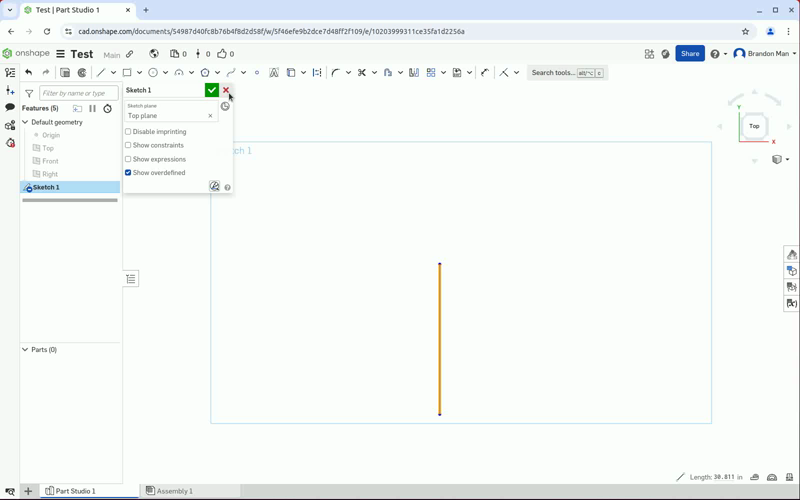
key(shift+h)
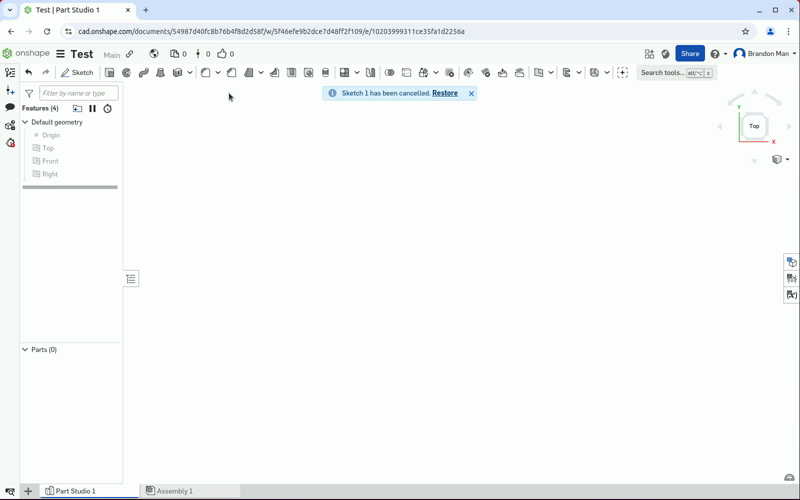
mouse_move(73, 352)
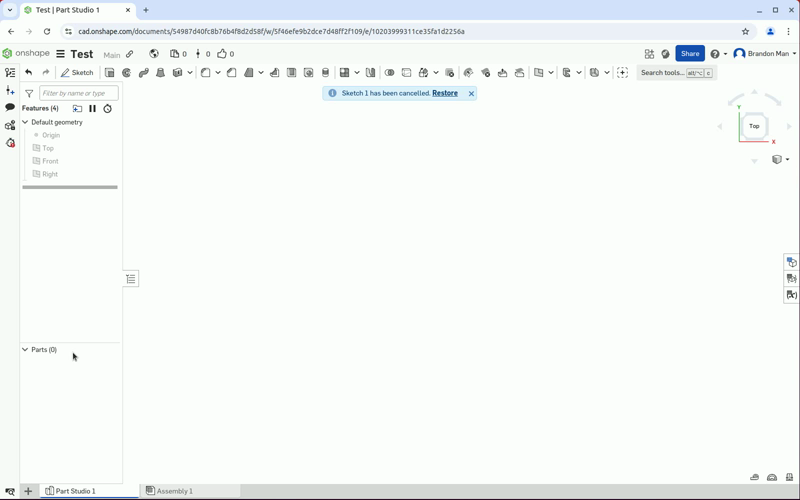
key(y)
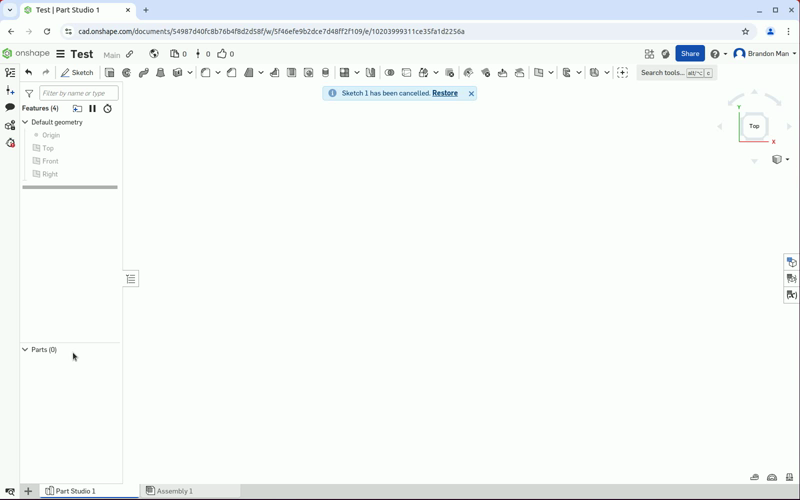
key(shift+p)
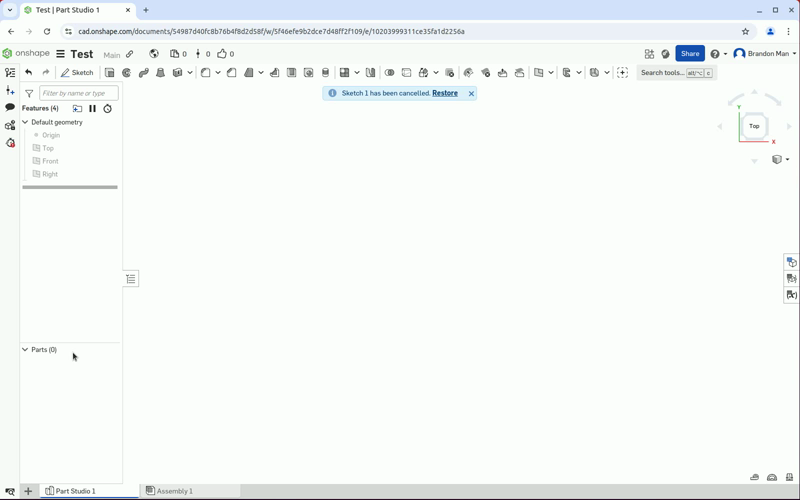
key(space)
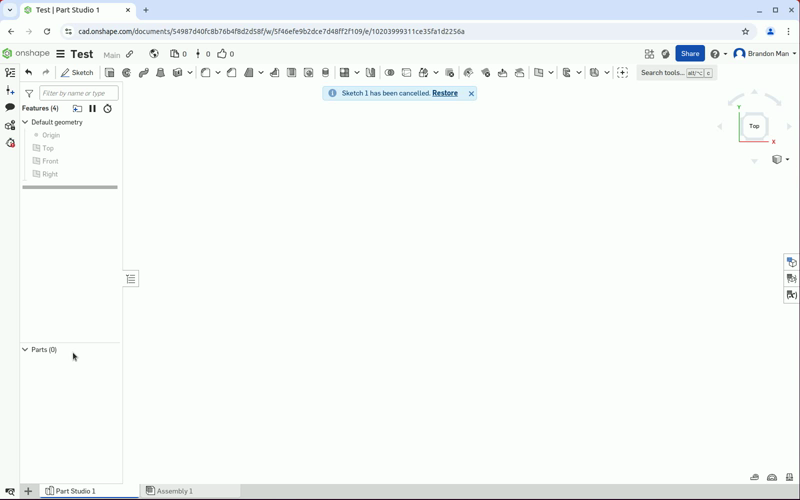
key_down(shift)
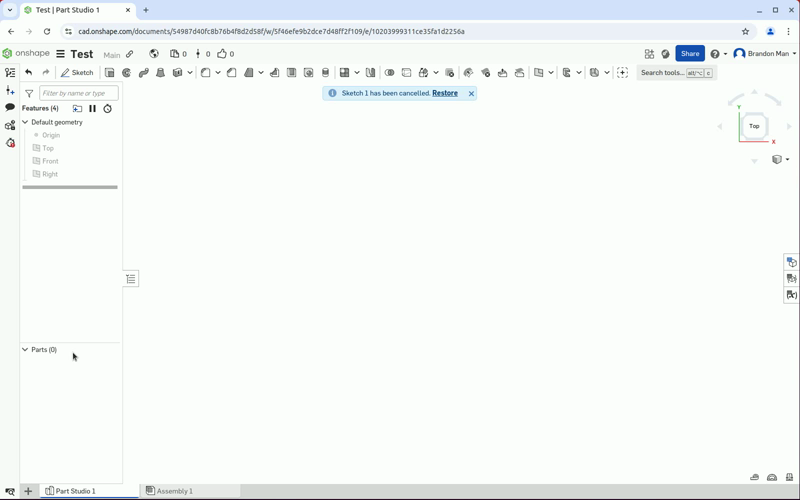
key(up)
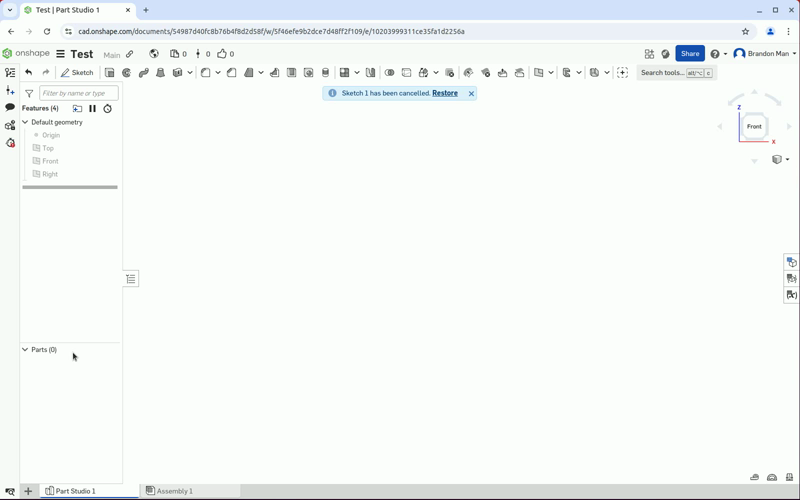
key_up(shift)
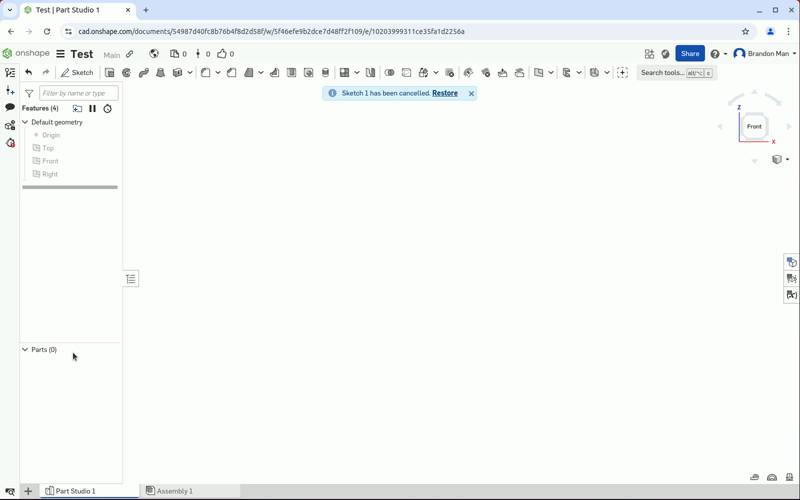
mouse_move(73, 352)
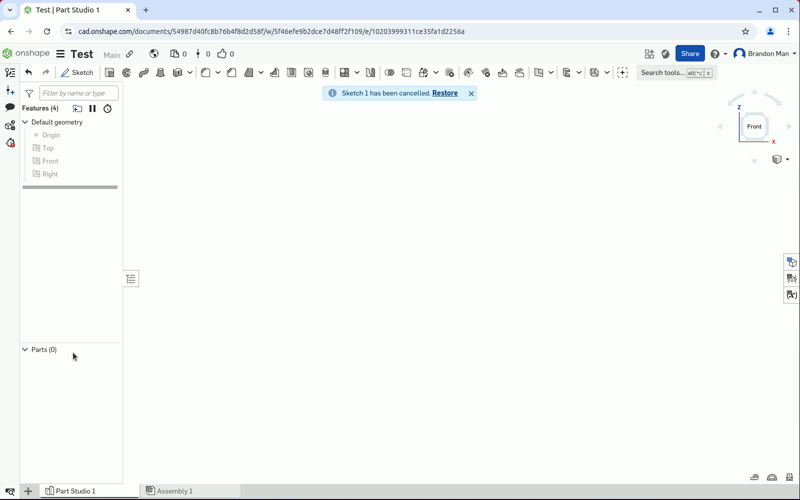
key(shift+y)
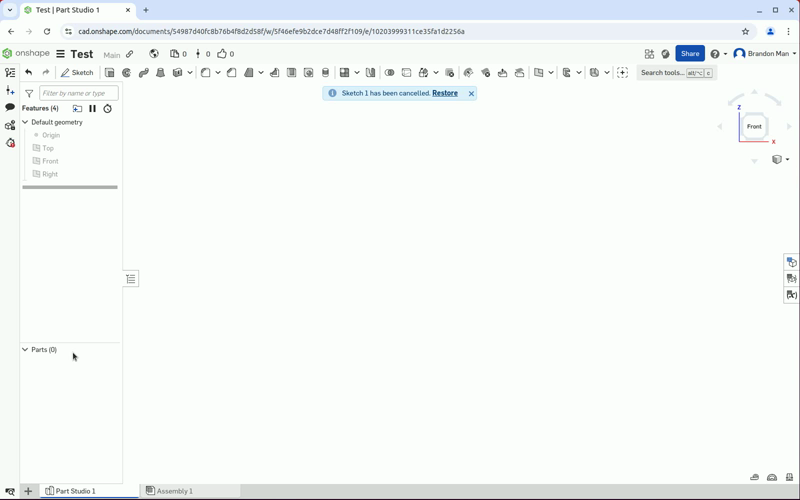
key(shift+s)
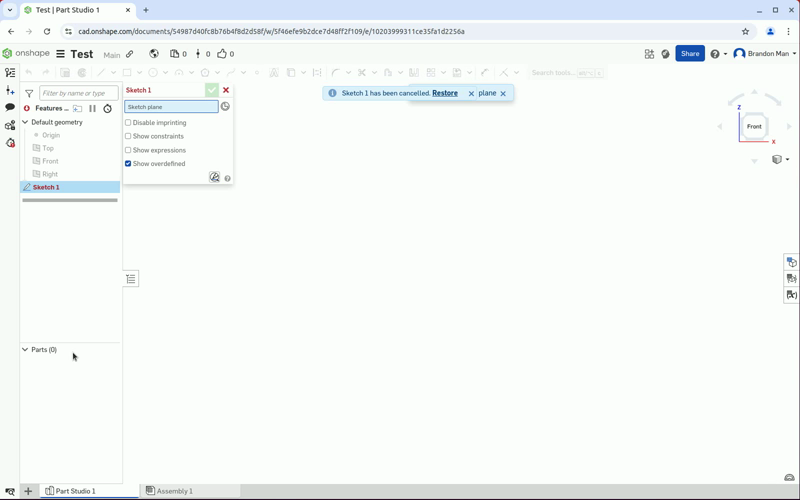
mouse_move(73, 163)
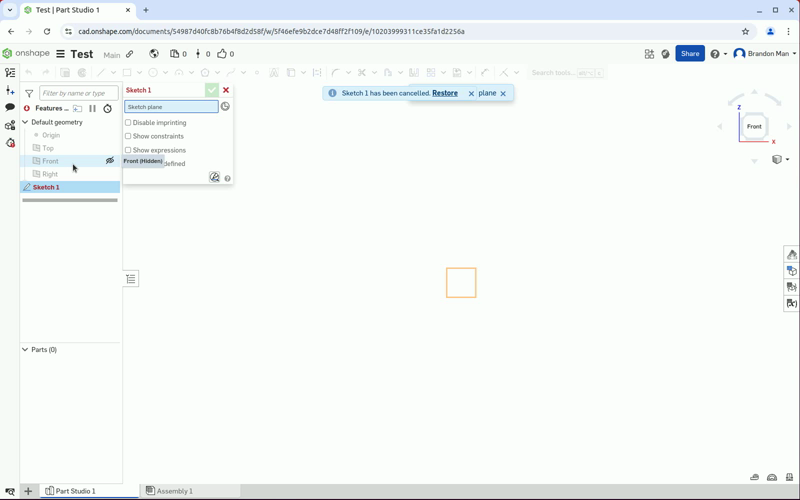
click(73, 163)
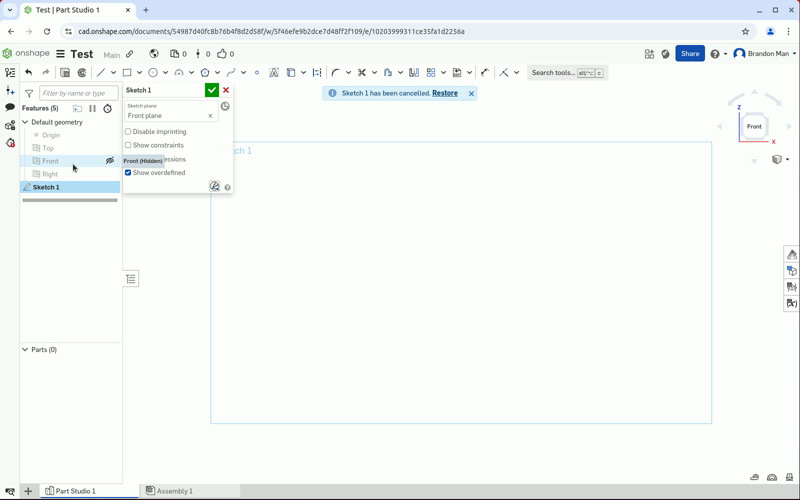
mouse_move(73, 352)
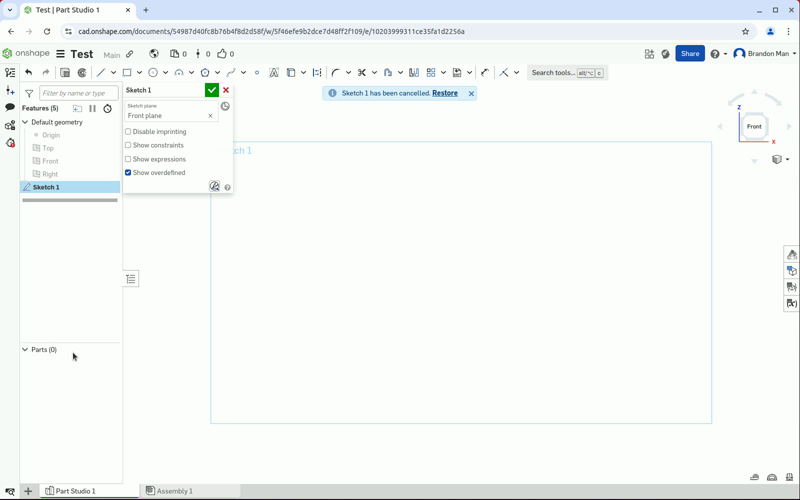
key(y)
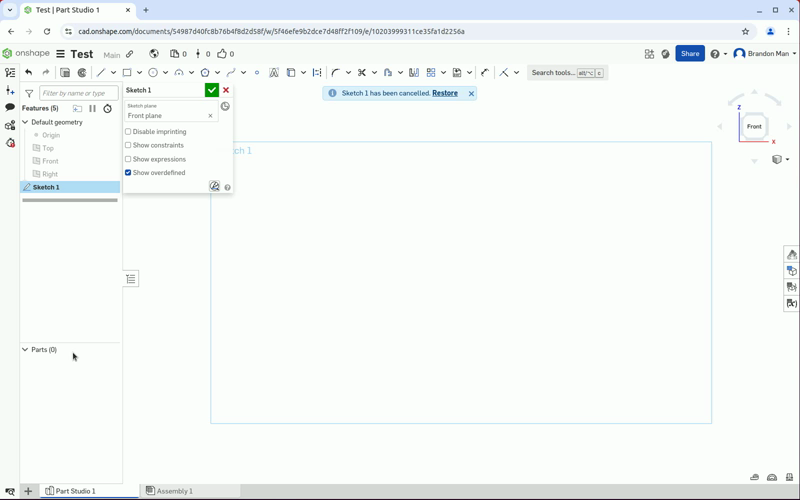
key(l)
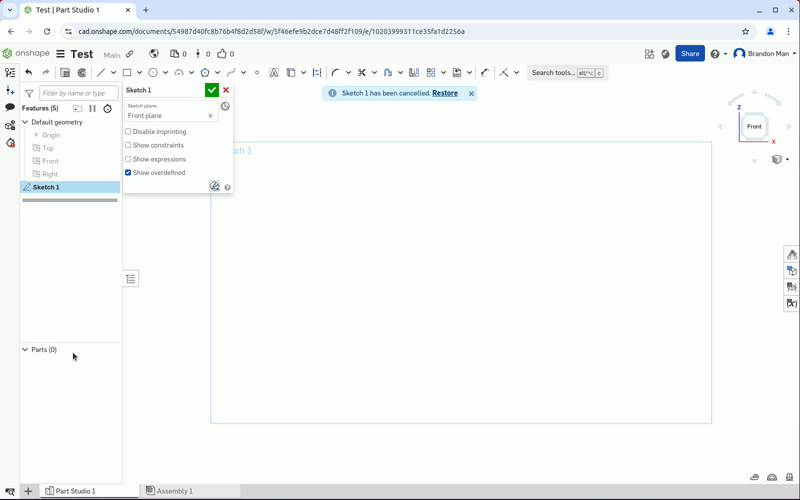
key_down(shift)
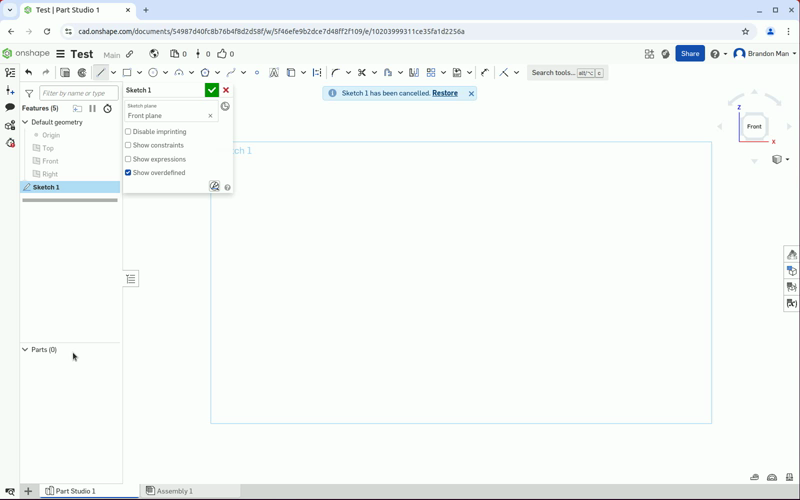
mouse_move(348, 291)
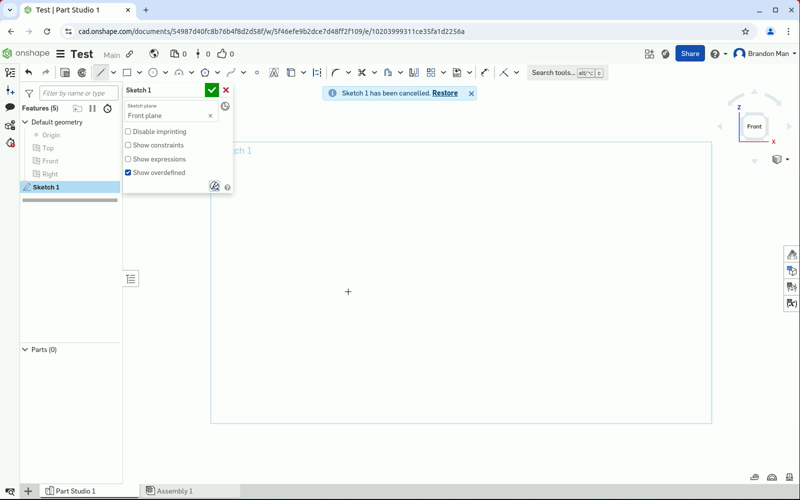
click(348, 291)
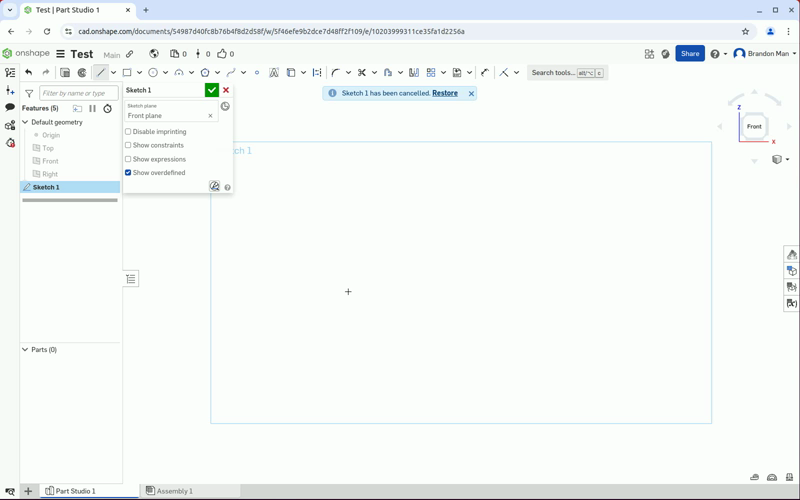
key_up(shift)
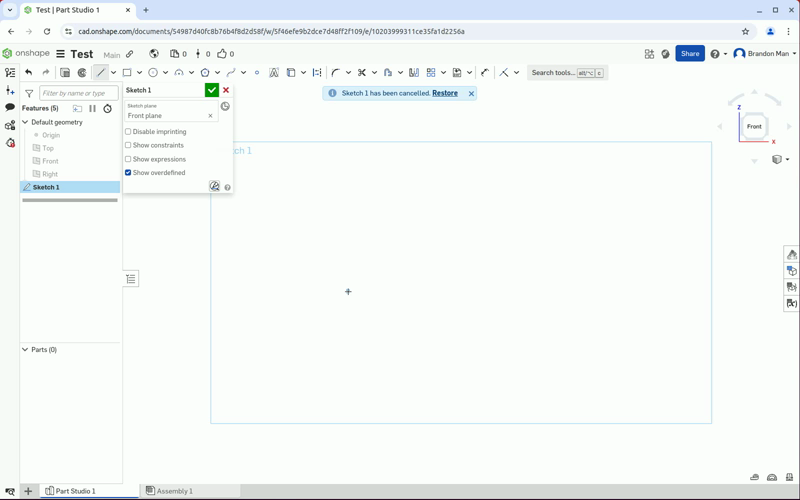
key_down(shift)
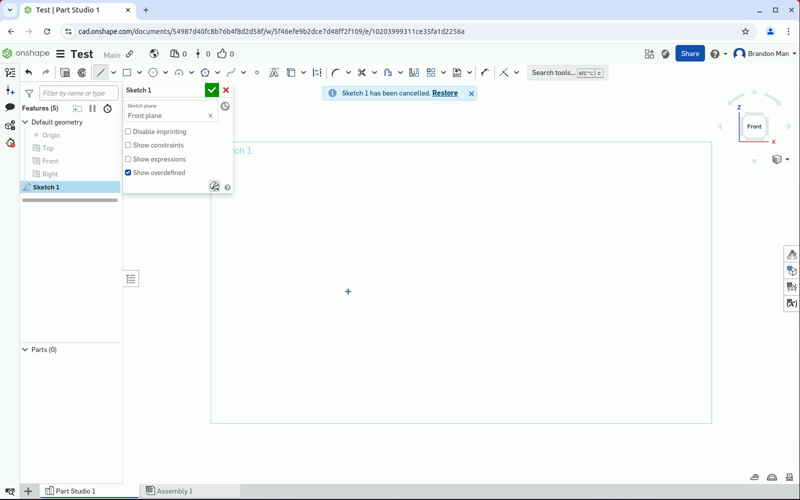
mouse_move(378, 291)
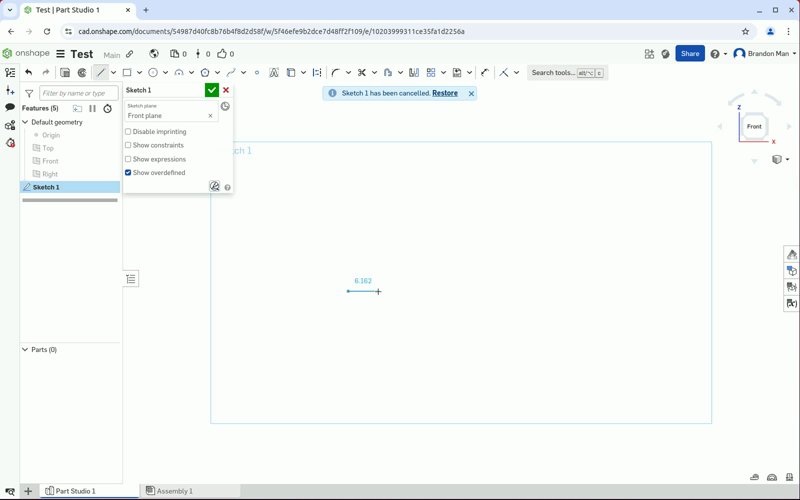
mouse_move(372, 291)
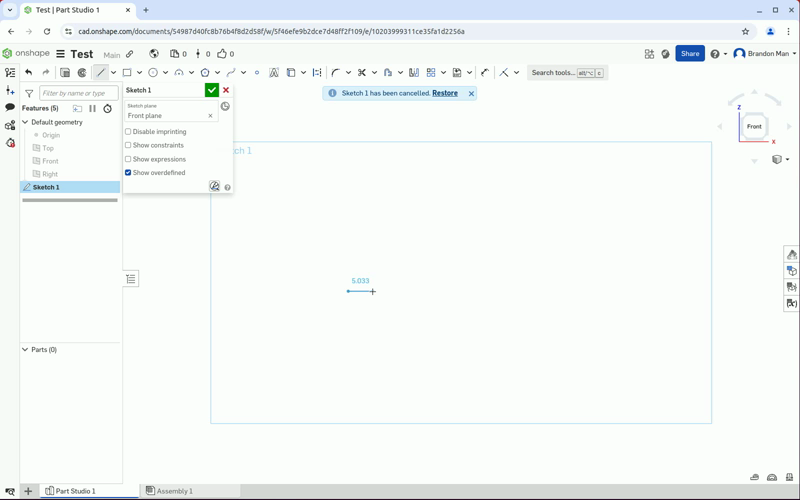
click(372, 291)
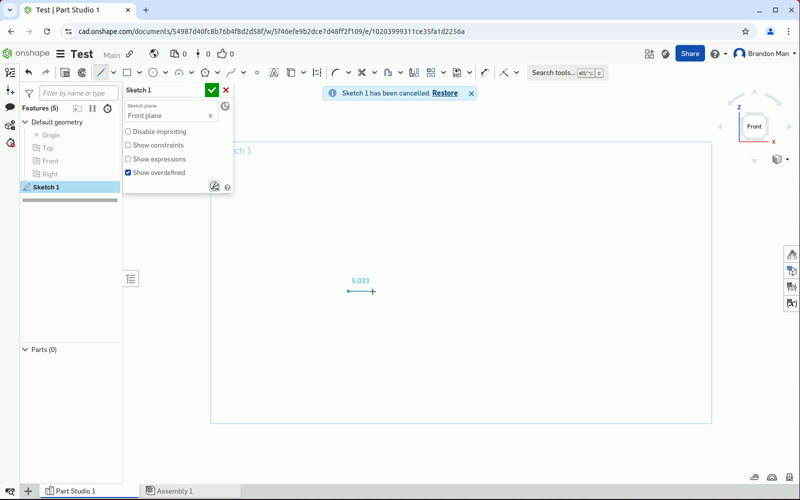
key_up(shift)
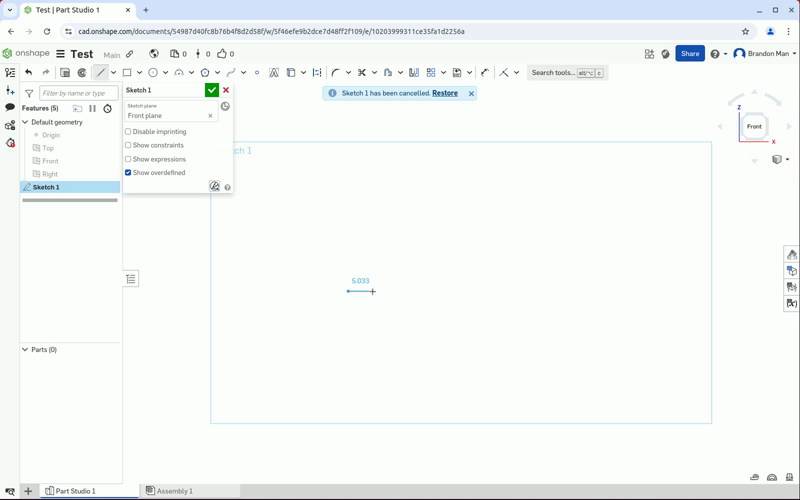
key_down(shift)
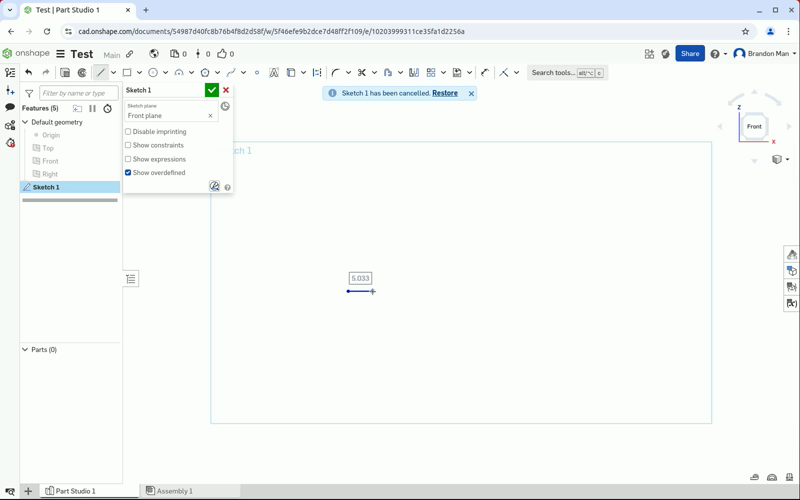
mouse_move(402, 291)
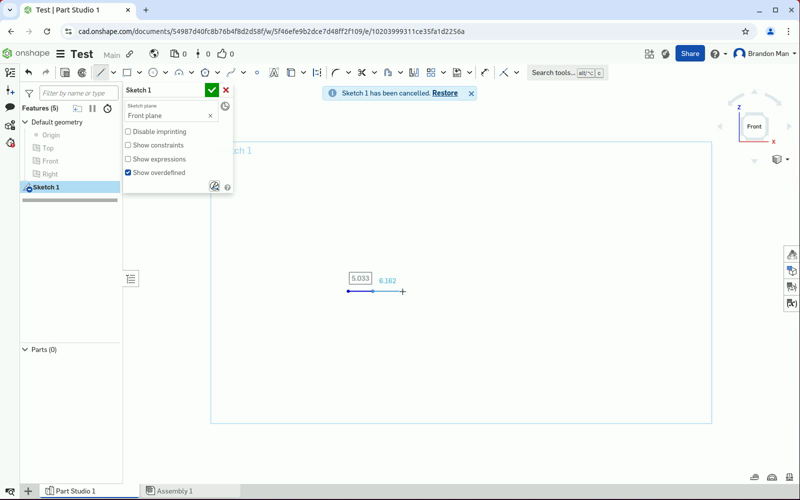
mouse_move(372, 272)
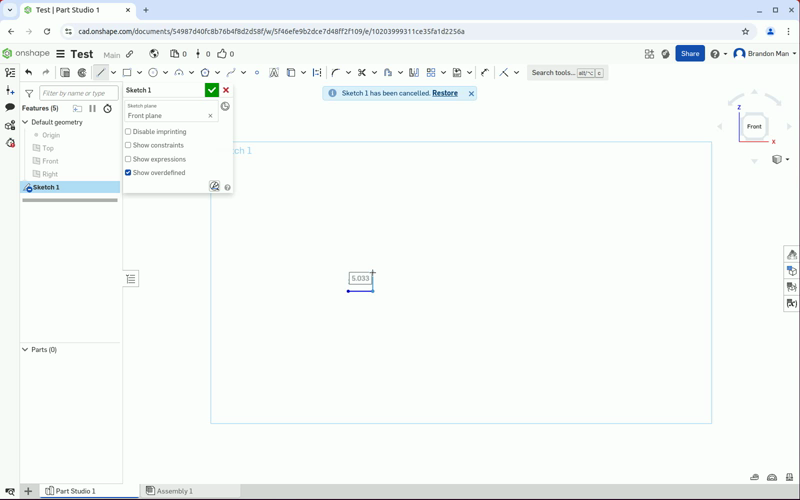
click(372, 272)
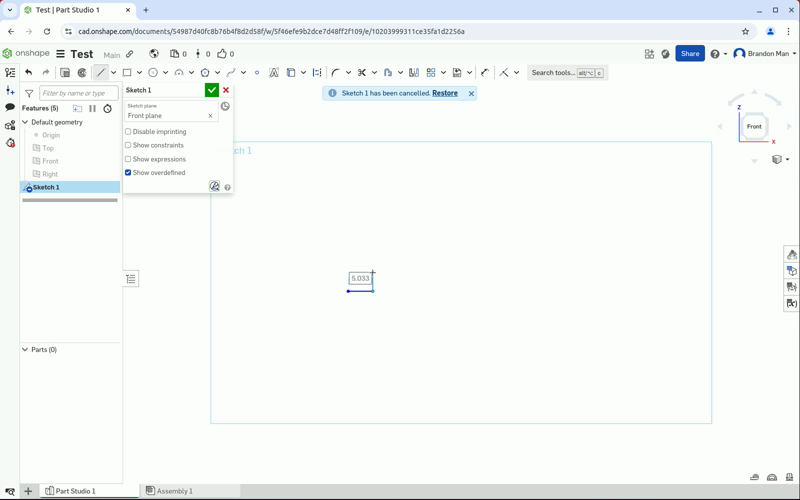
key_up(shift)
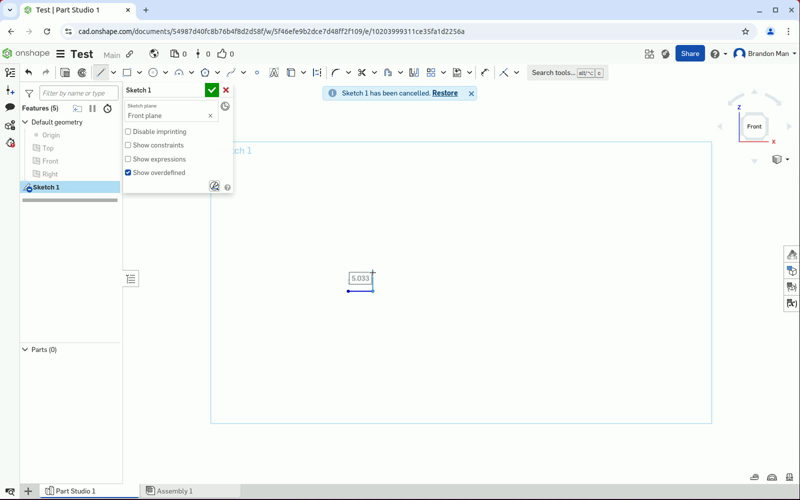
key_down(shift)
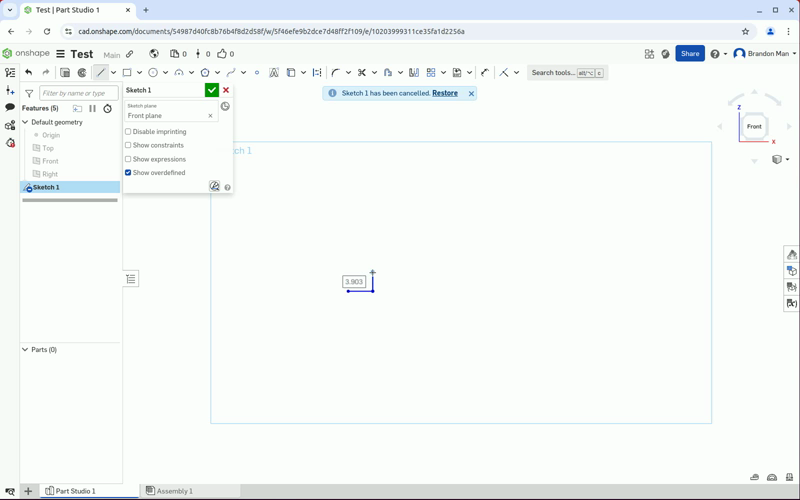
mouse_move(402, 272)
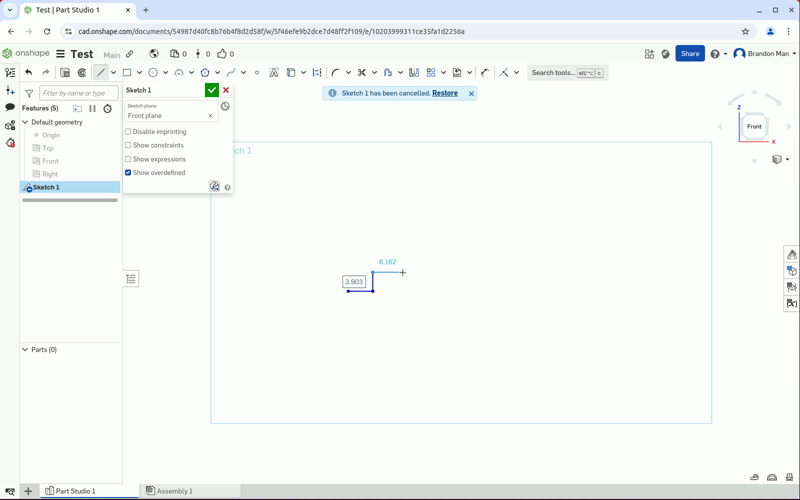
mouse_move(348, 272)
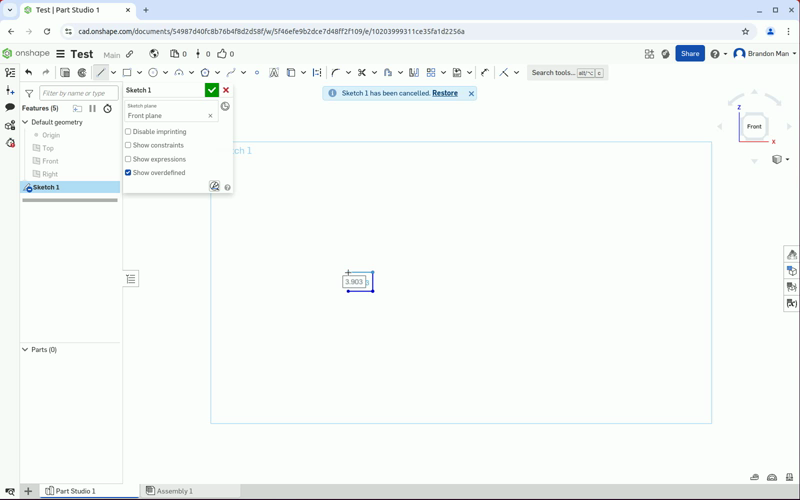
click(348, 272)
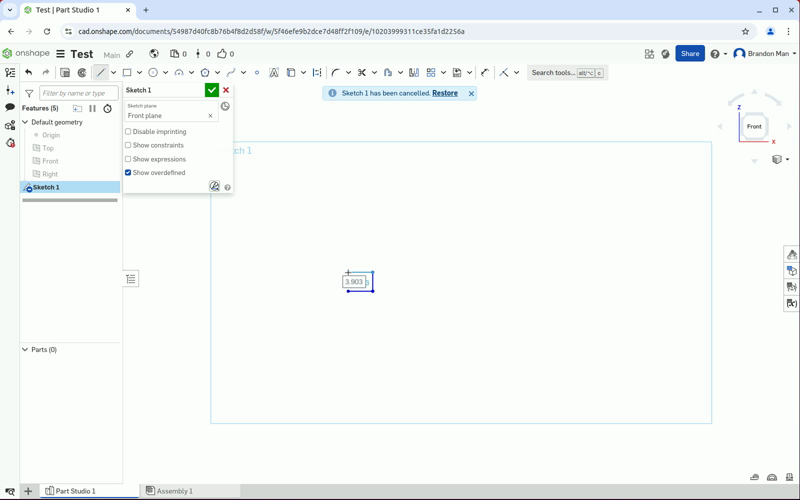
key_up(shift)
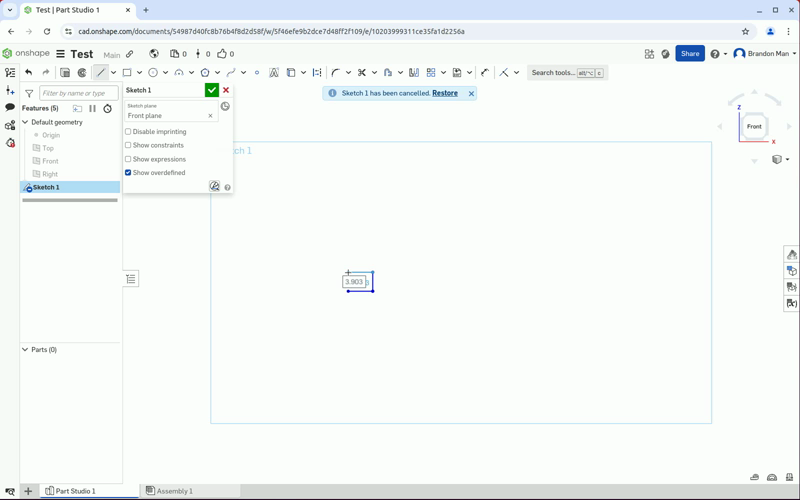
mouse_move(378, 272)
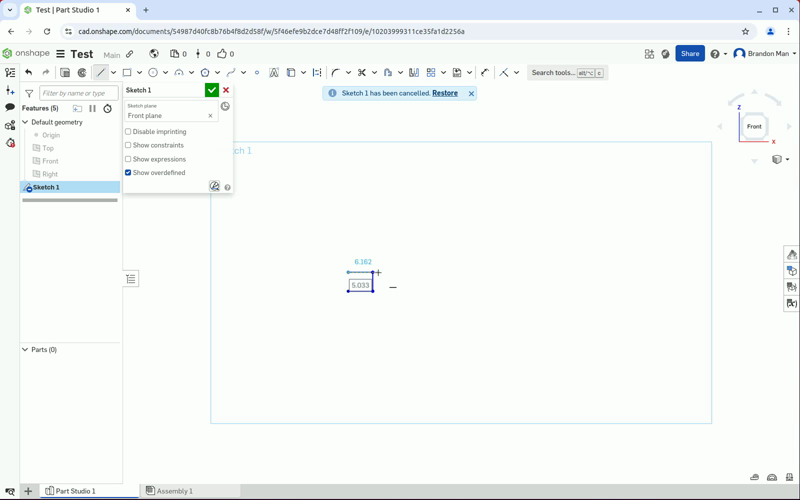
key_down(shift)
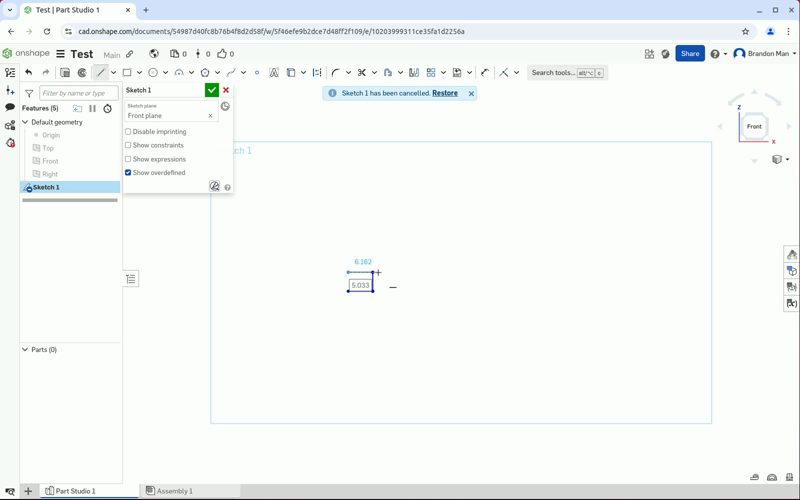
mouse_move(348, 291)
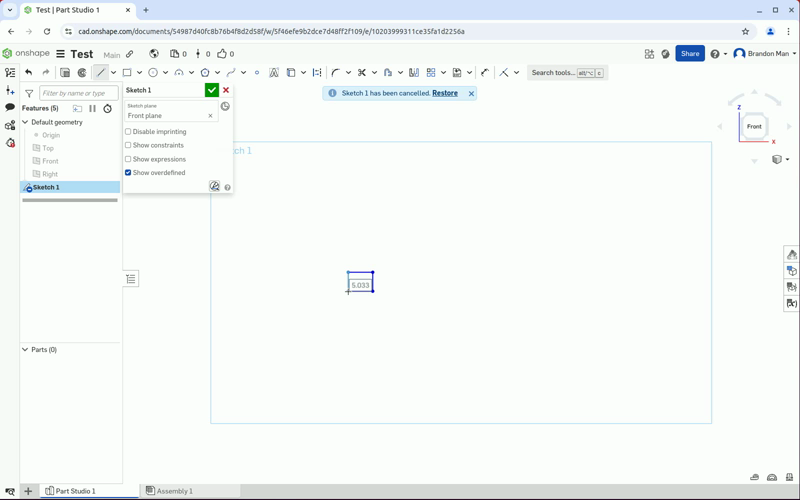
key_up(shift)
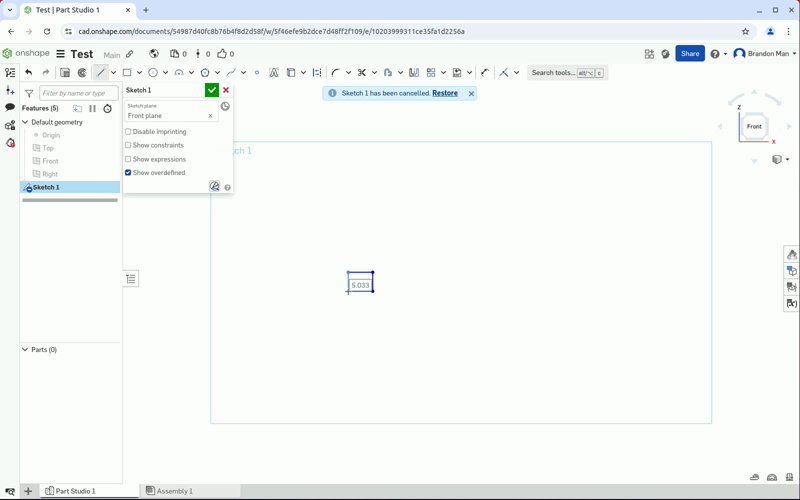
click(348, 291)
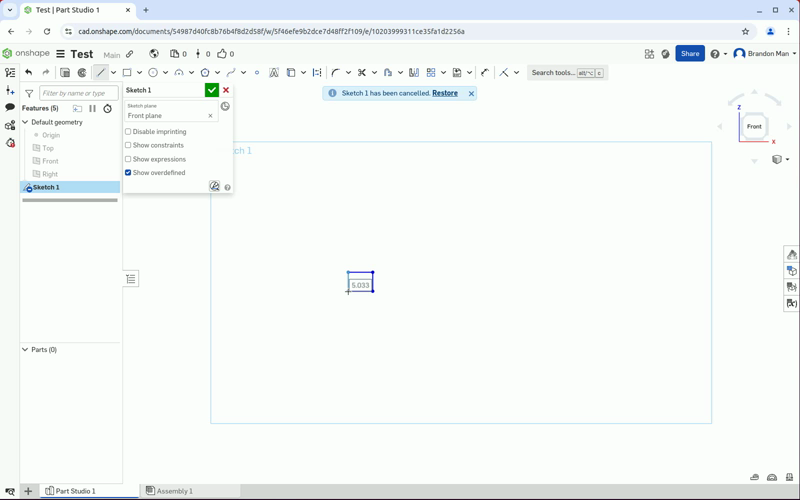
key(esc)
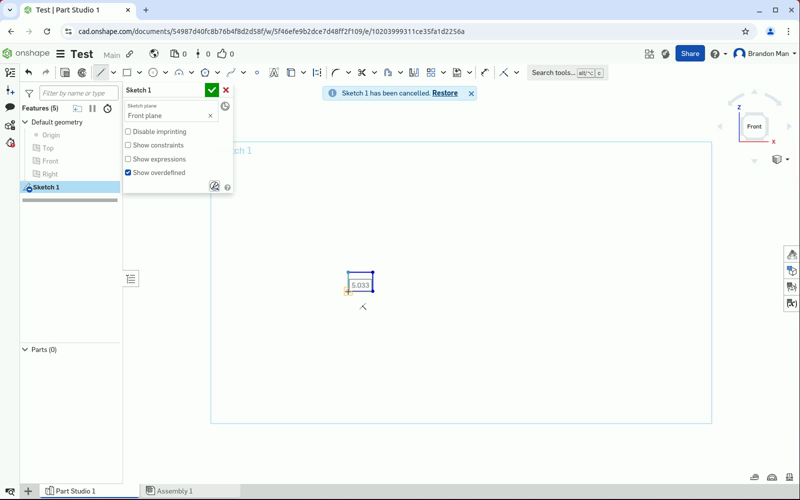
mouse_move(360, 288)
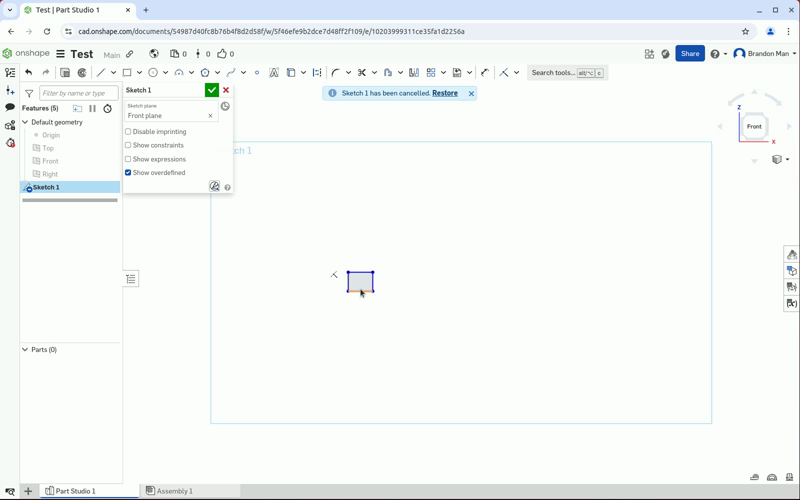
scroll(6)
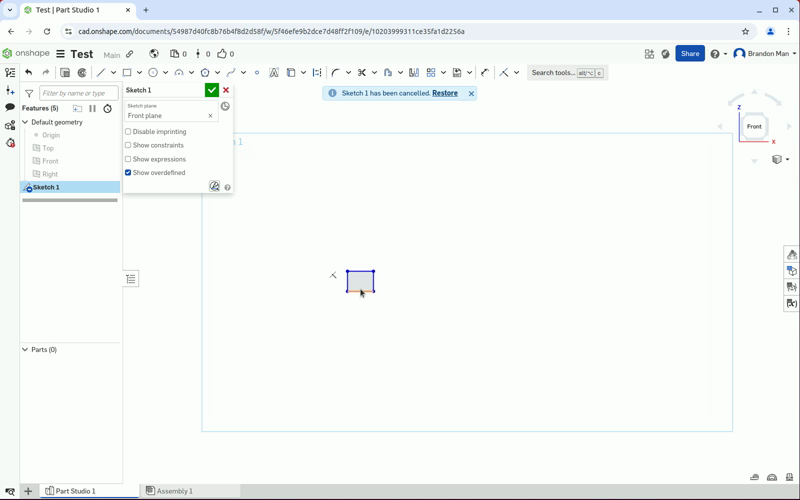
scroll(6)
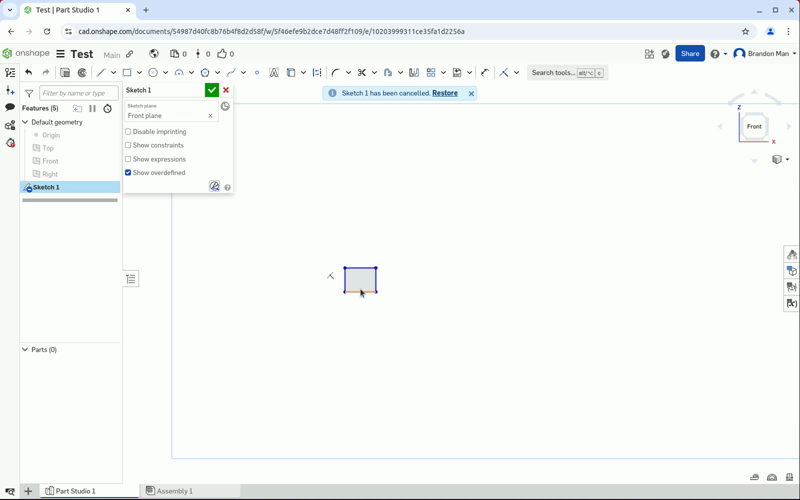
scroll(6)
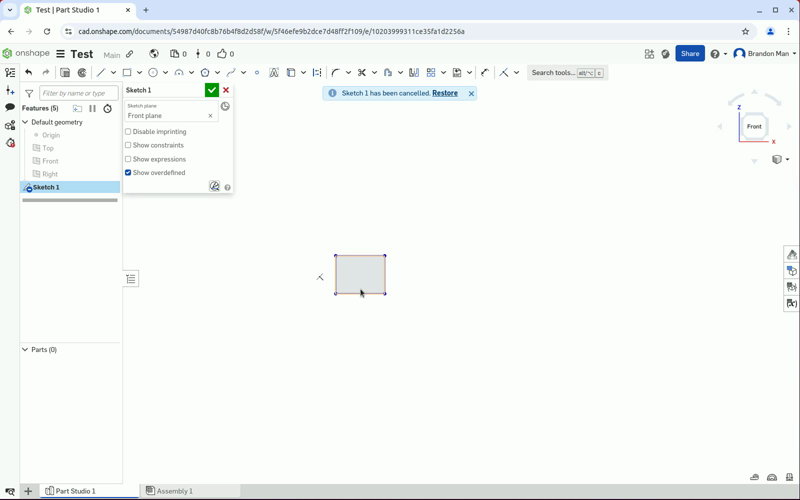
scroll(6)
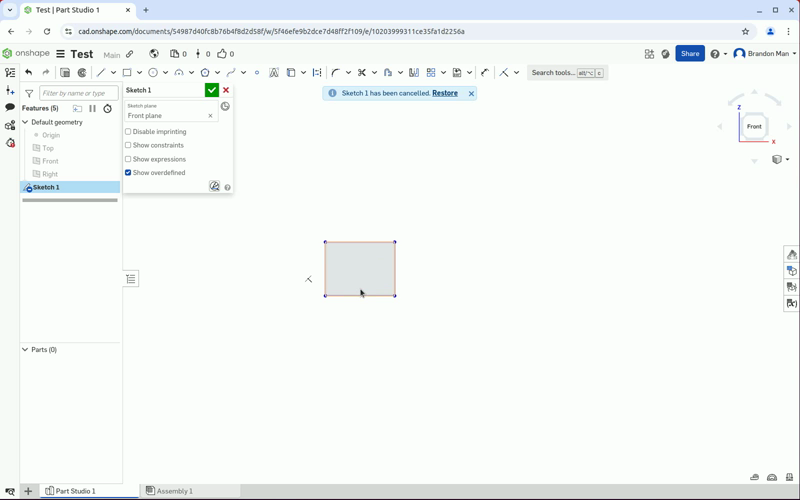
scroll(6)
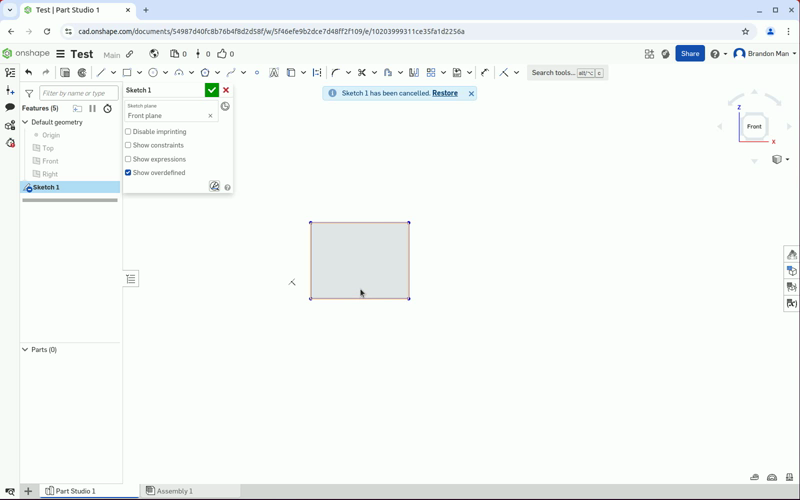
scroll(6)
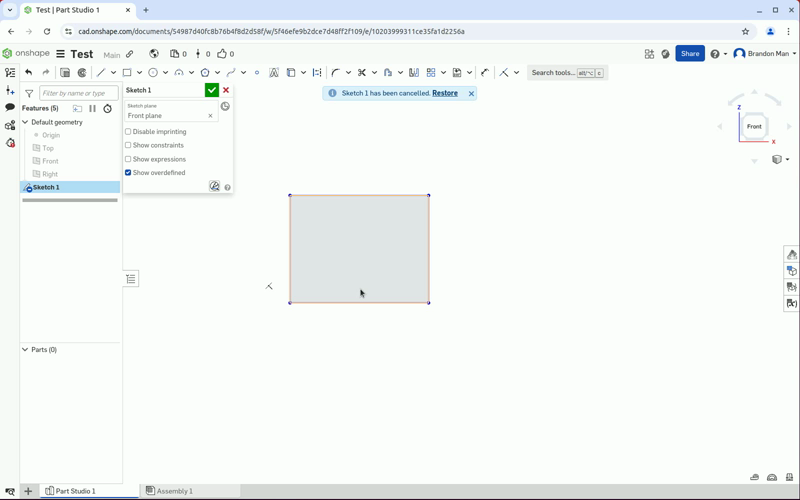
scroll(6)
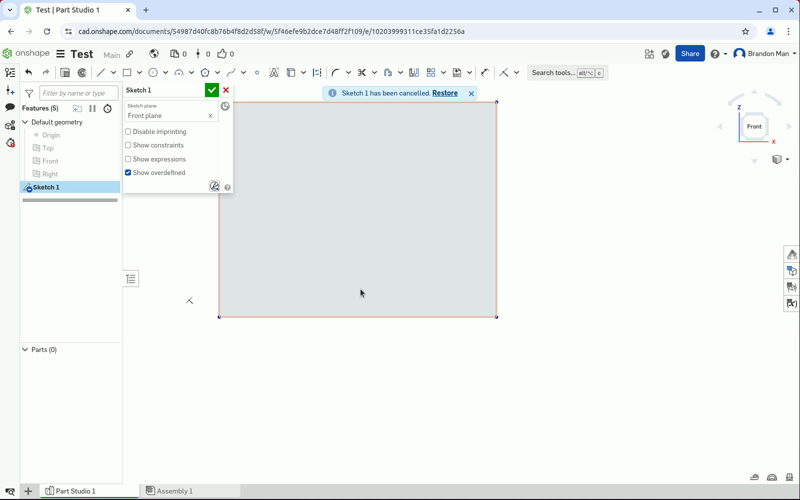
click(360, 288)
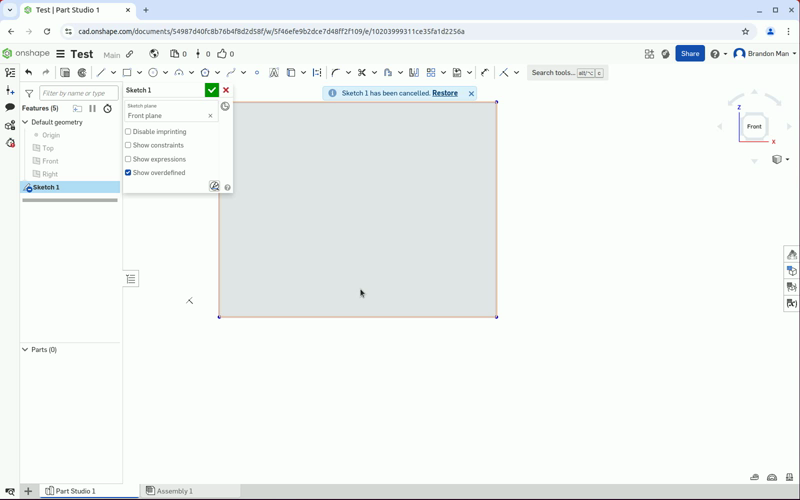
scroll(-6)
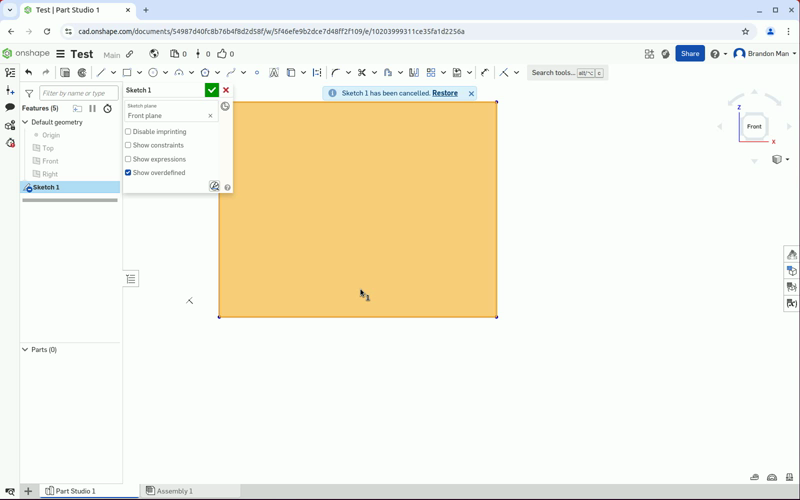
scroll(-6)
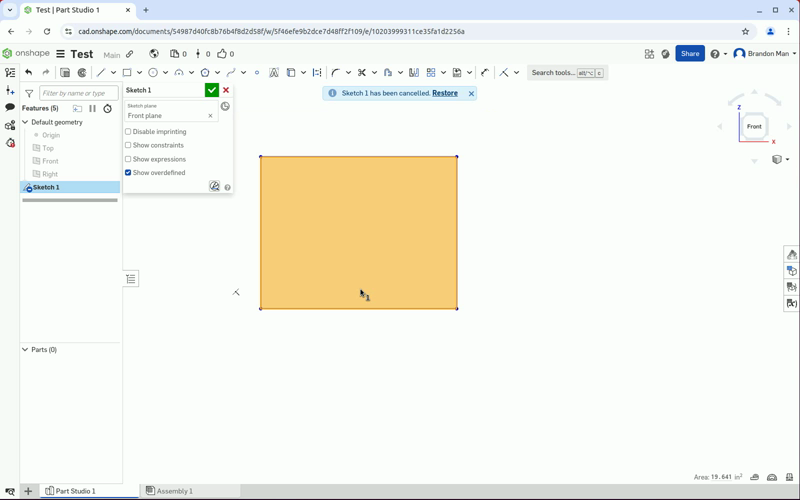
scroll(-6)
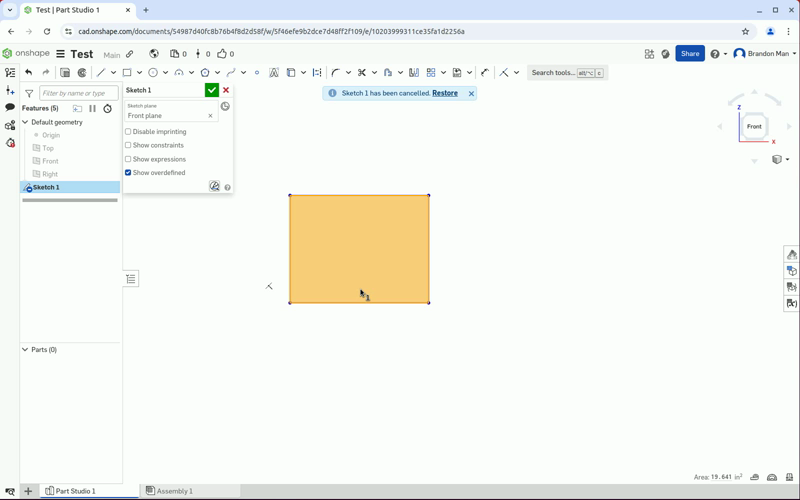
scroll(-6)
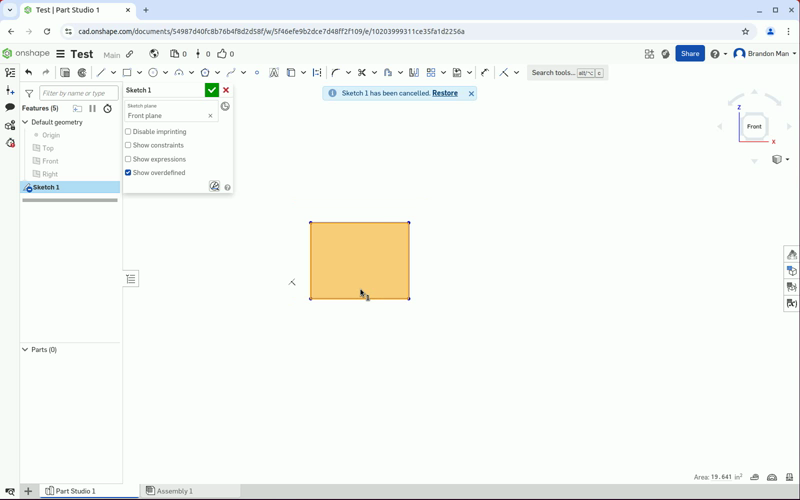
scroll(-6)
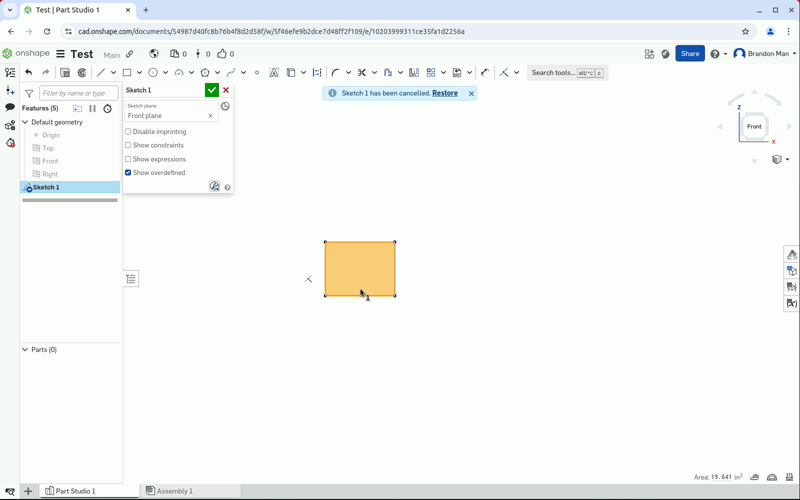
scroll(-6)
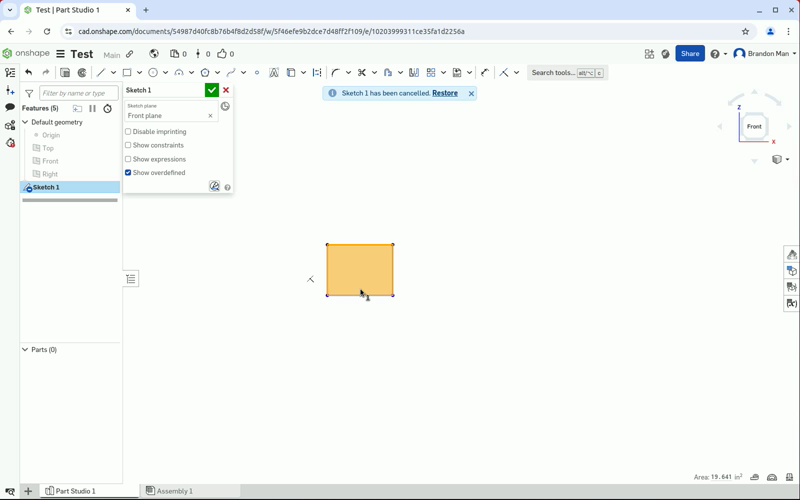
scroll(-6)
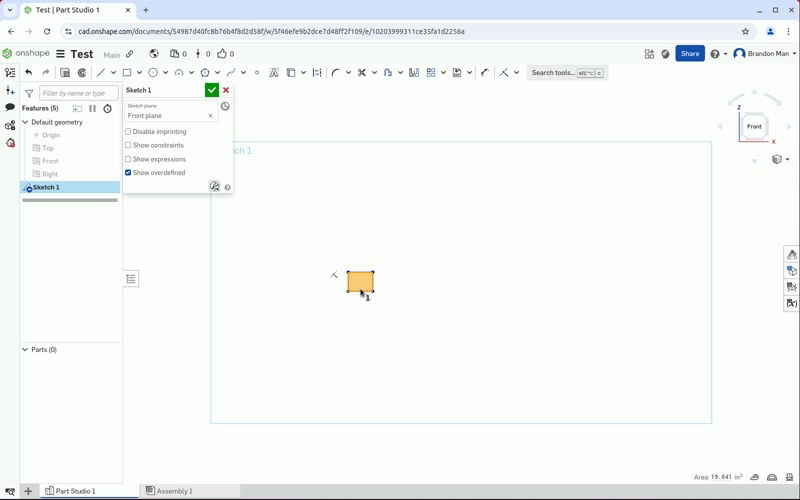
mouse_move(73, 352)
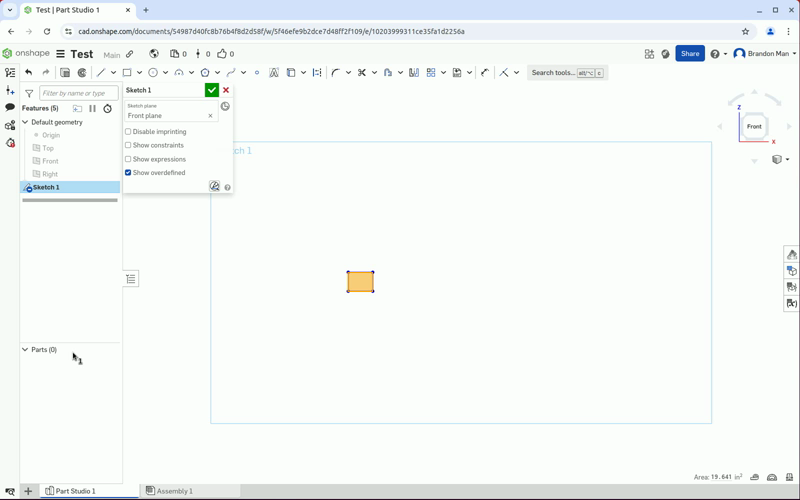
key(shift+y)
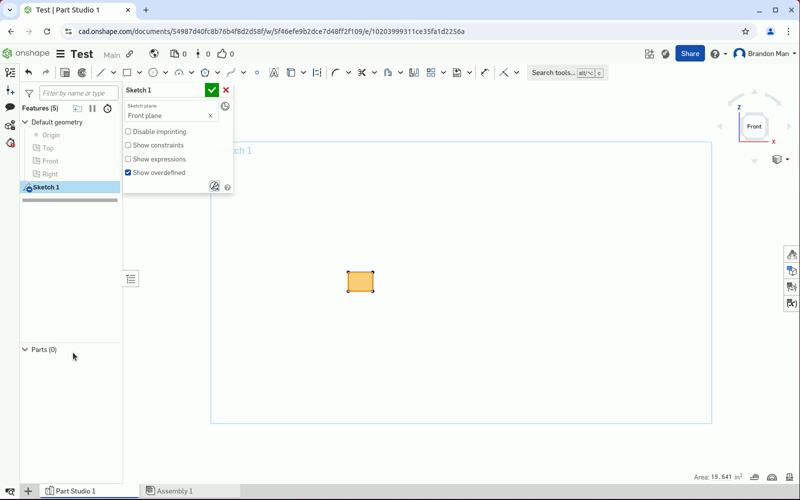
key(shift+e)
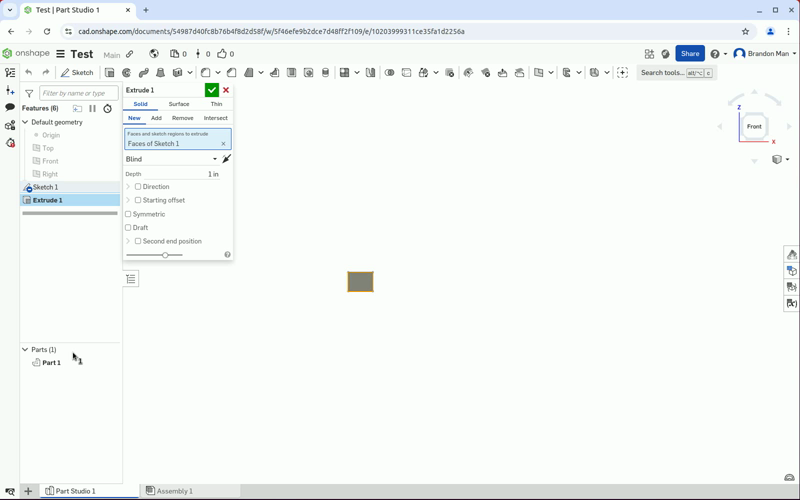
mouse_move(143, 106)
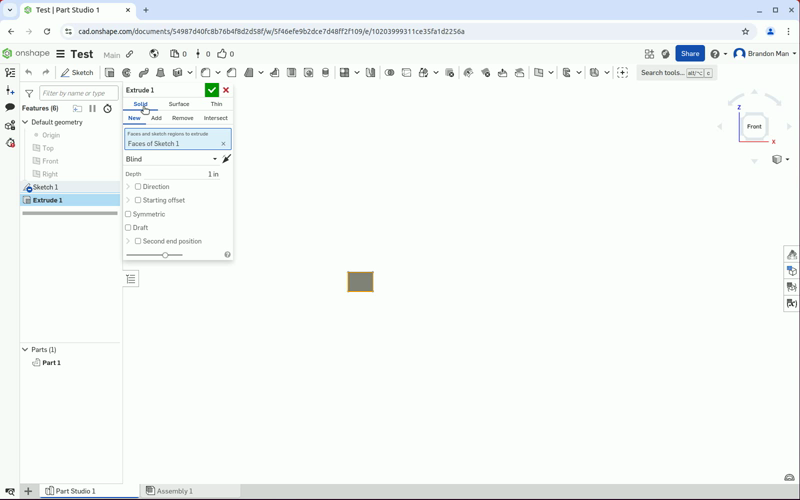
click(143, 106)
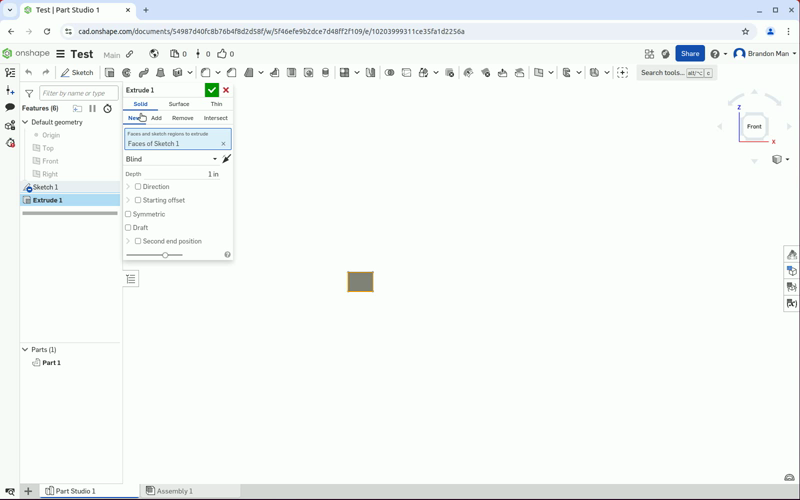
mouse_move(137, 120)
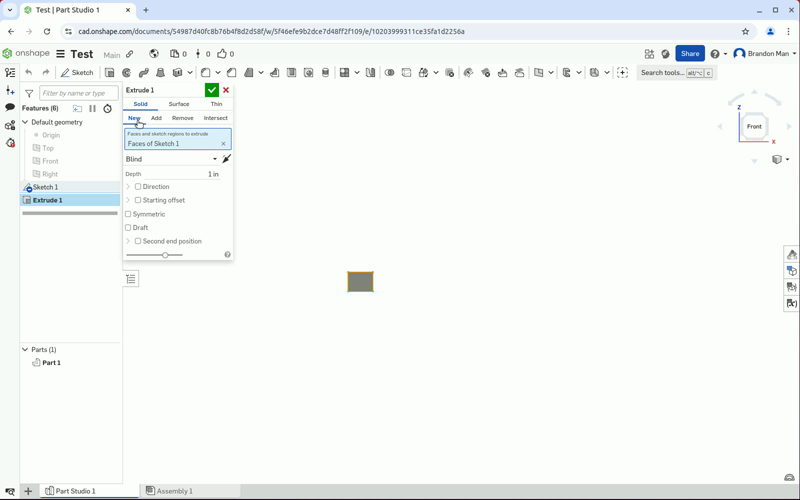
click(137, 120)
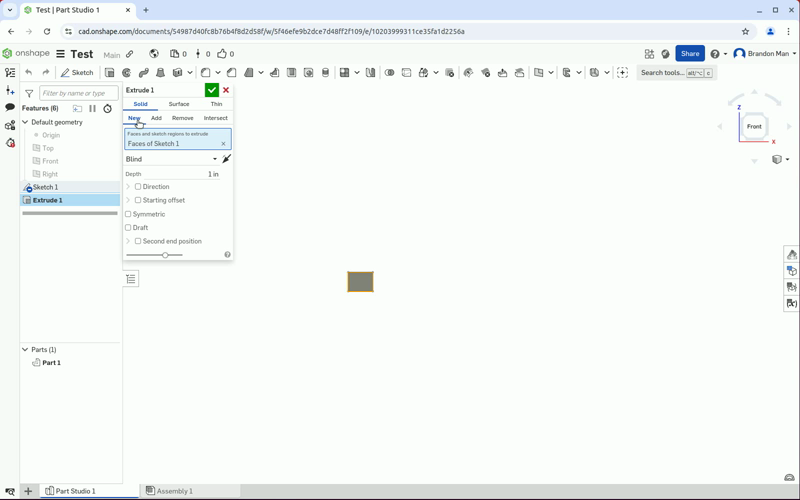
key(tab, 4)
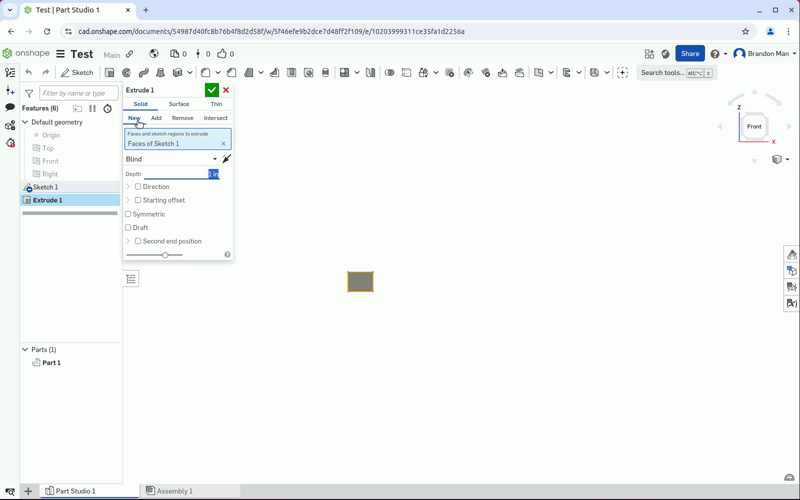
text(1.444)
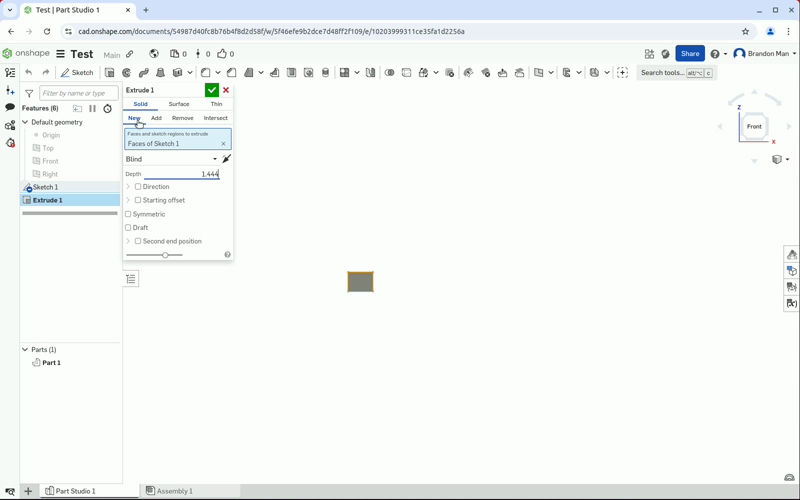
key(enter)
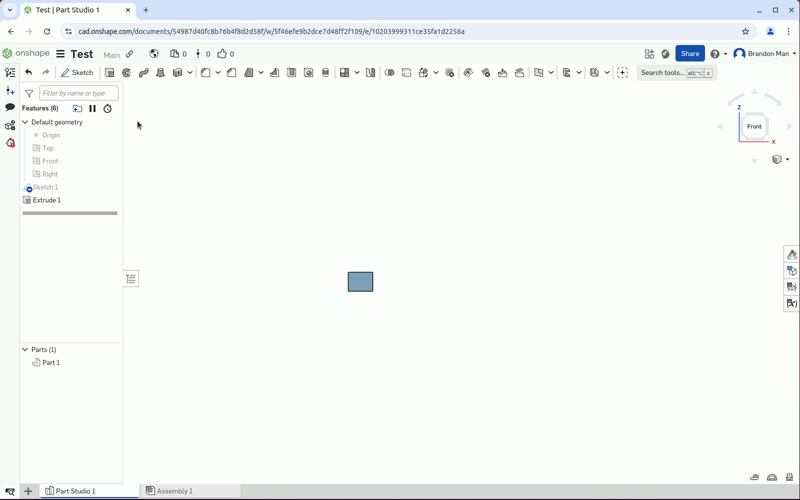
key(shift+h)
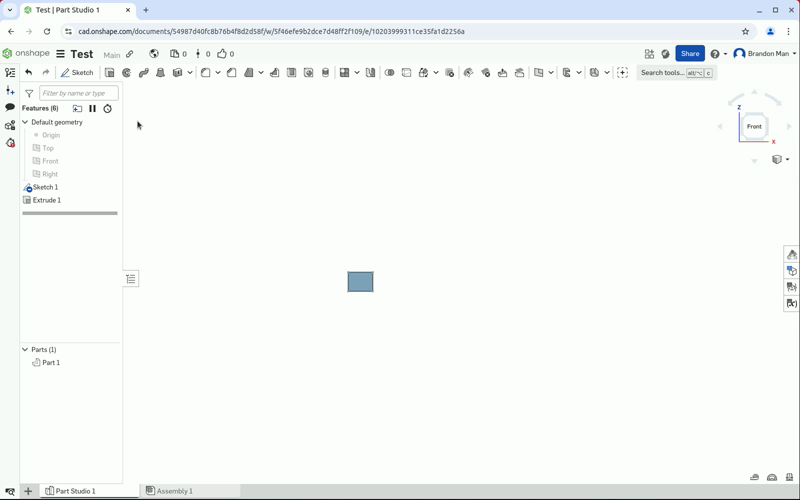
key(shift+h)
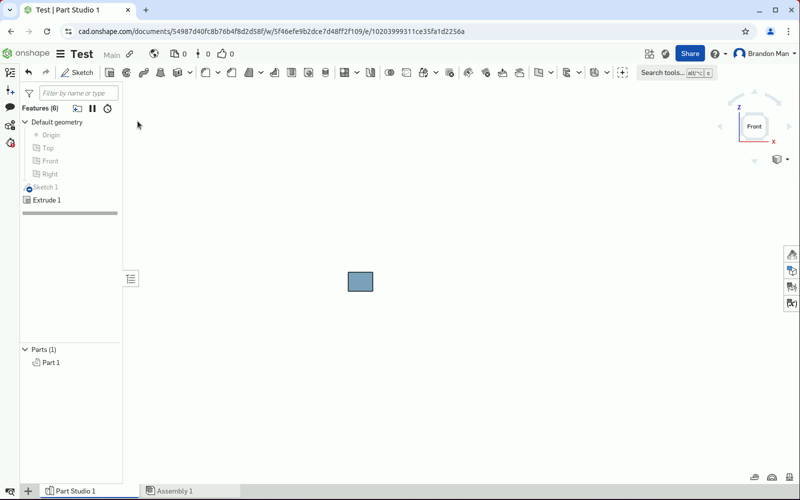
mouse_move(73, 189)
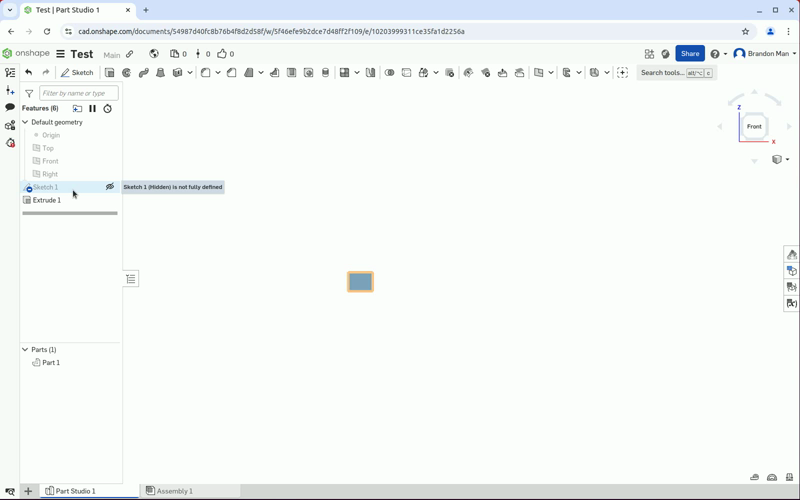
click(73, 189)
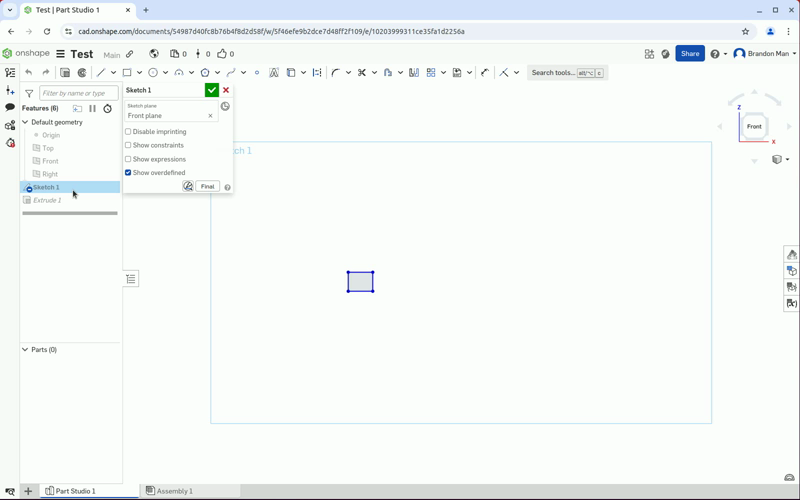
mouse_move(229, 92)
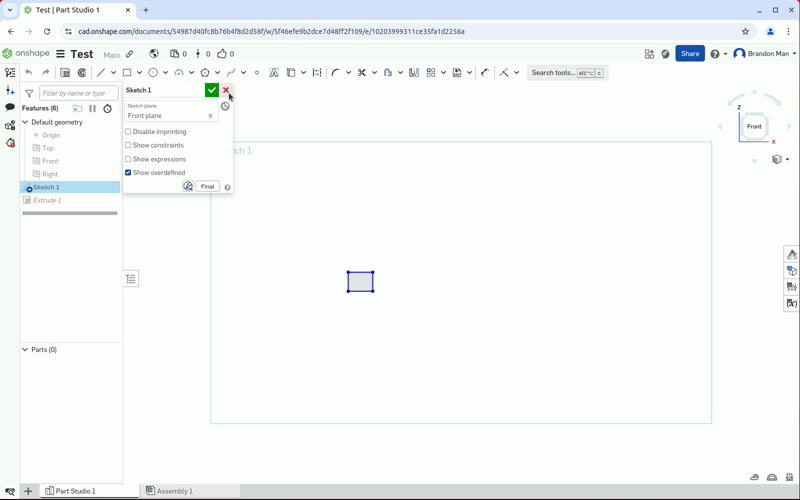
click(229, 92)
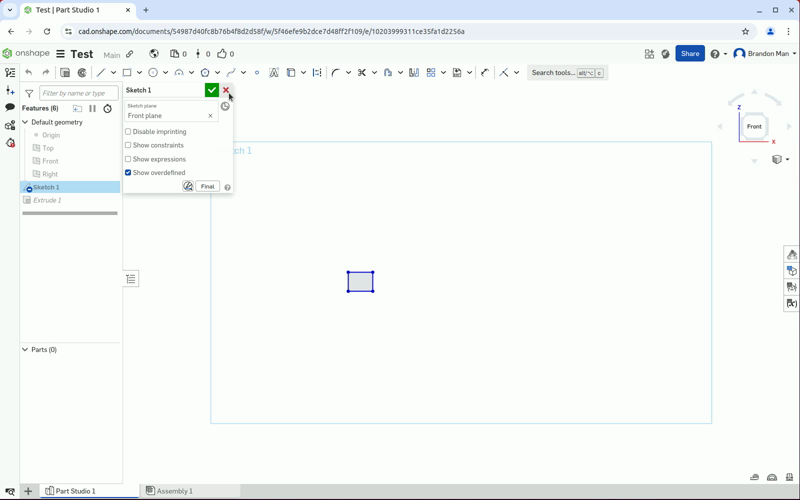
key(shift+s)
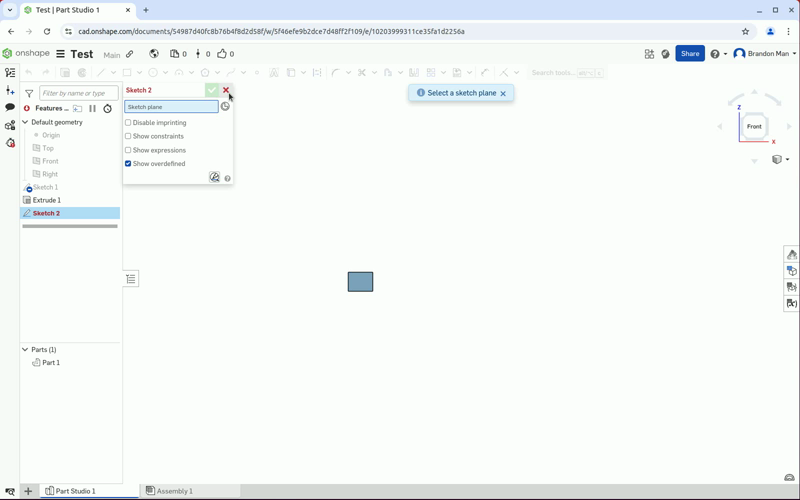
mouse_move(73, 163)
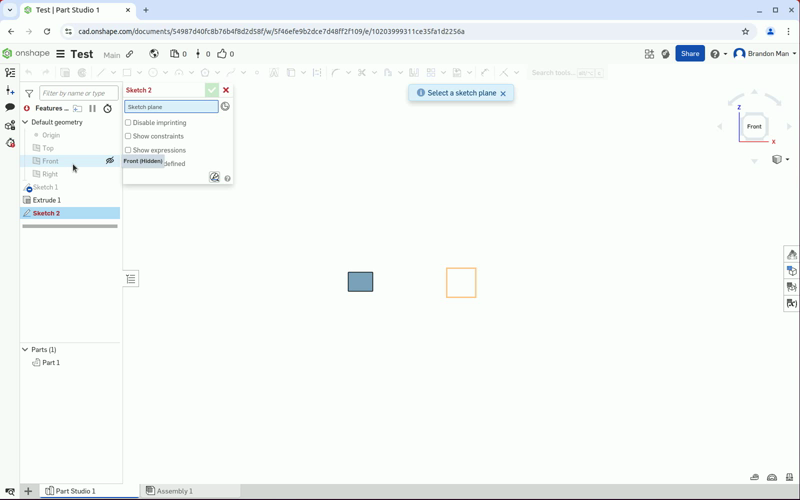
click(73, 163)
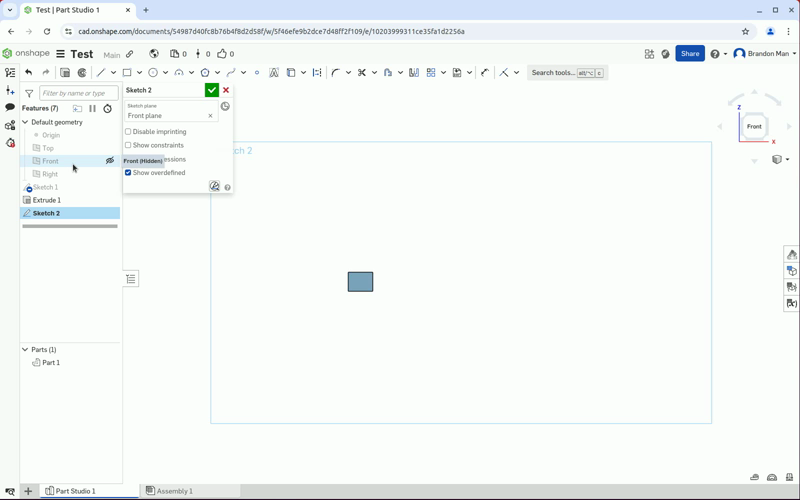
mouse_move(73, 352)
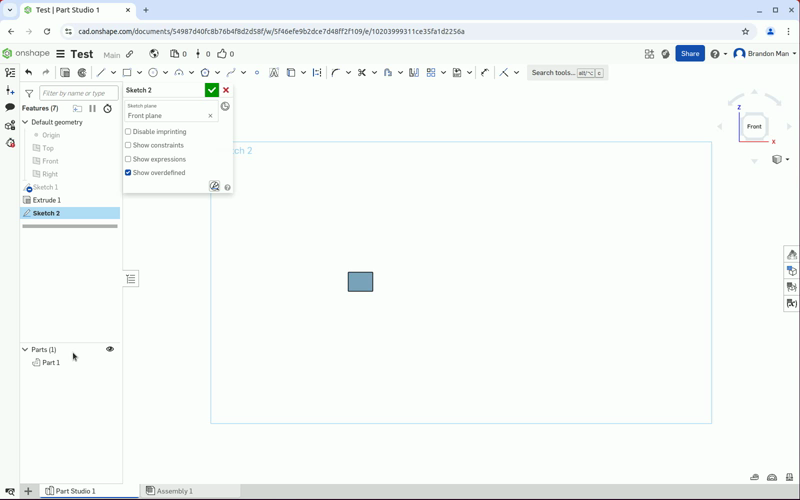
key(y)
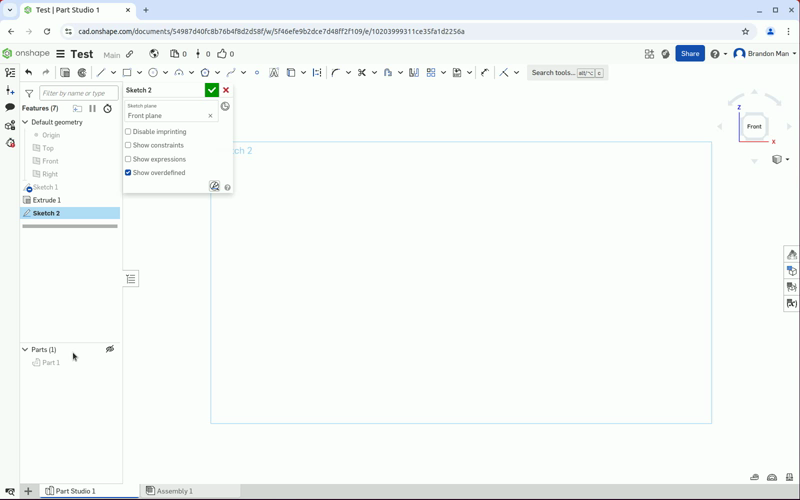
key(l)
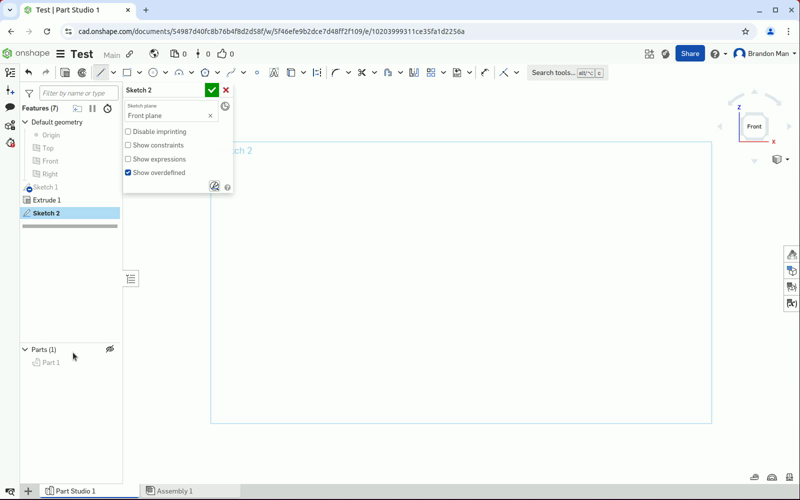
key_down(shift)
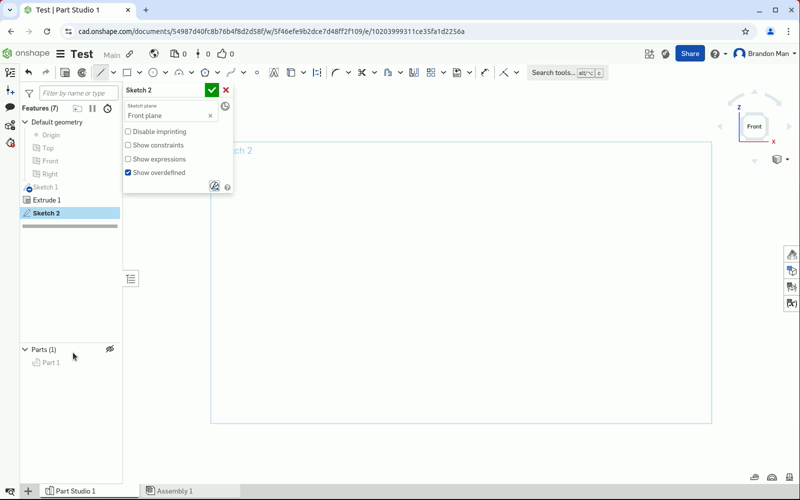
mouse_move(384, 297)
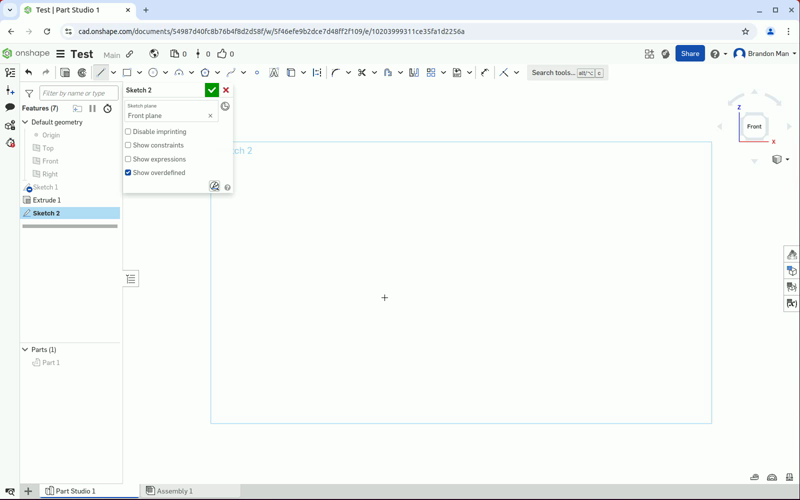
click(384, 297)
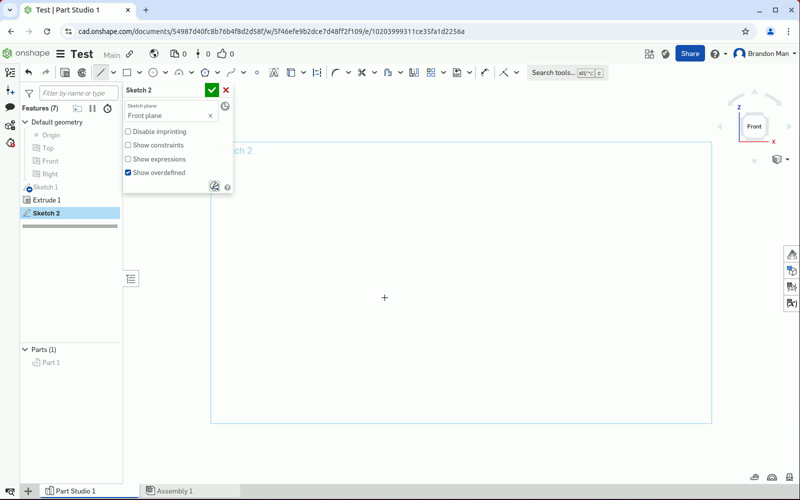
key_up(shift)
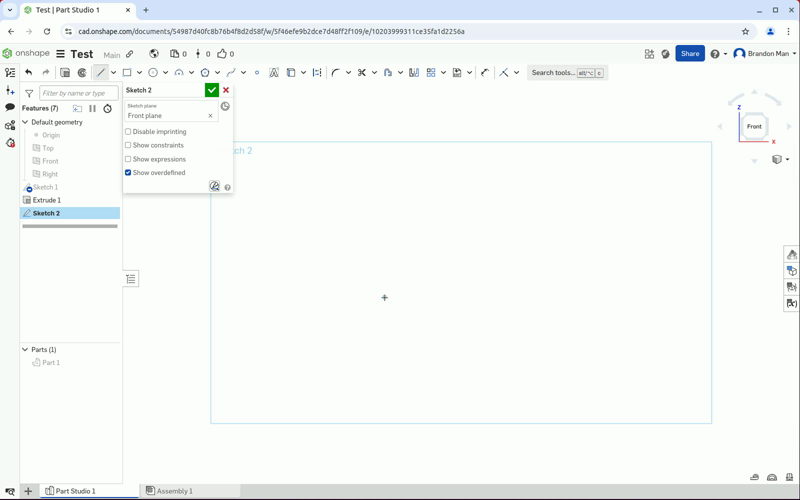
key_down(shift)
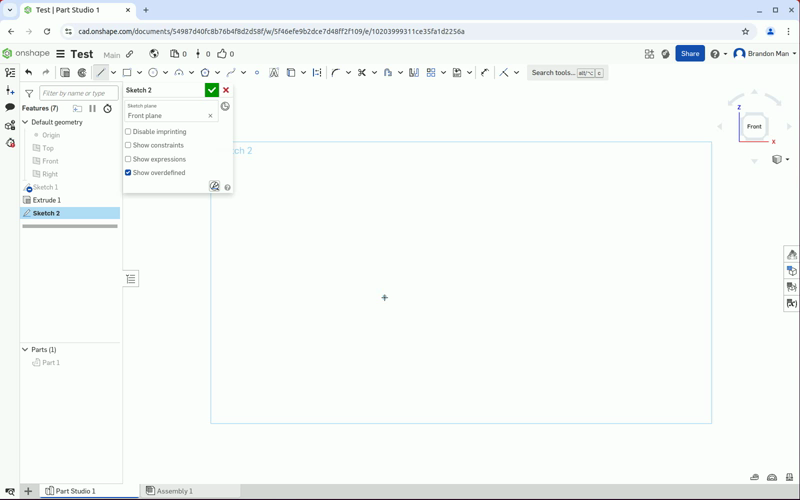
mouse_move(414, 297)
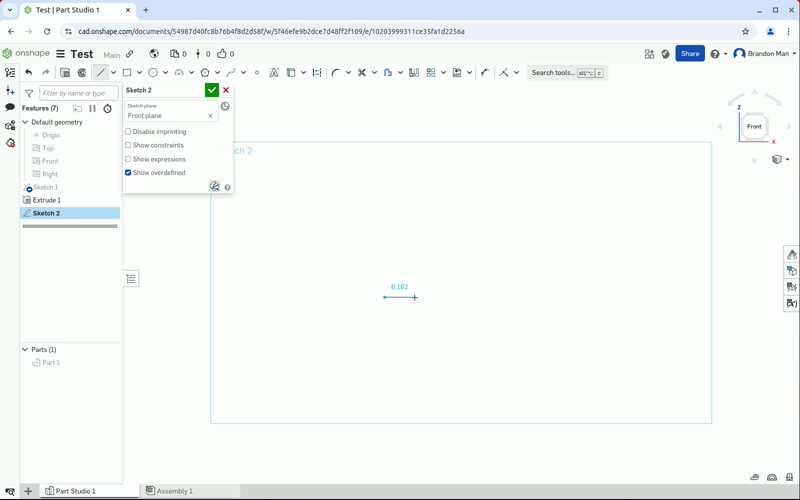
mouse_move(406, 297)
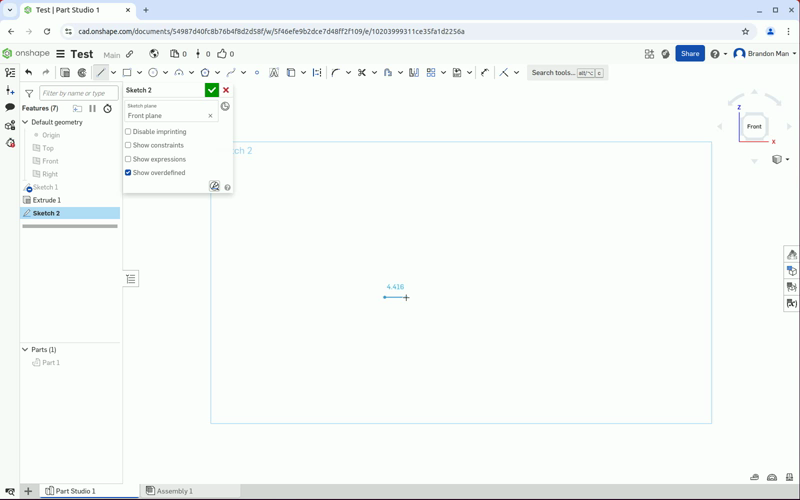
click(406, 297)
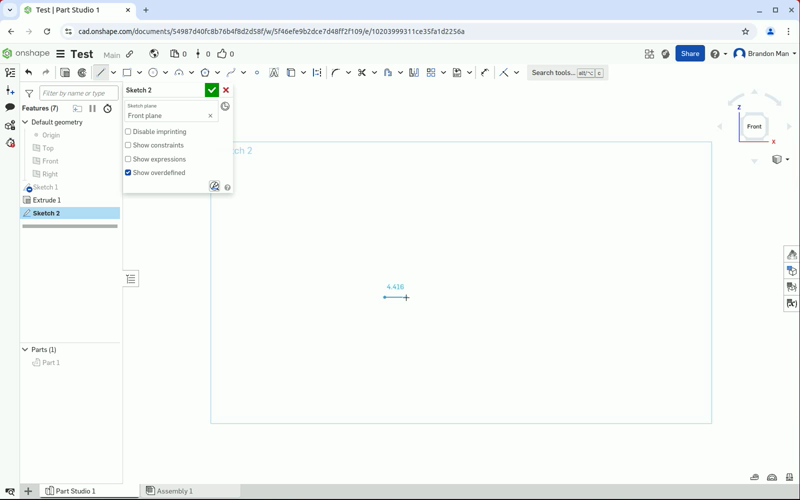
key_up(shift)
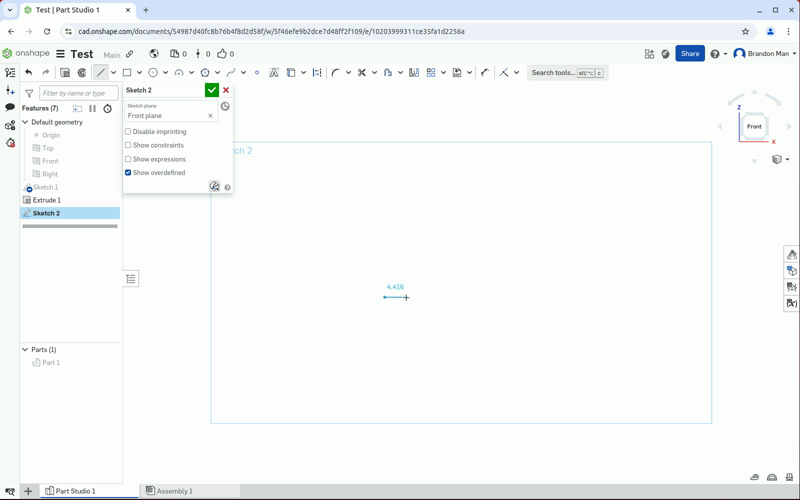
key_down(shift)
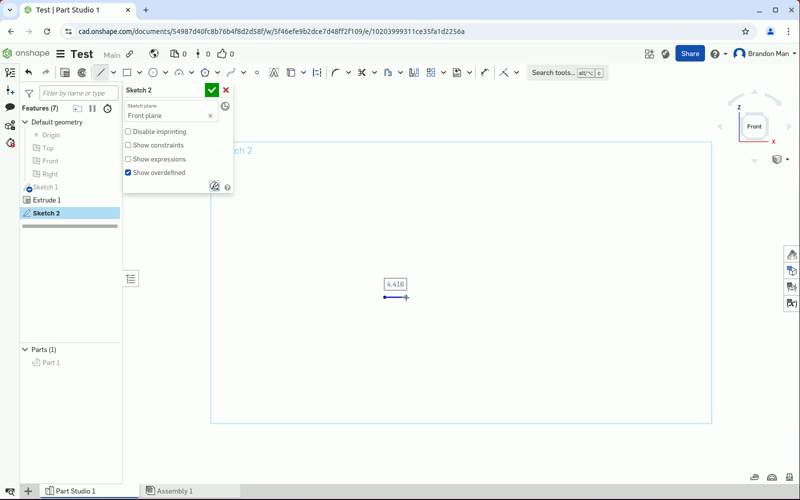
mouse_move(436, 297)
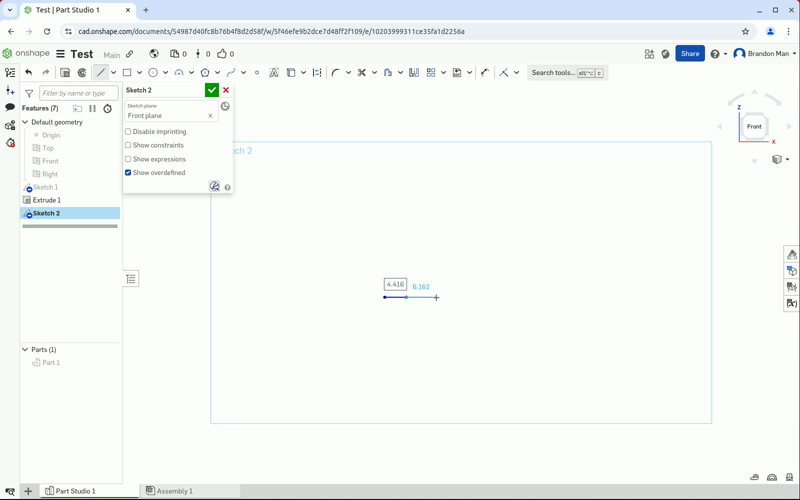
mouse_move(406, 275)
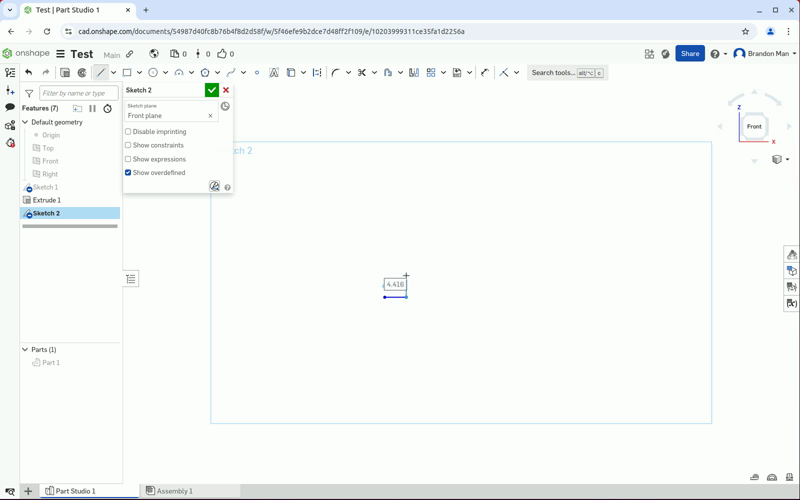
click(406, 275)
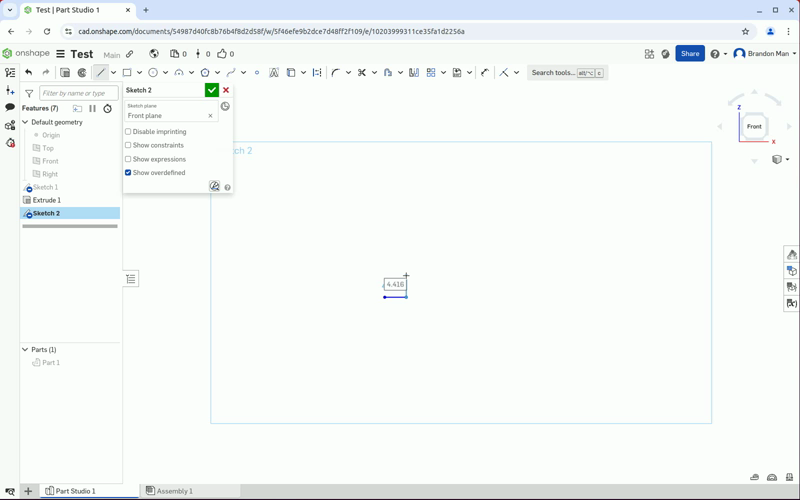
key_up(shift)
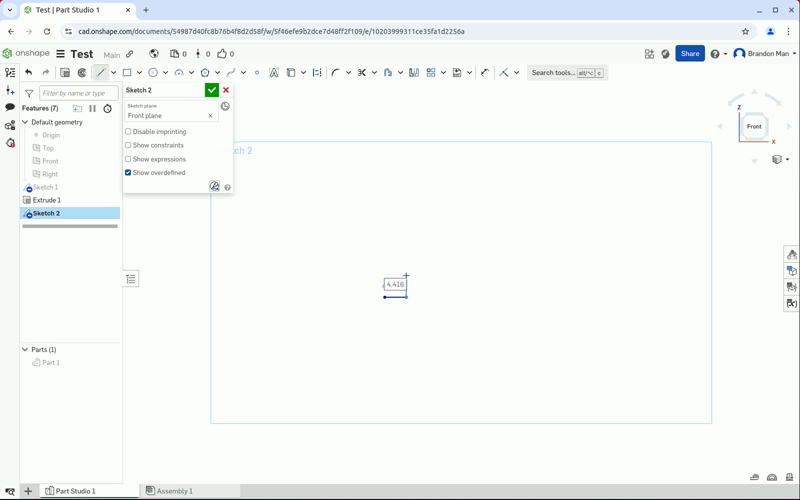
key_down(shift)
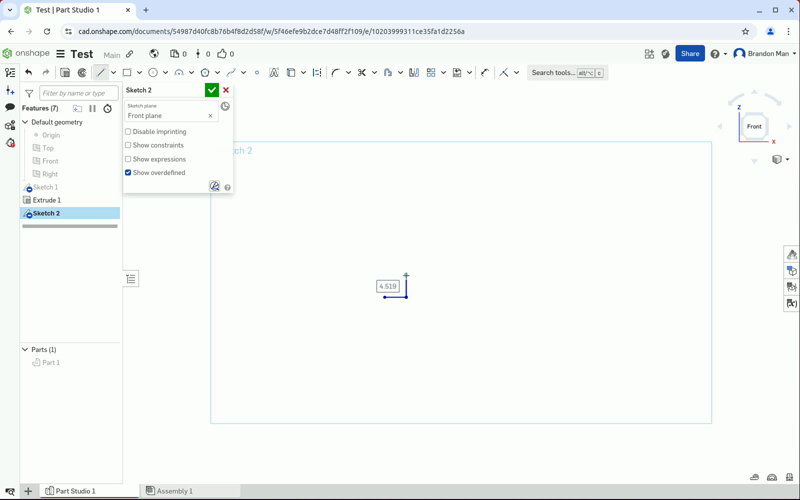
mouse_move(436, 275)
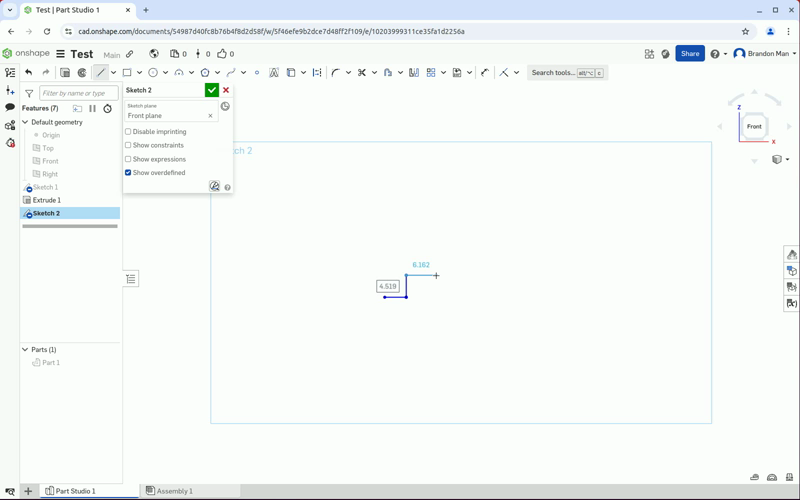
mouse_move(384, 275)
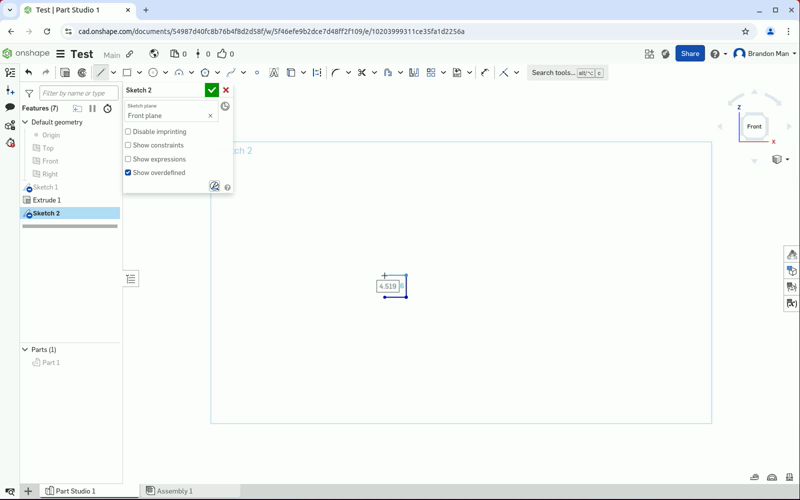
click(384, 275)
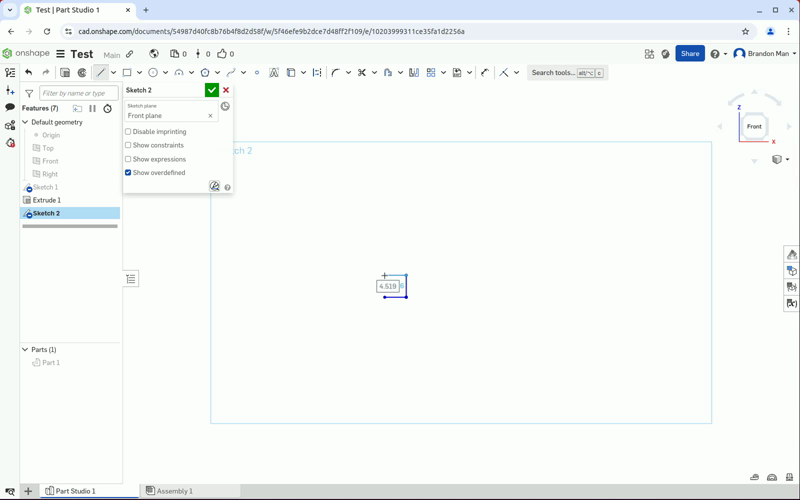
key_up(shift)
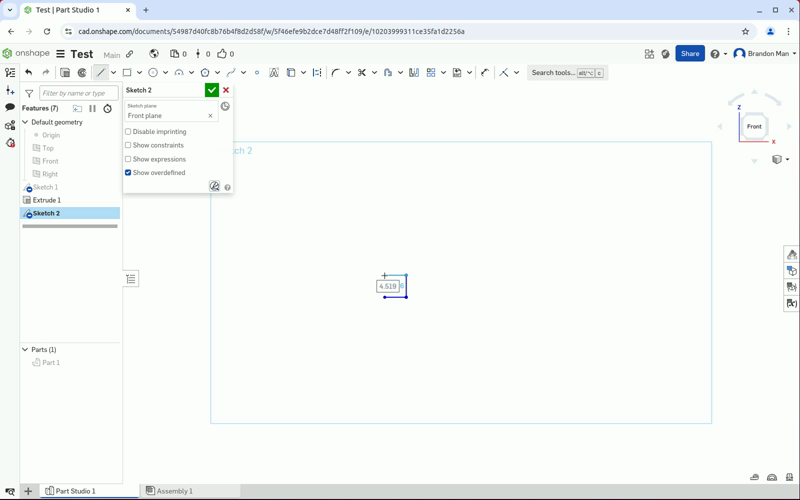
mouse_move(414, 275)
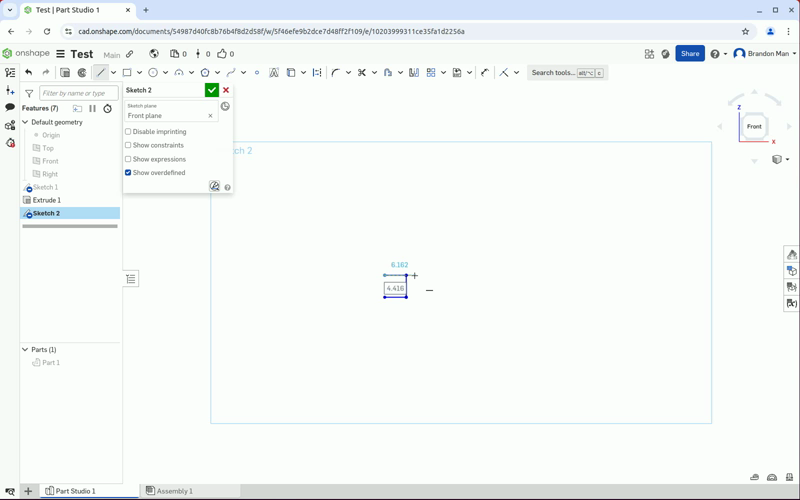
key_down(shift)
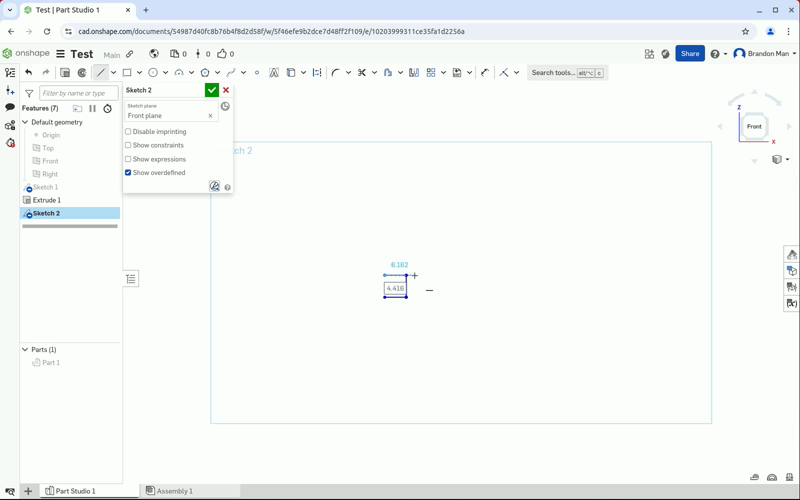
mouse_move(384, 297)
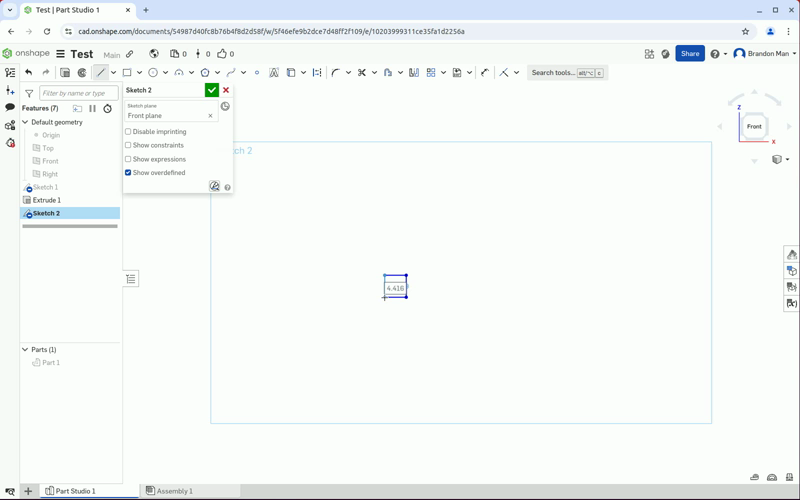
key_up(shift)
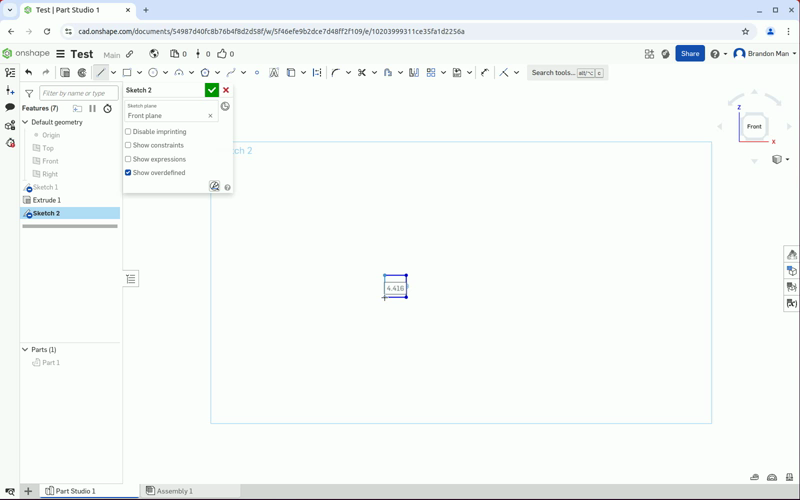
click(384, 297)
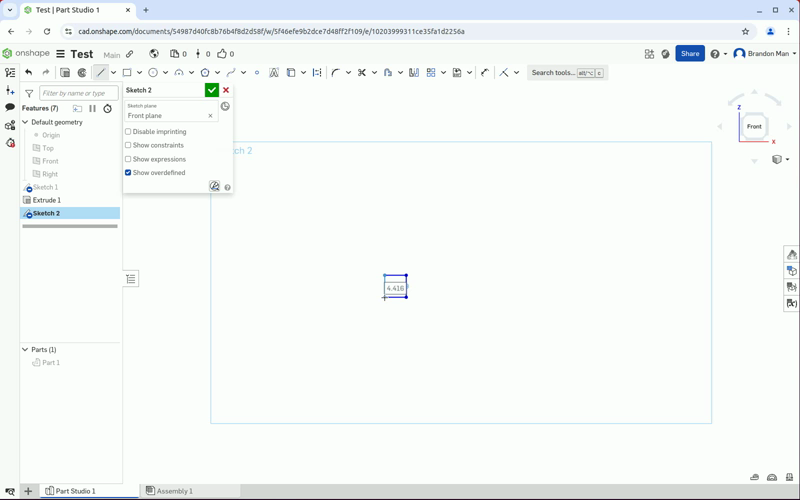
key(esc)
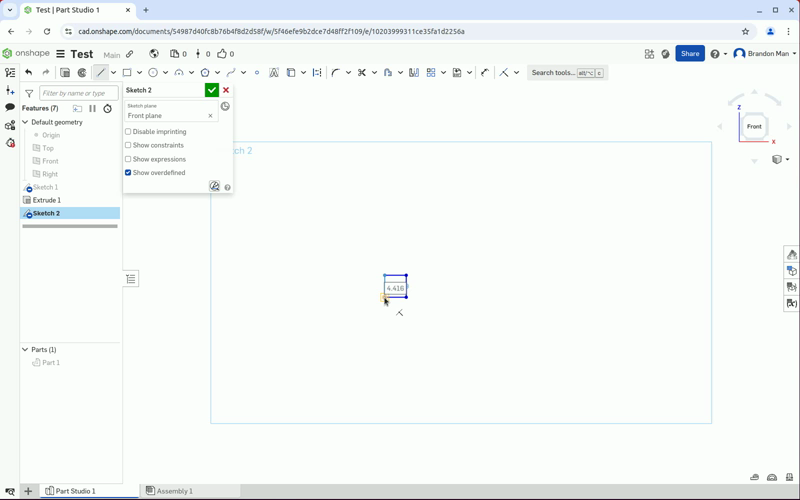
mouse_move(385, 278)
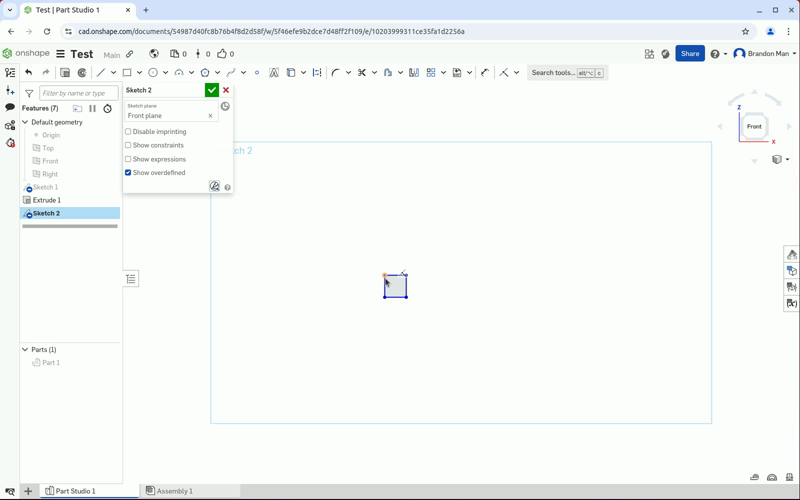
scroll(6)
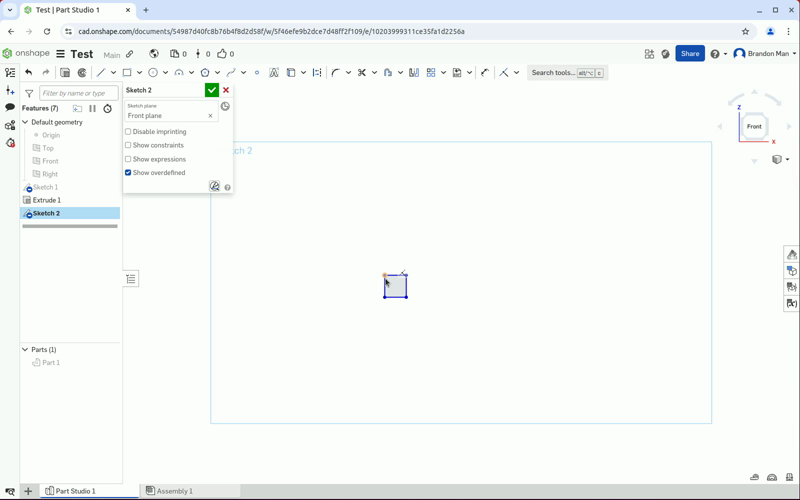
scroll(6)
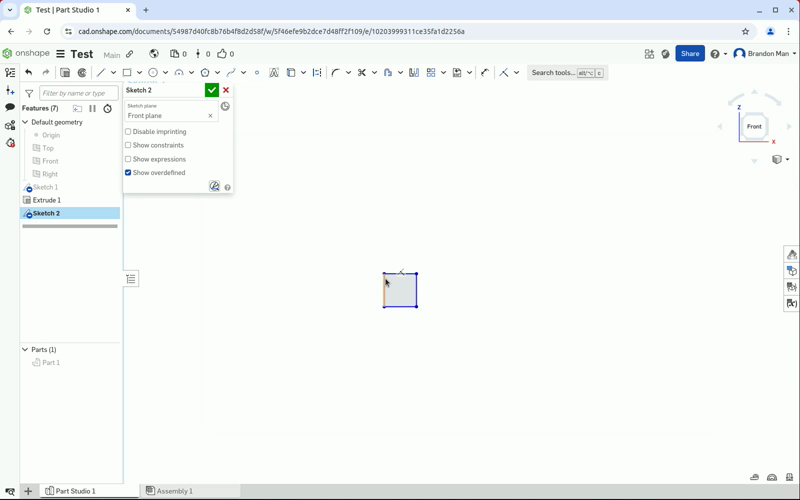
scroll(6)
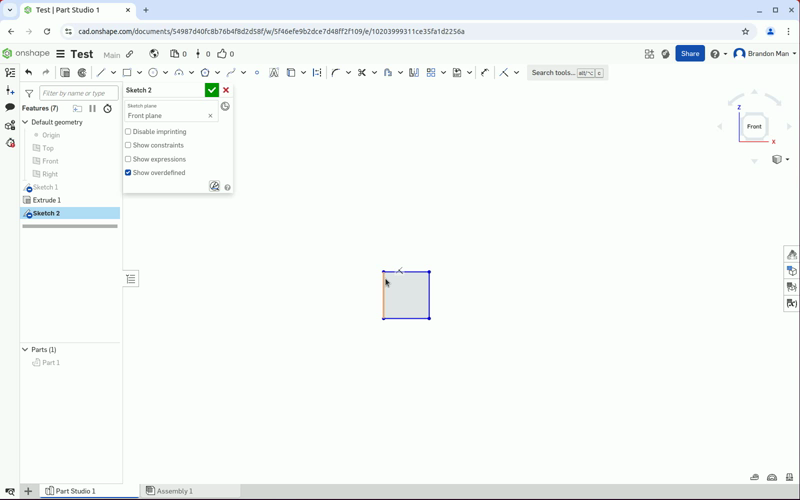
scroll(6)
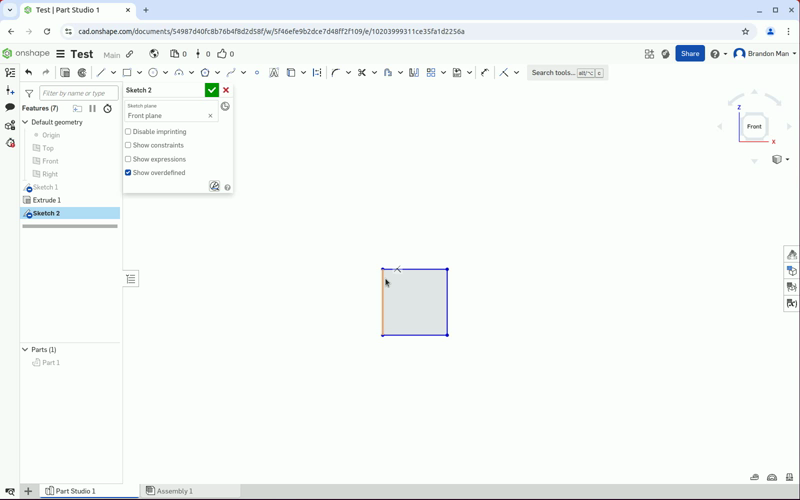
scroll(6)
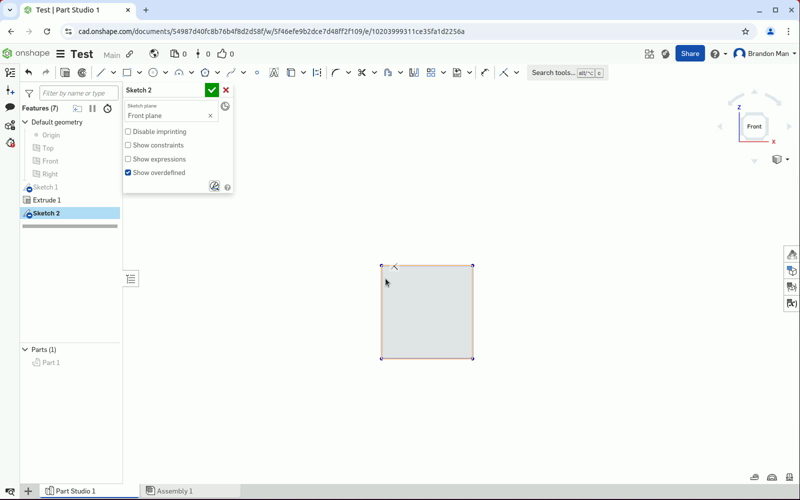
scroll(6)
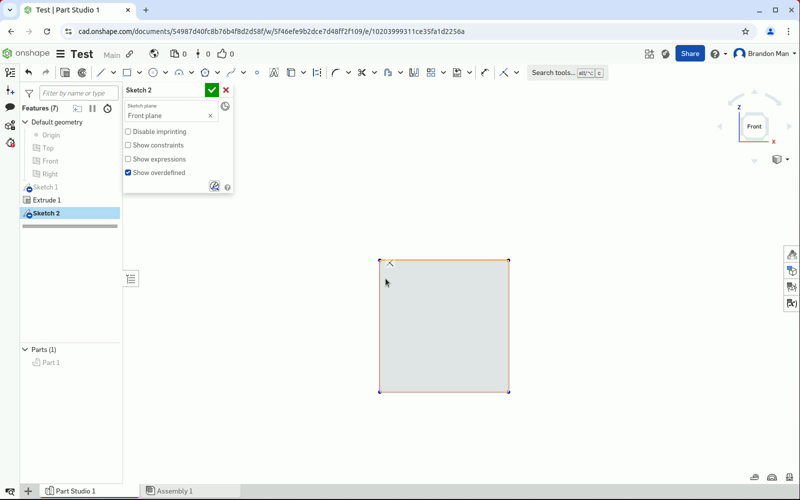
scroll(6)
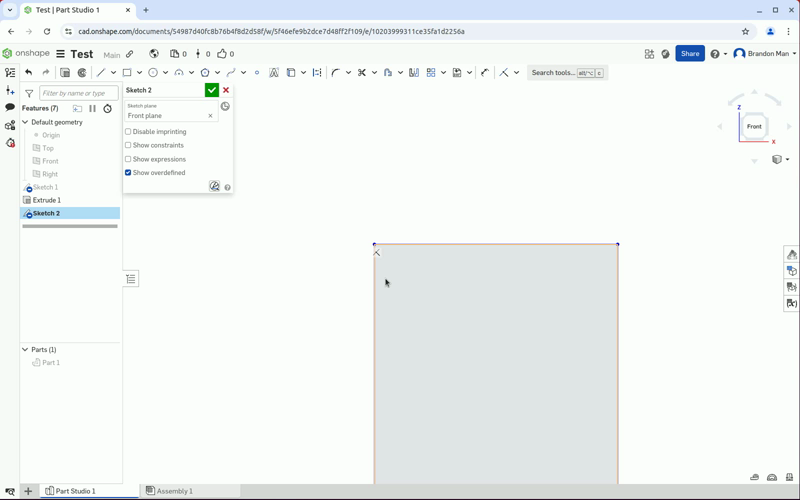
click(385, 278)
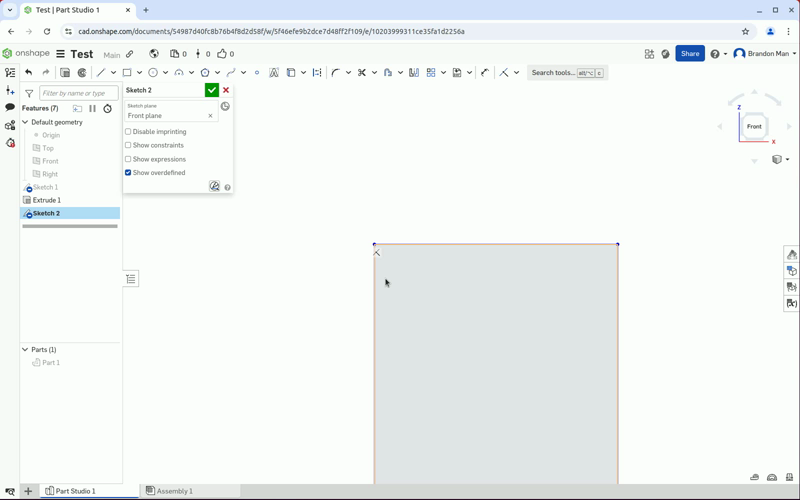
scroll(-6)
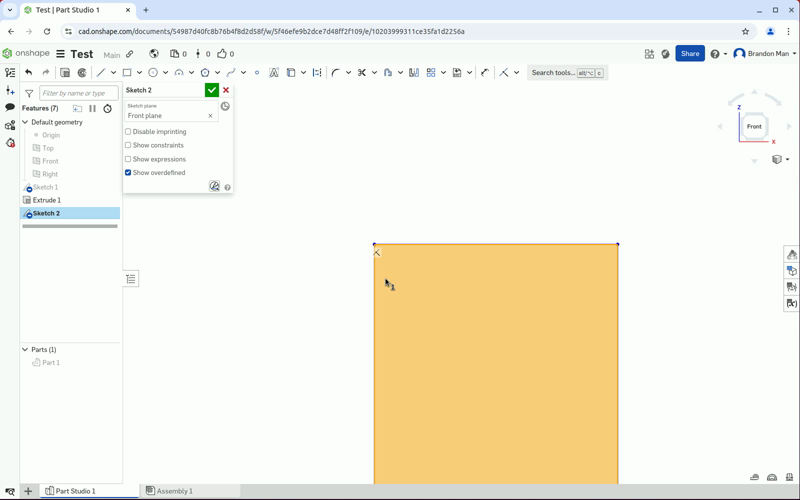
scroll(-6)
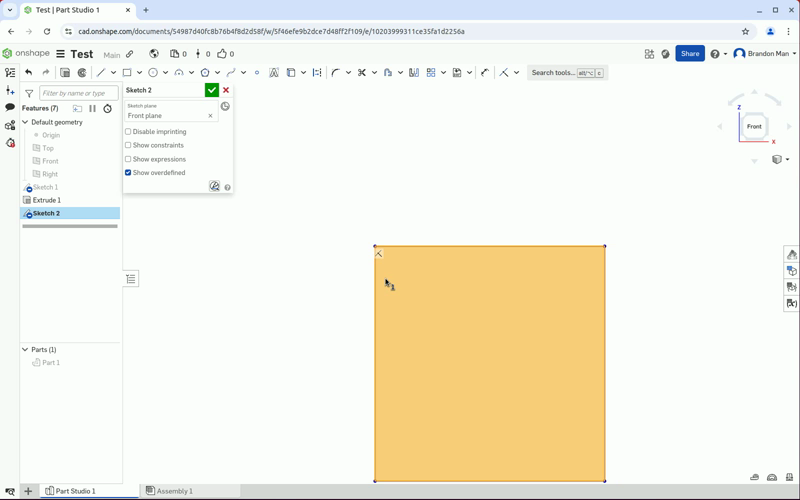
scroll(-6)
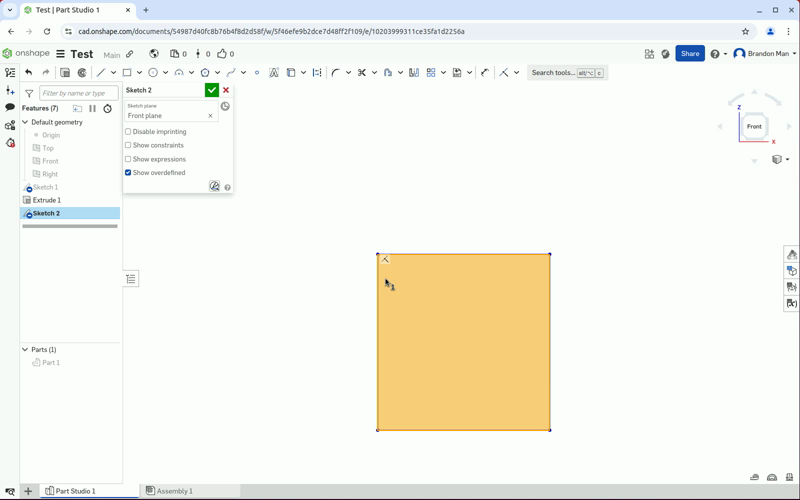
scroll(-6)
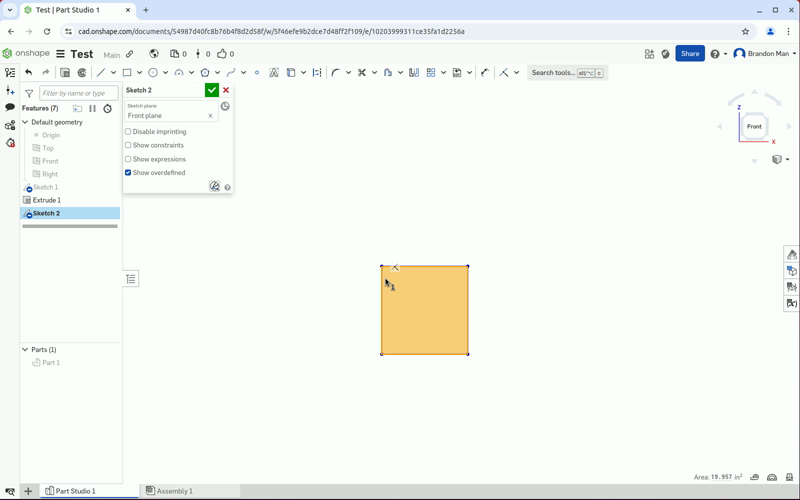
scroll(-6)
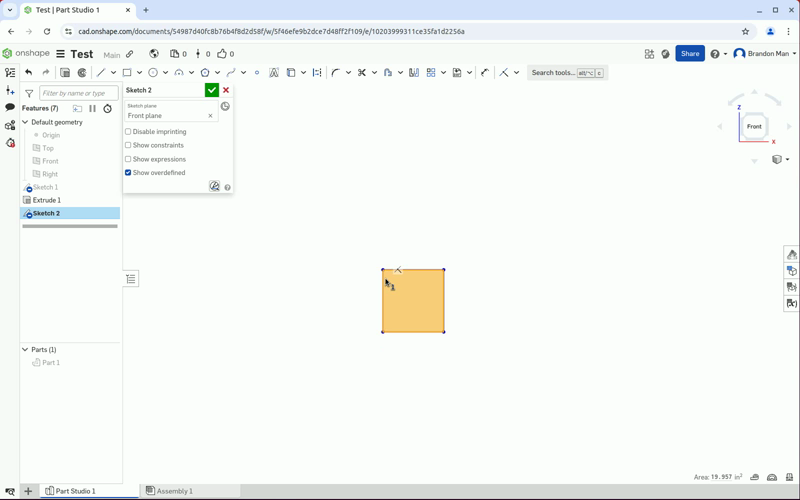
scroll(-6)
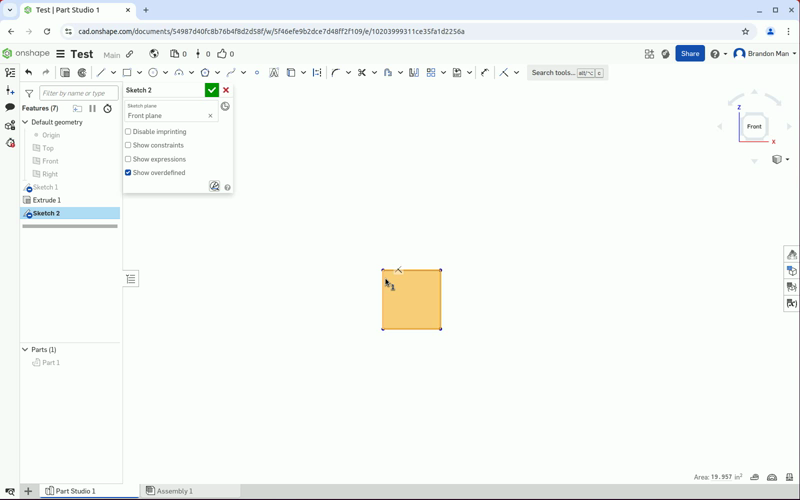
scroll(-6)
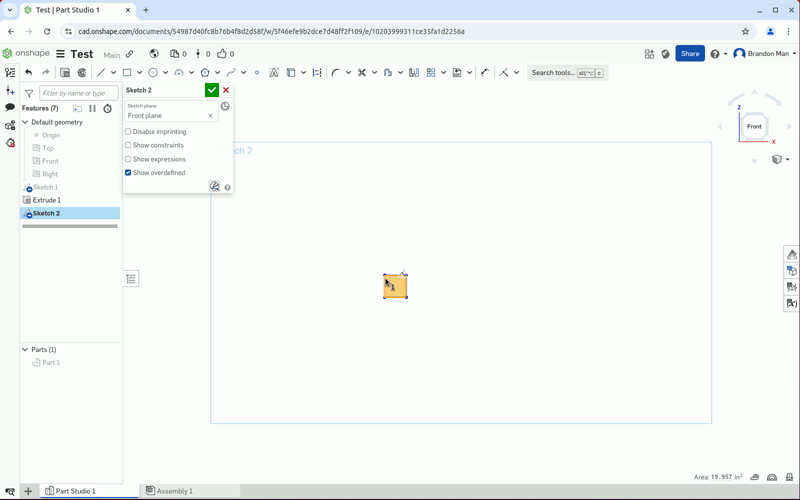
mouse_move(73, 352)
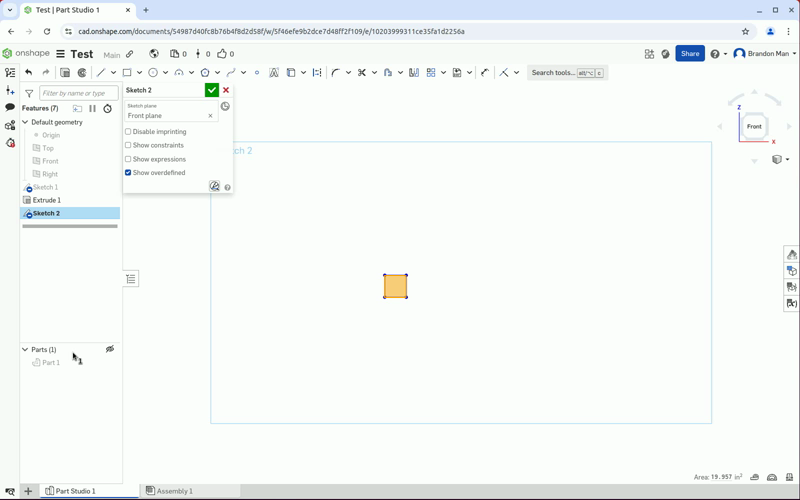
key(shift+y)
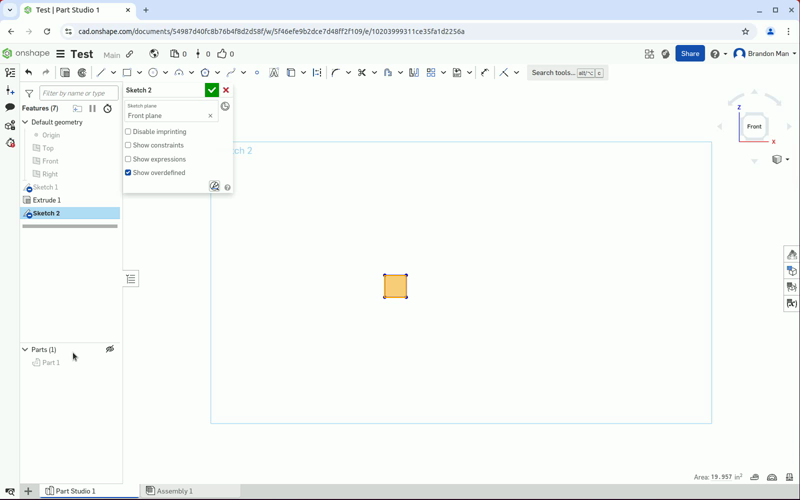
key(shift+e)
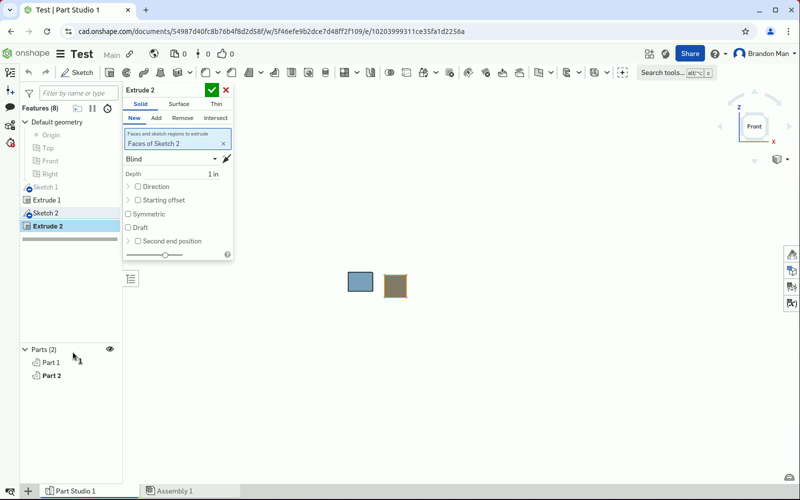
mouse_move(143, 106)
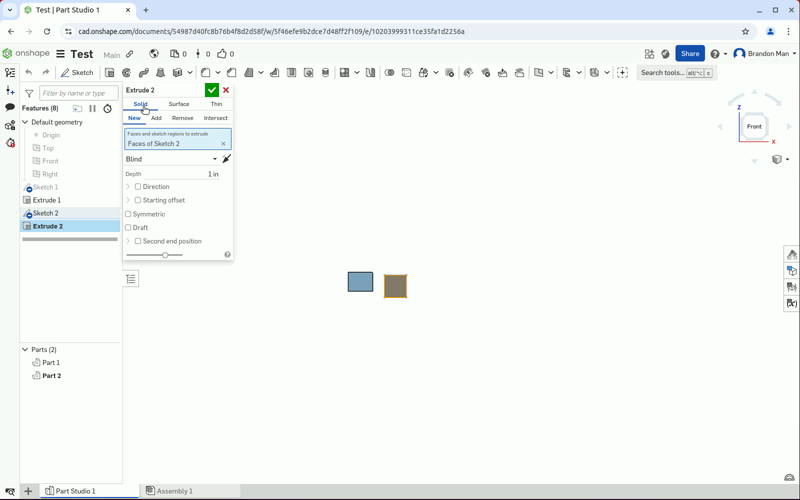
click(143, 106)
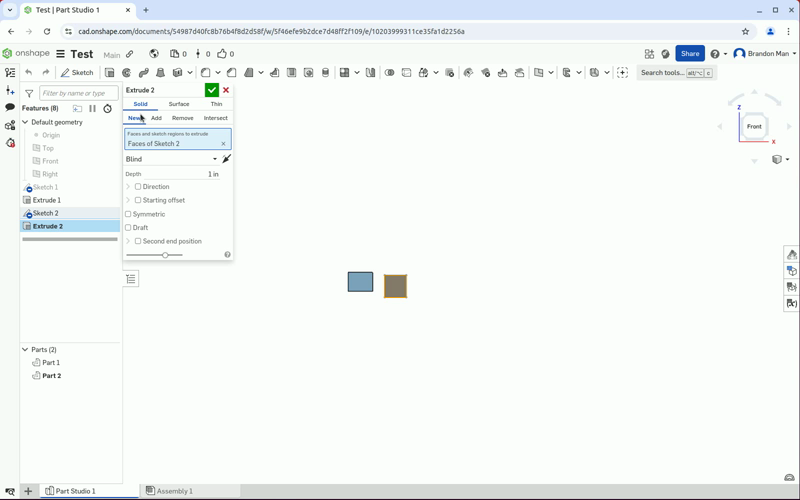
mouse_move(137, 120)
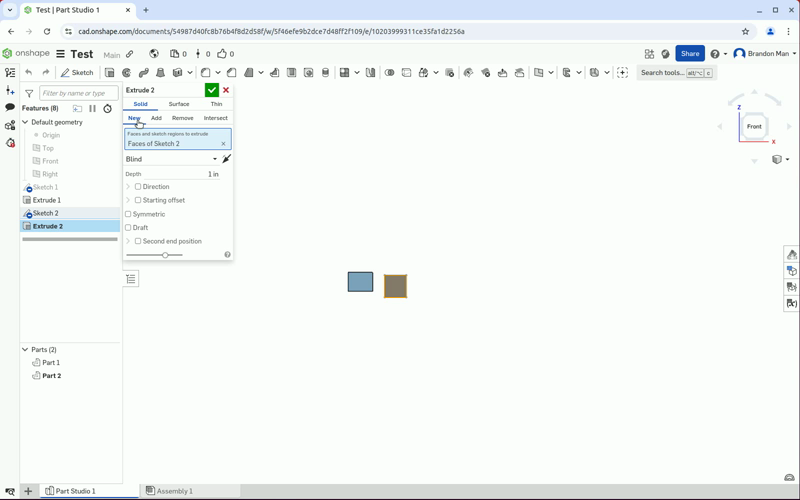
click(137, 120)
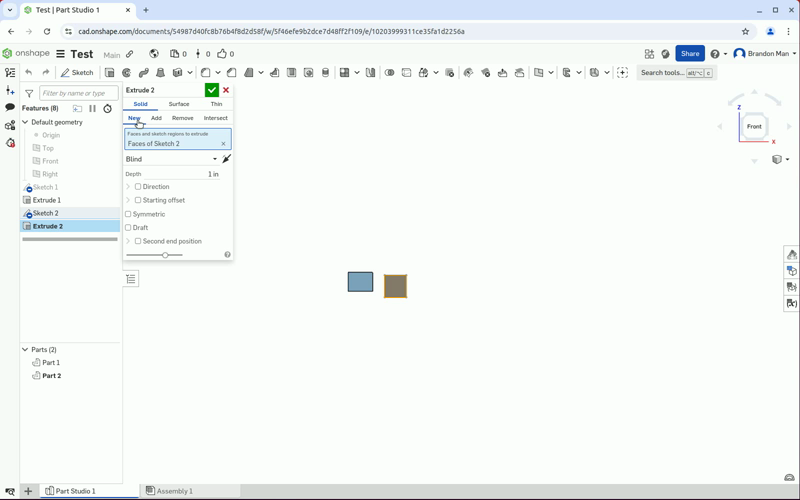
key(tab, 4)
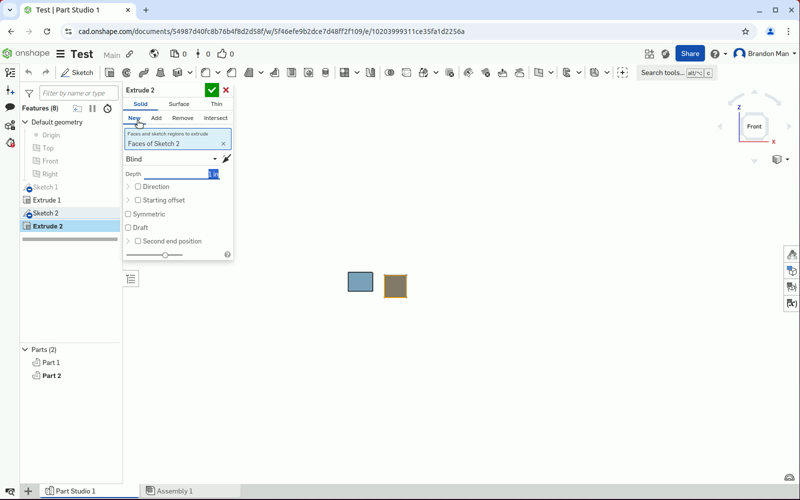
text(1.444)
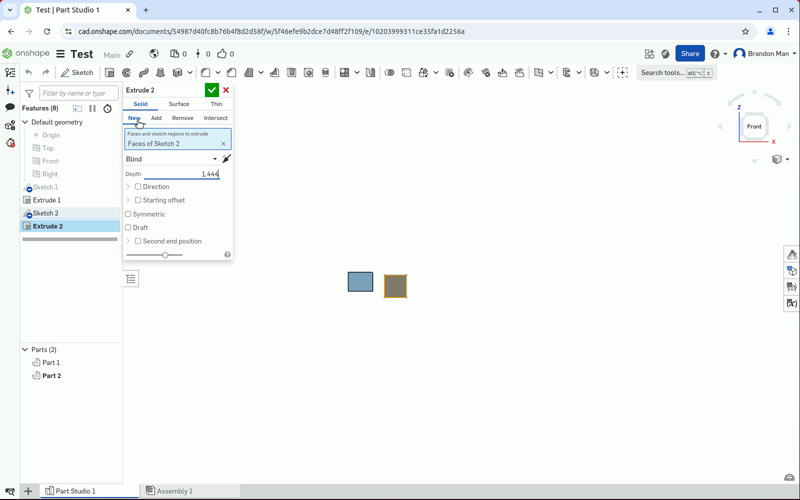
key(enter)
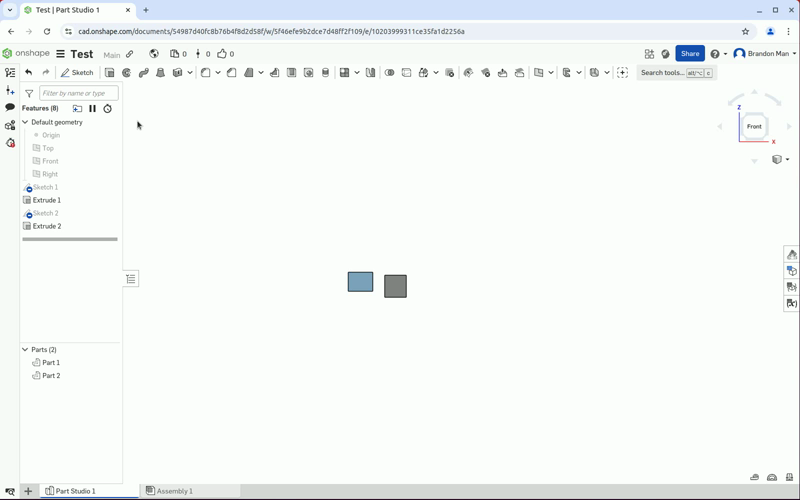
key(shift+h)
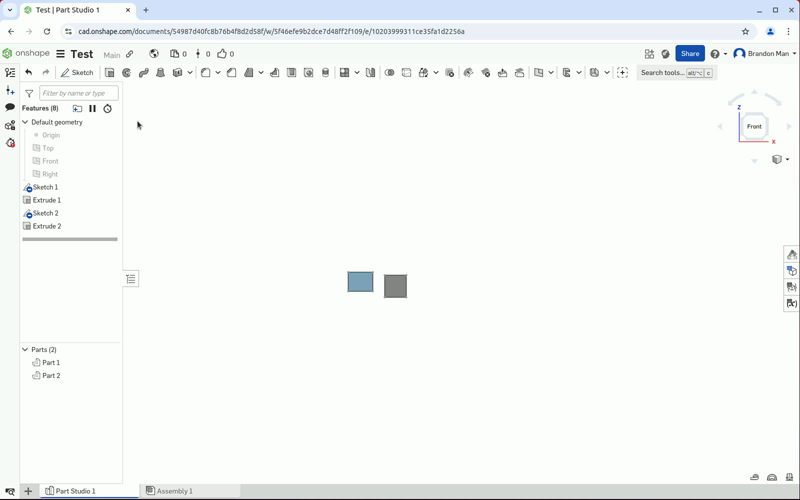
key(shift+h)
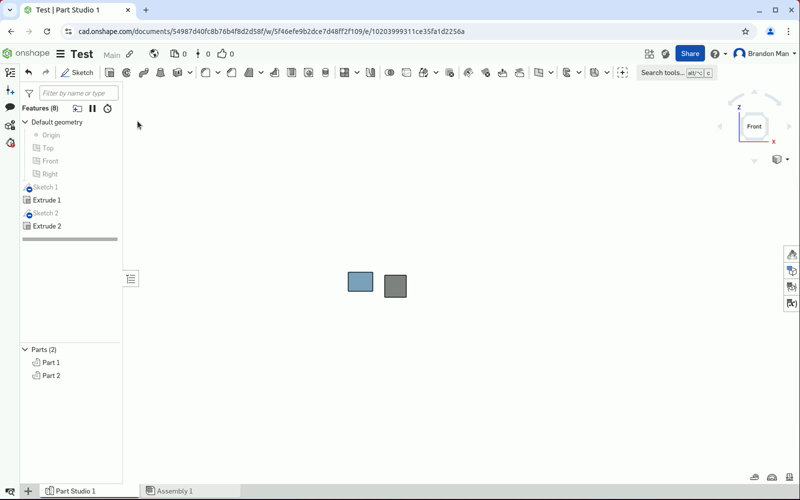
mouse_move(73, 189)
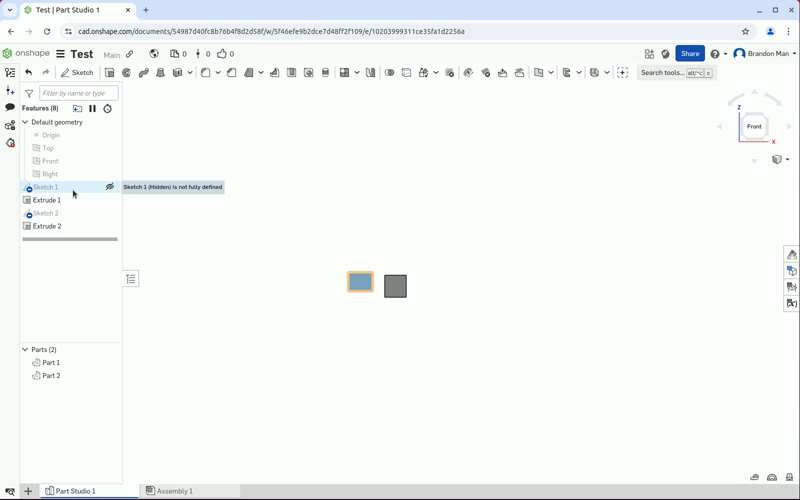
click(73, 189)
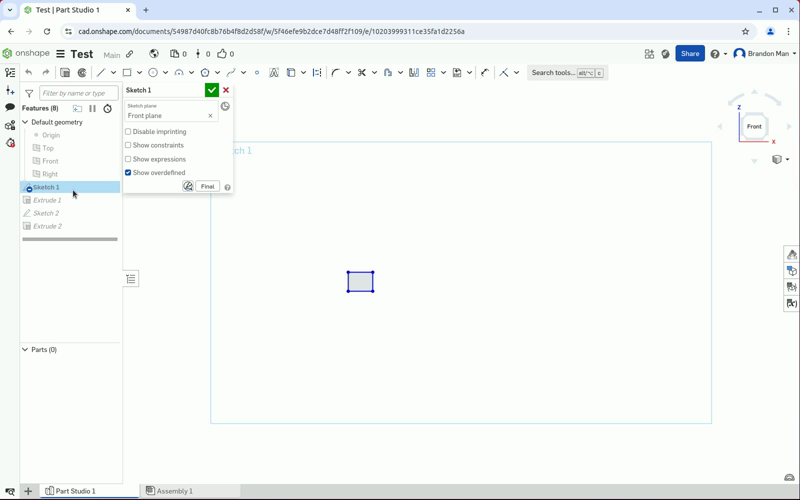
mouse_move(229, 92)
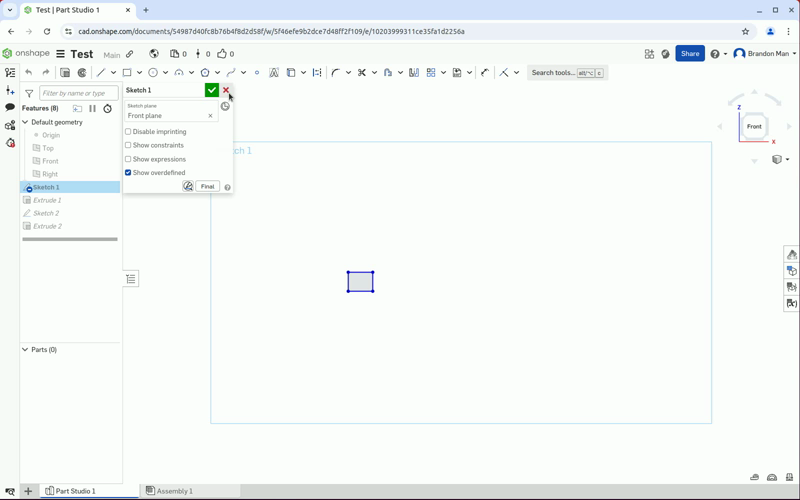
click(229, 92)
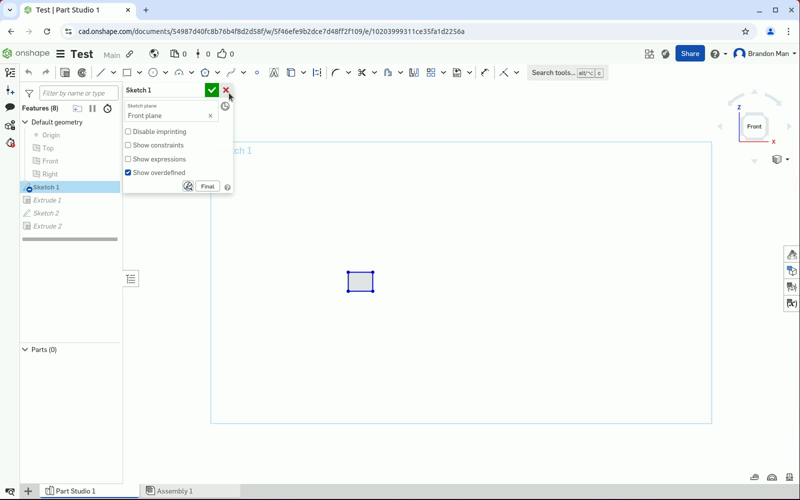
key(shift+s)
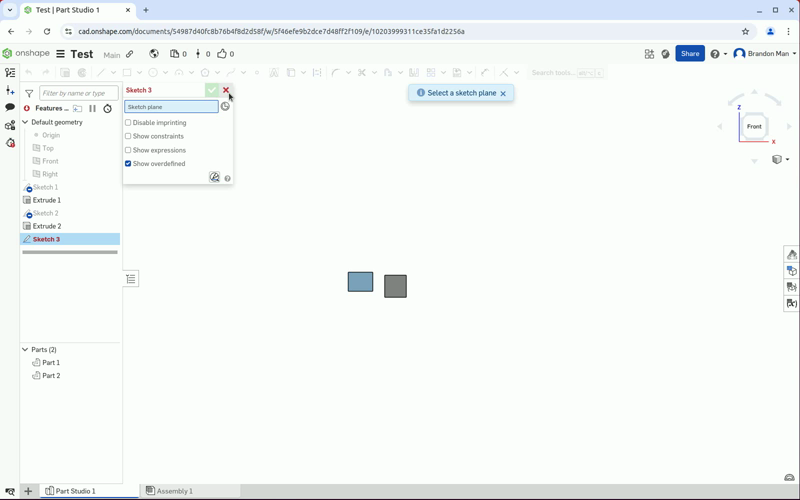
mouse_move(73, 163)
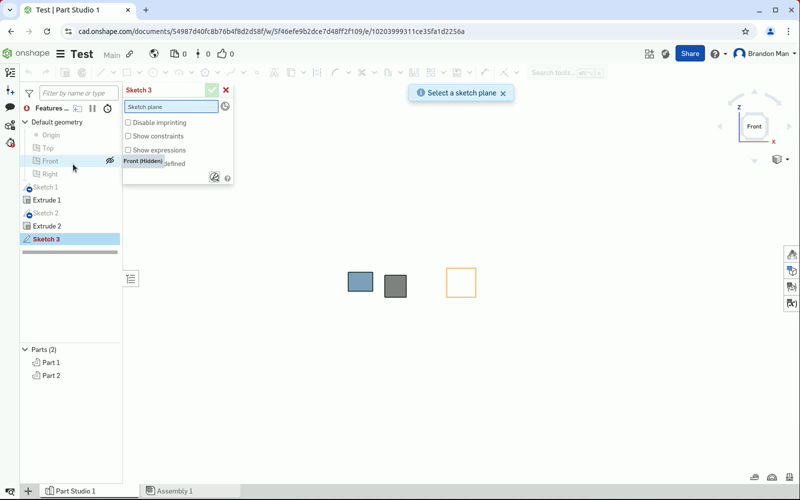
click(73, 163)
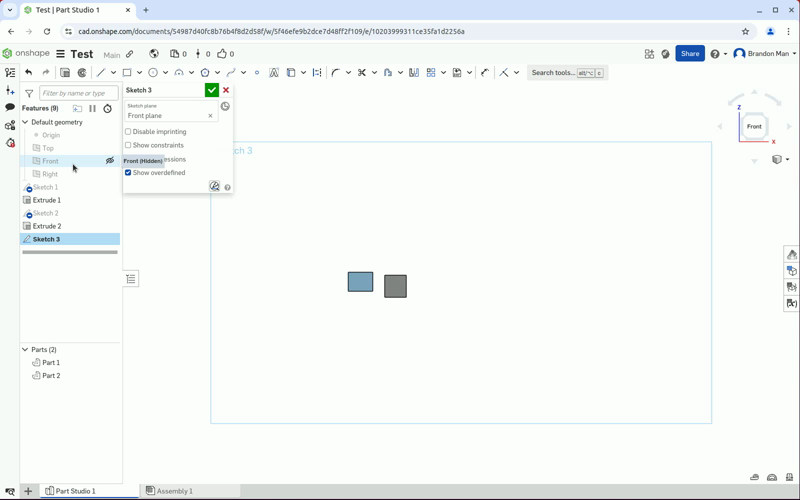
mouse_move(73, 352)
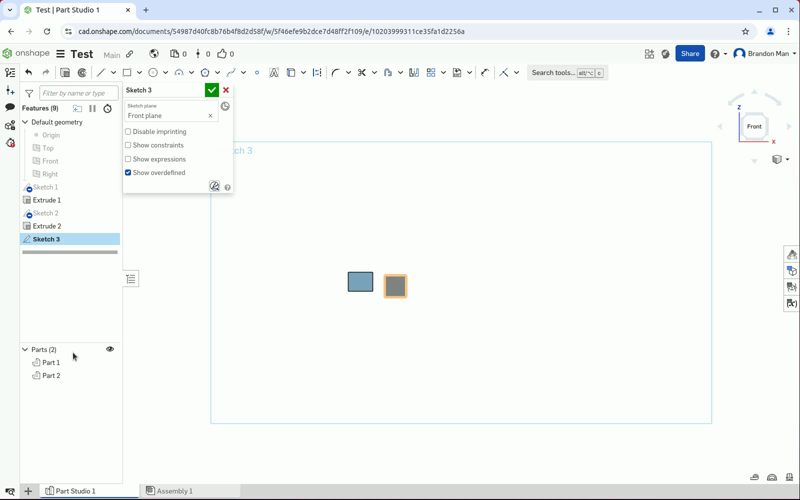
key(y)
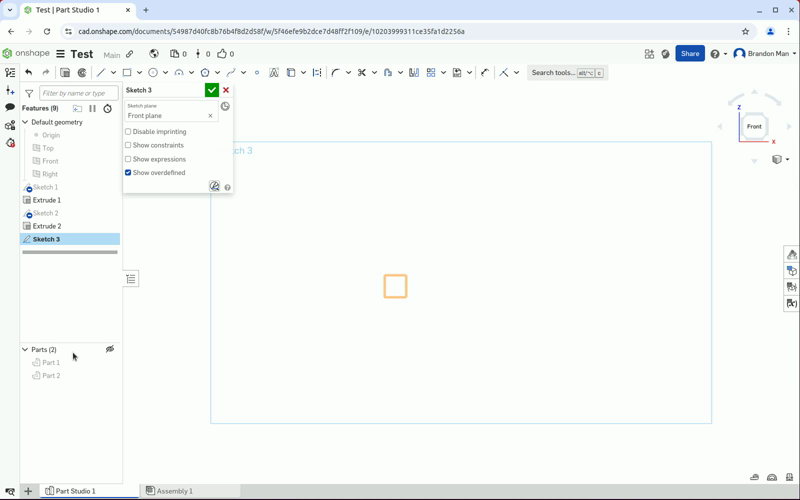
key(l)
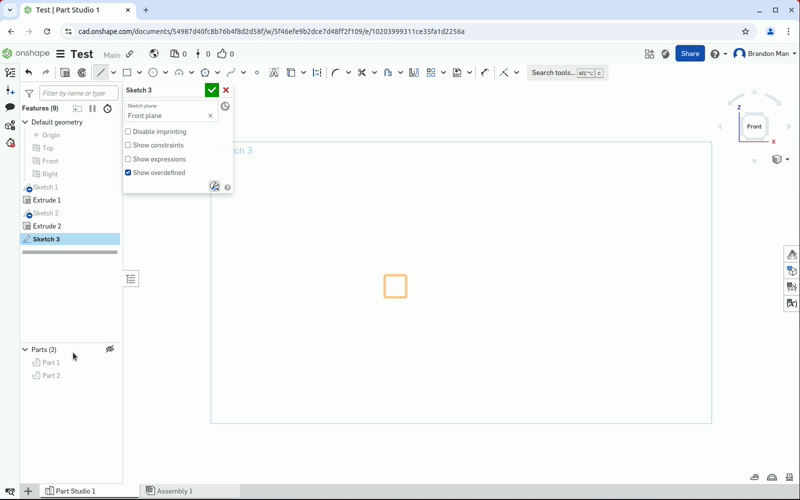
key_down(shift)
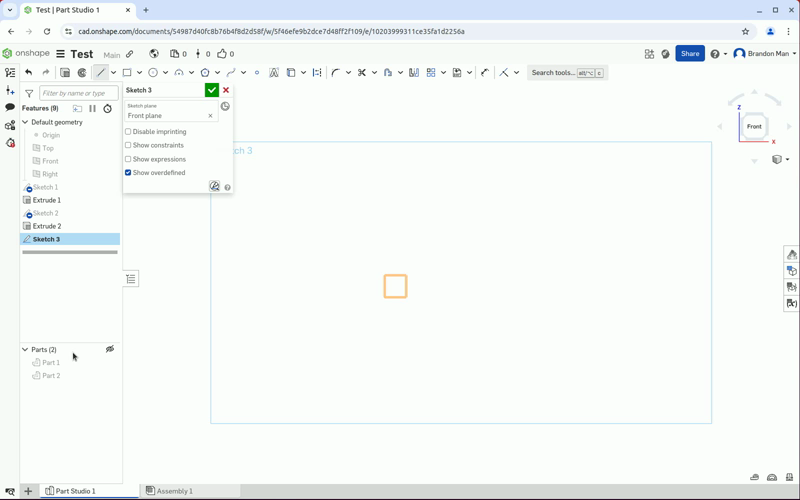
mouse_move(425, 320)
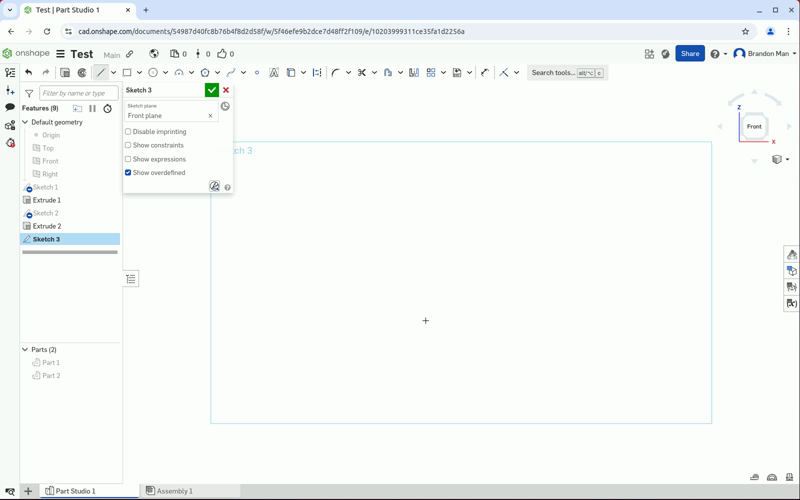
click(425, 320)
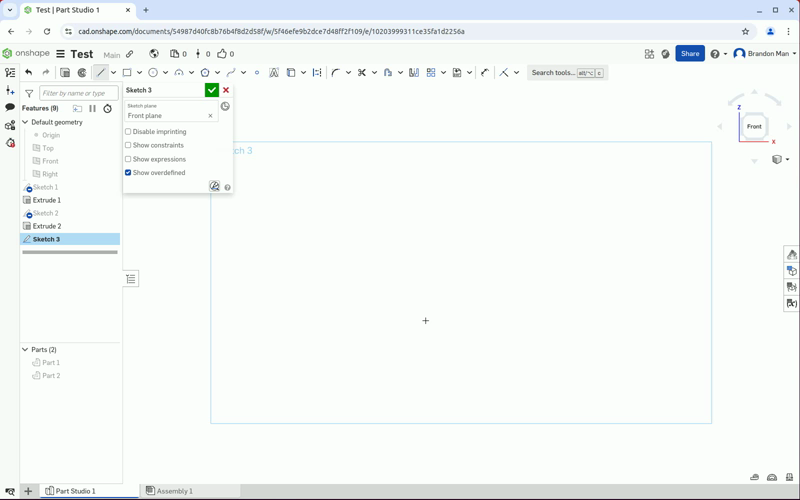
key_up(shift)
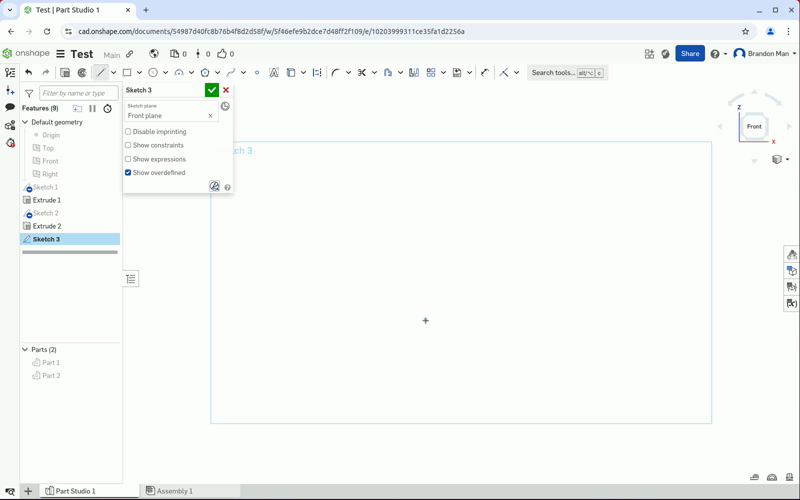
key_down(shift)
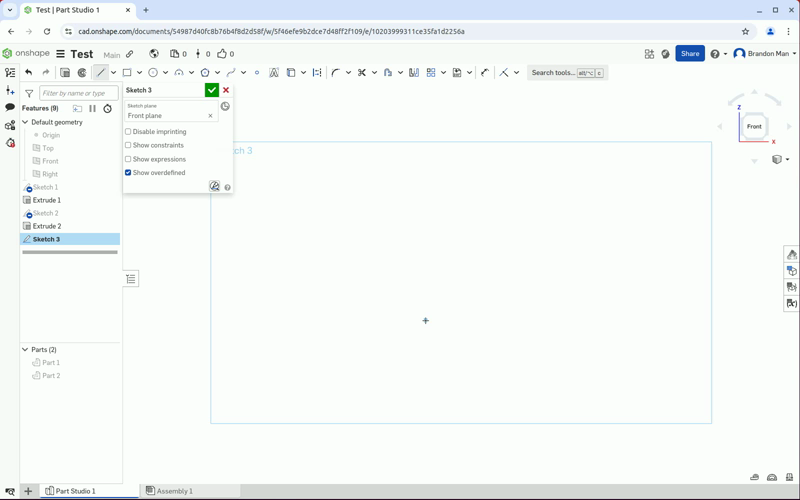
mouse_move(455, 320)
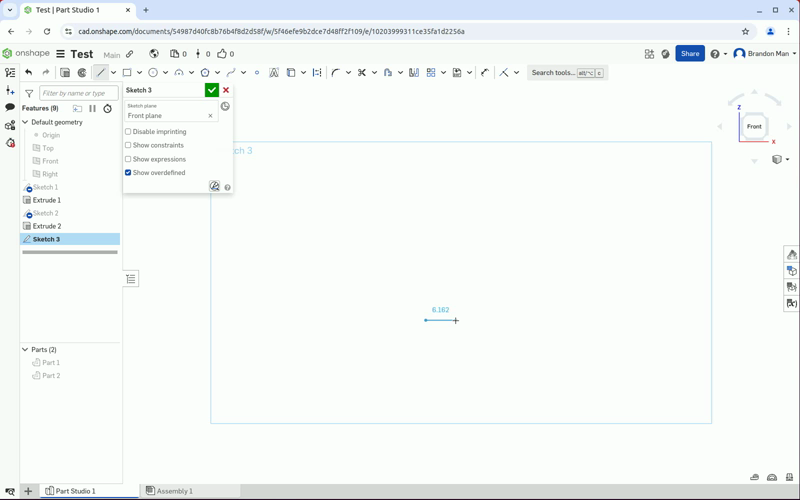
mouse_move(470, 320)
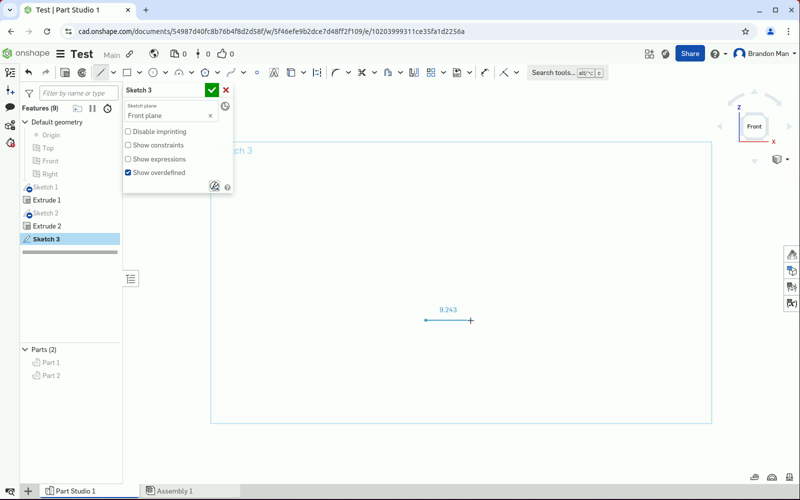
click(470, 320)
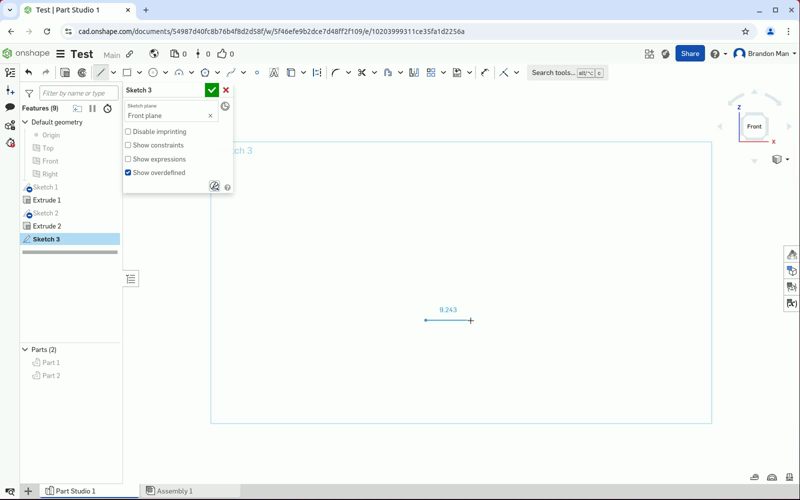
key_up(shift)
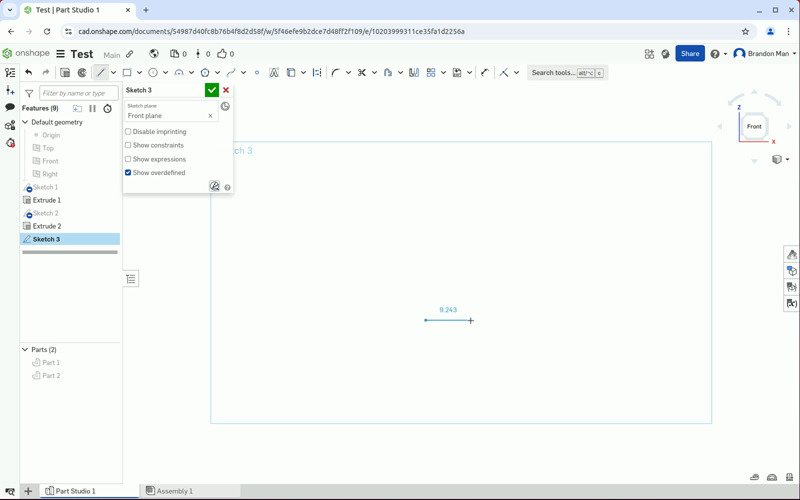
key_down(shift)
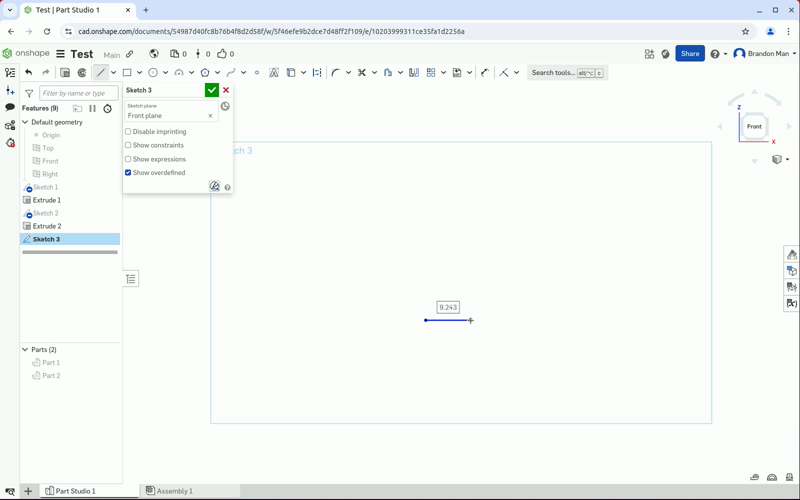
mouse_move(501, 320)
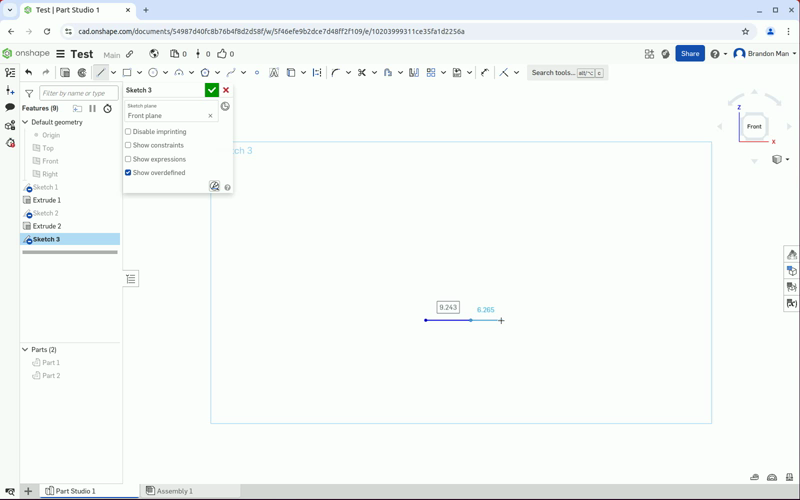
mouse_move(470, 288)
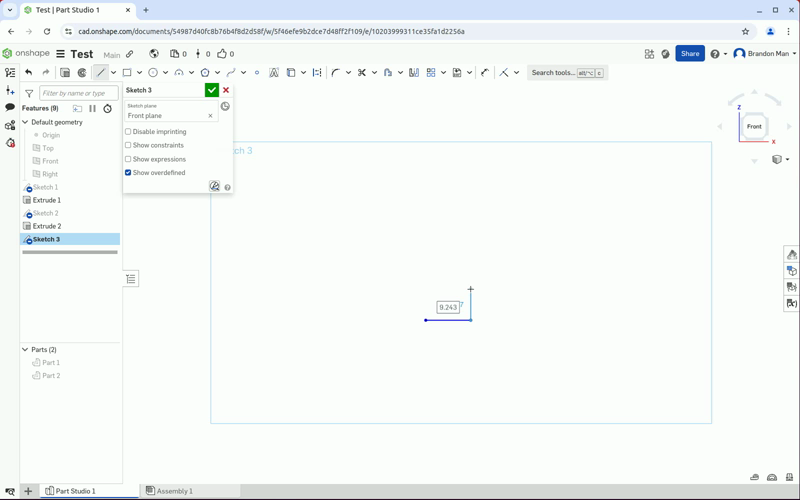
click(470, 288)
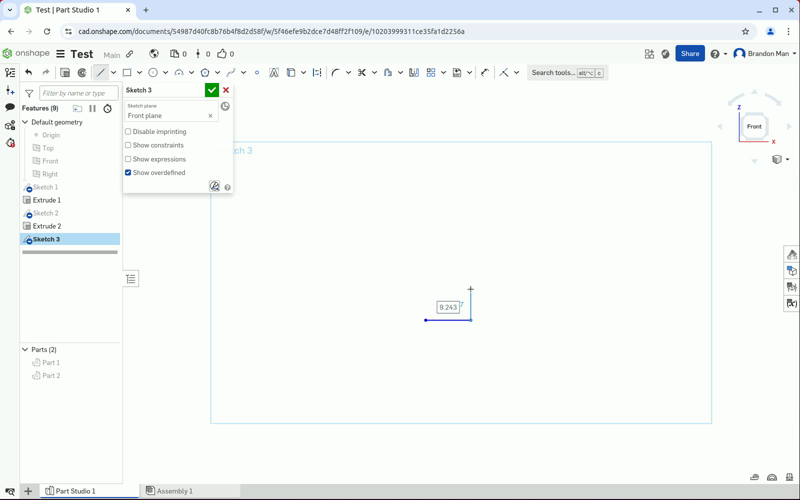
key_up(shift)
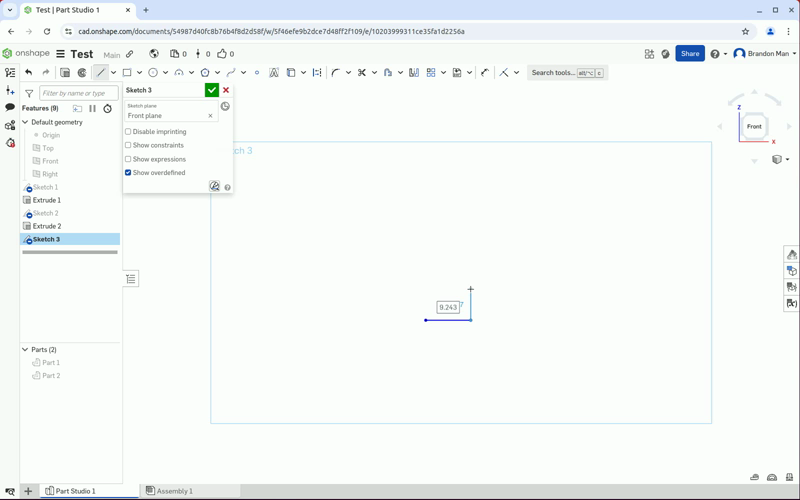
key_down(shift)
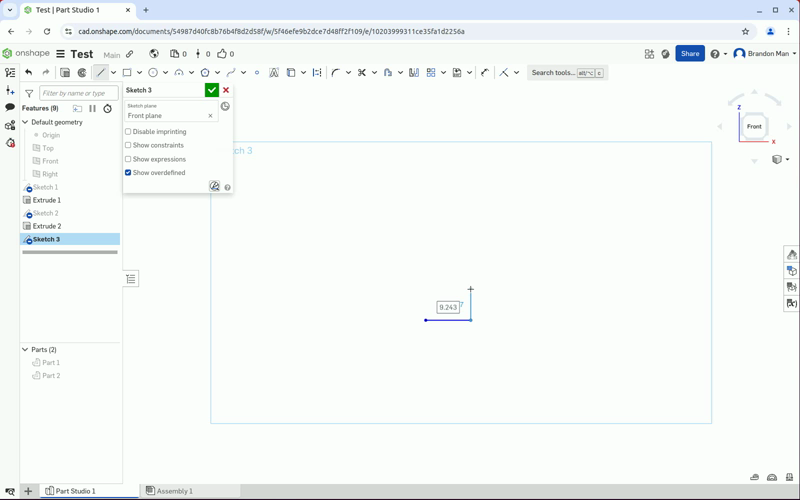
mouse_move(501, 288)
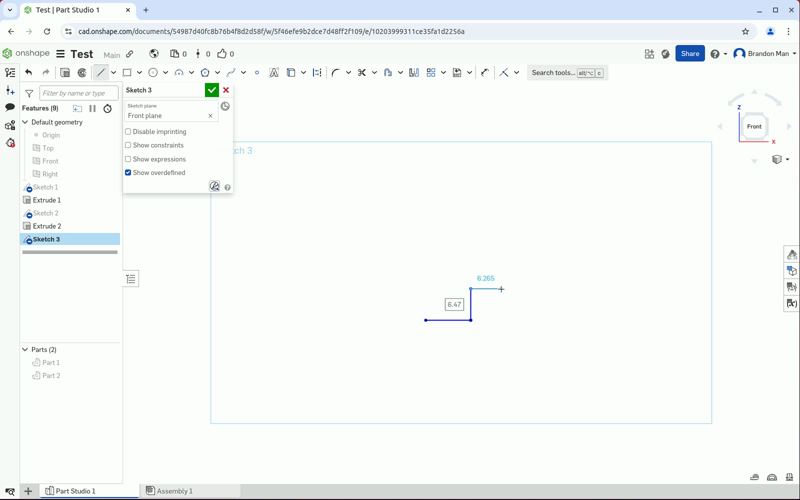
mouse_move(425, 288)
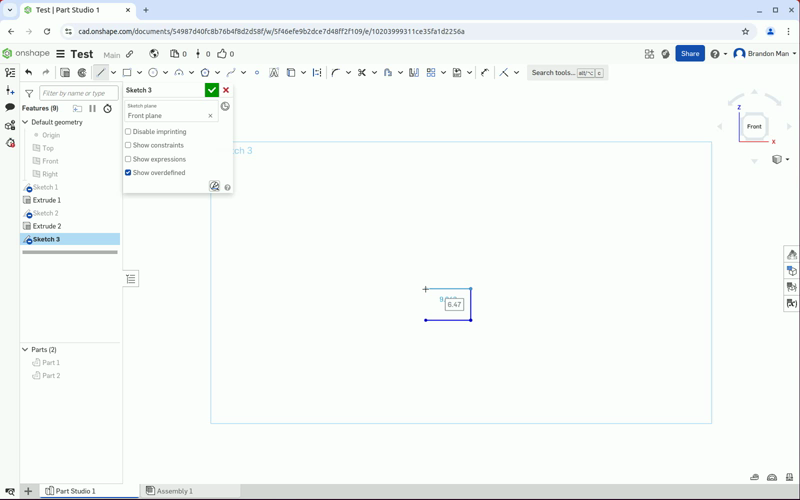
click(425, 288)
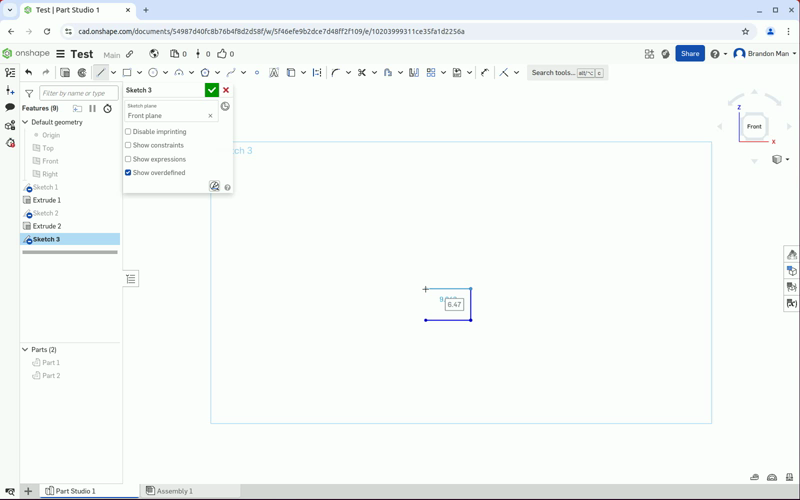
key_up(shift)
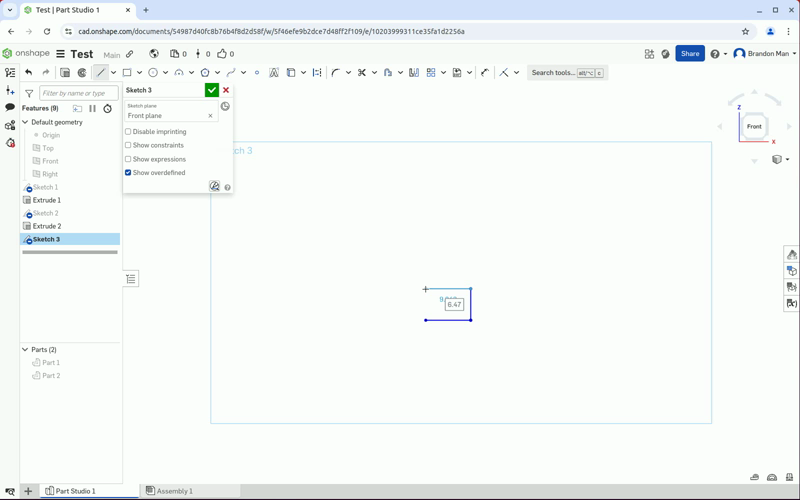
mouse_move(455, 288)
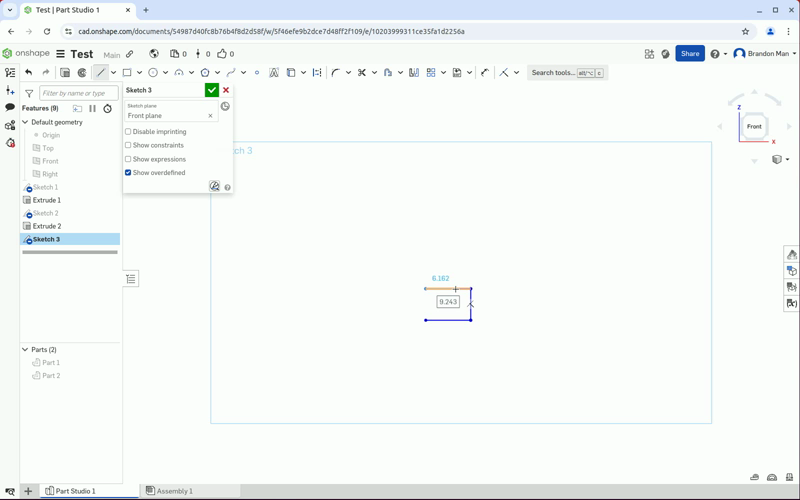
key_down(shift)
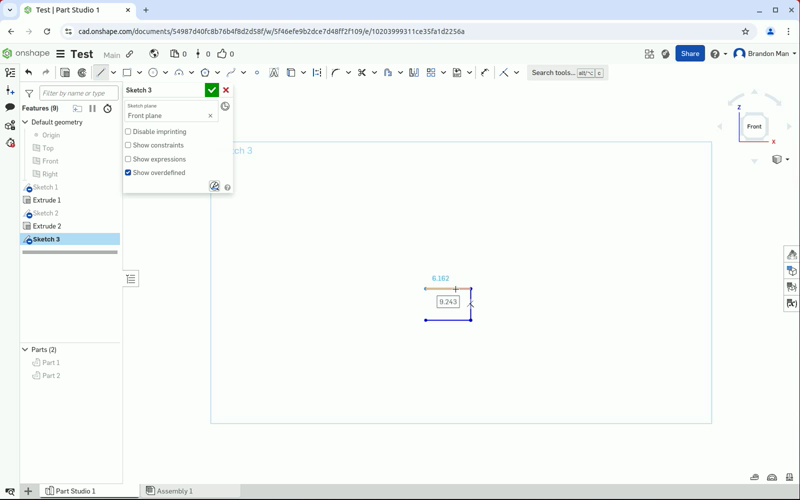
mouse_move(425, 320)
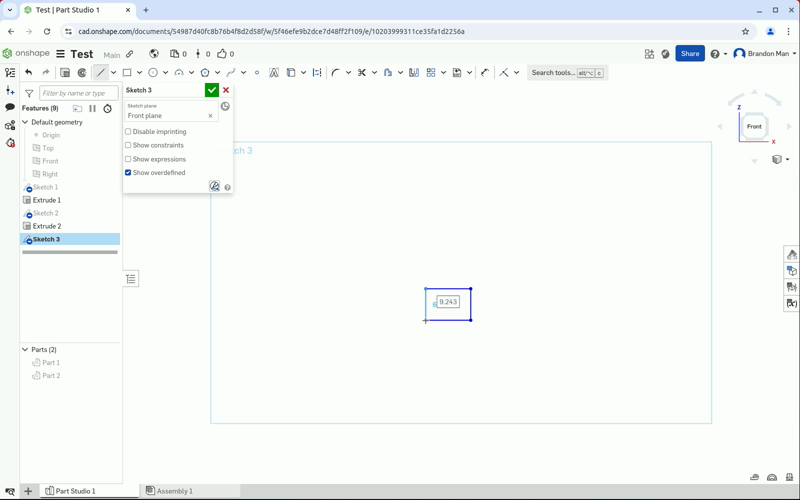
key_up(shift)
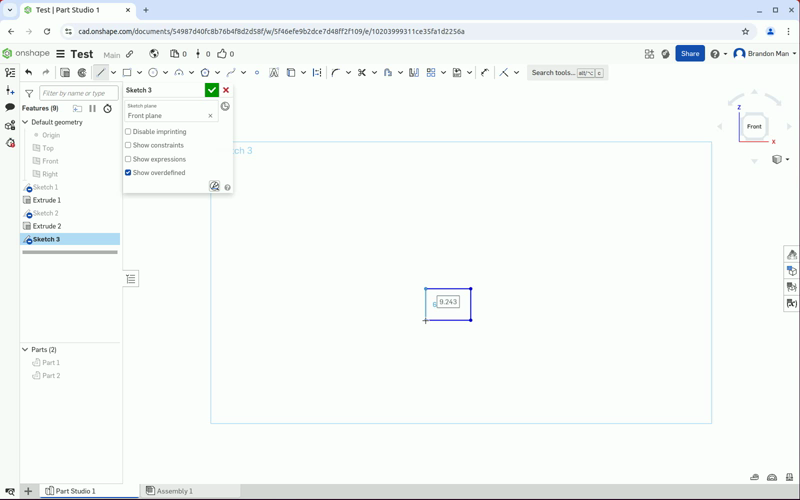
click(425, 320)
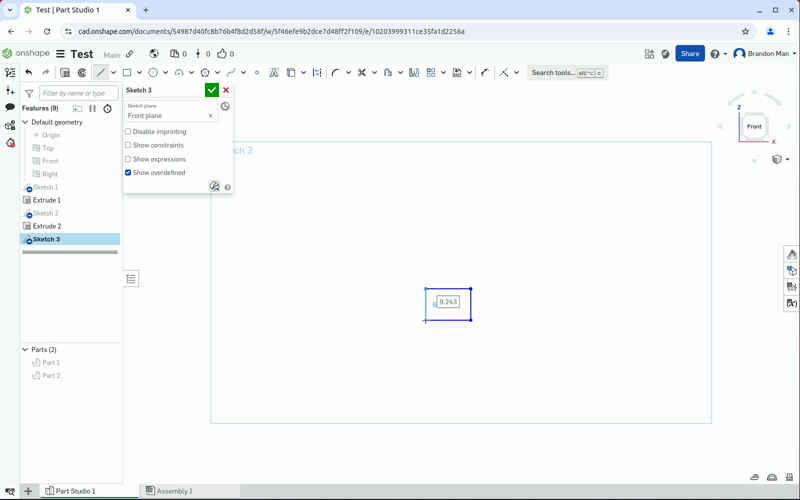
key(esc)
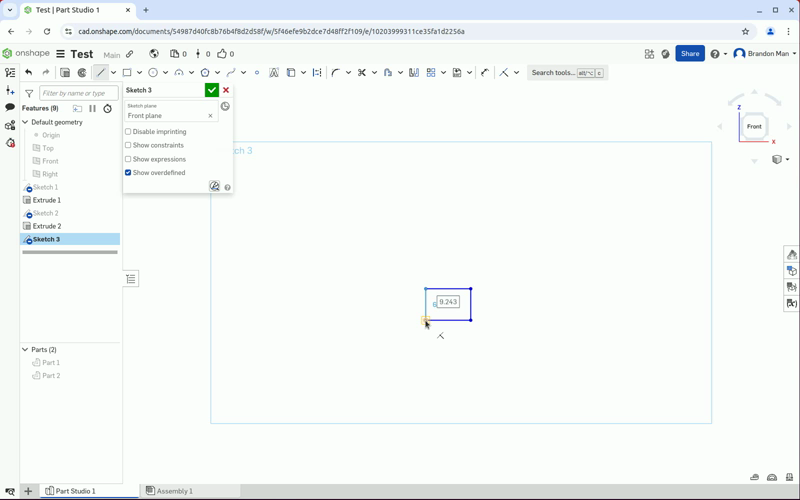
mouse_move(460, 302)
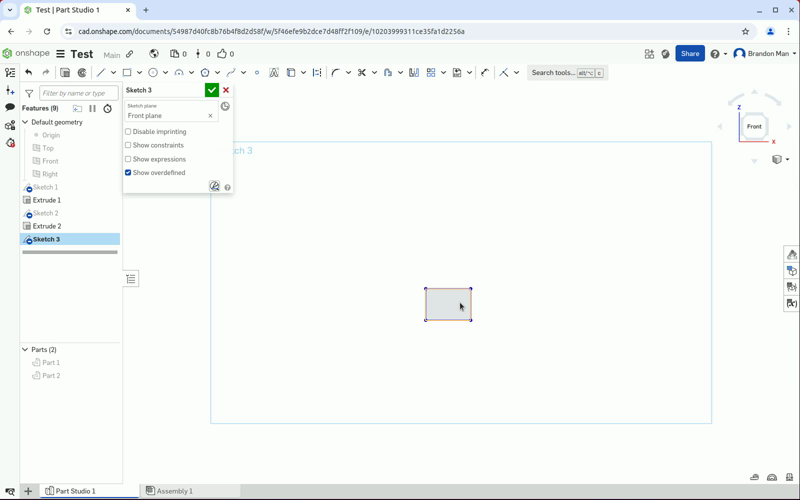
scroll(6)
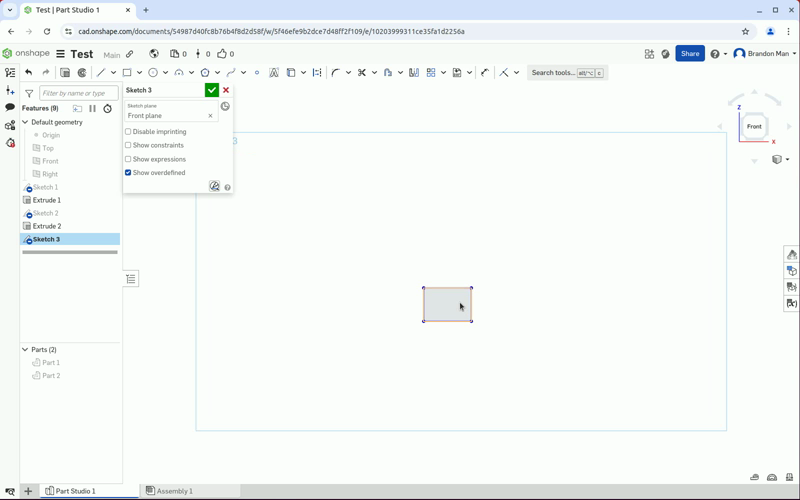
scroll(6)
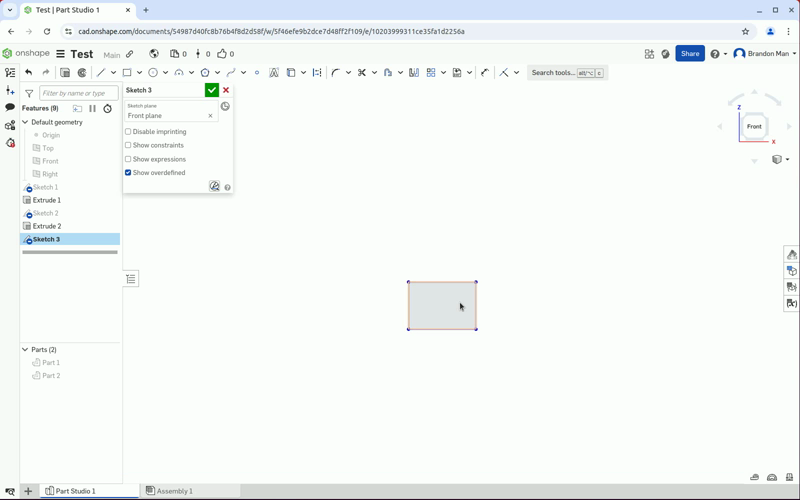
scroll(6)
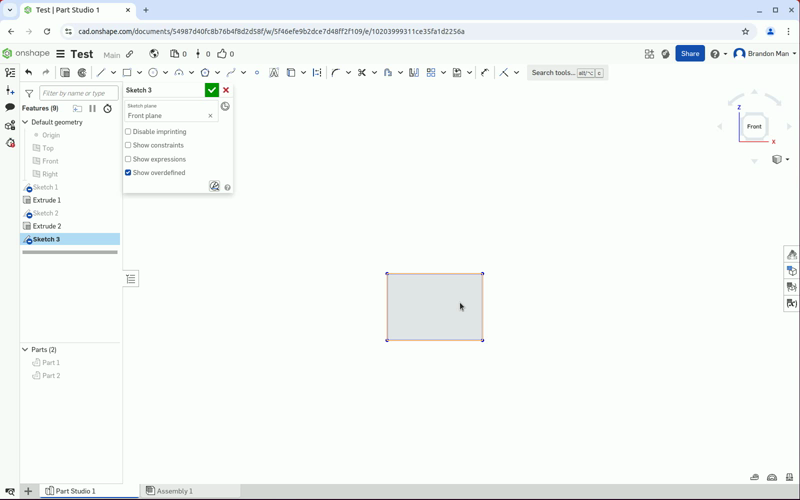
scroll(6)
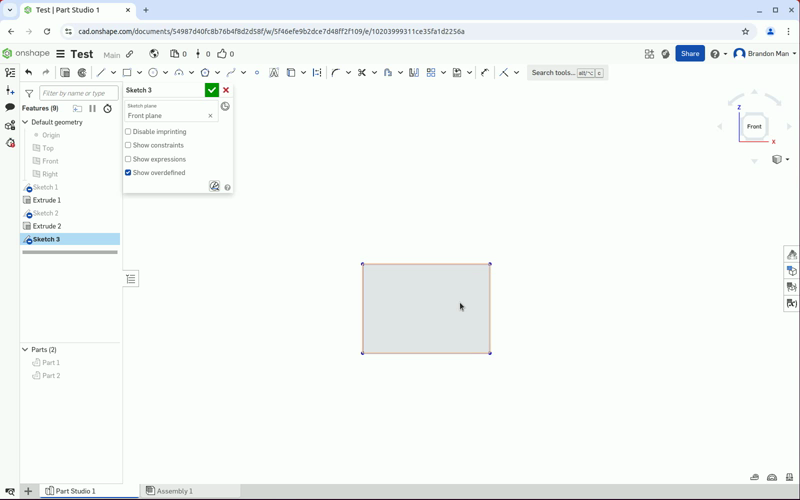
scroll(6)
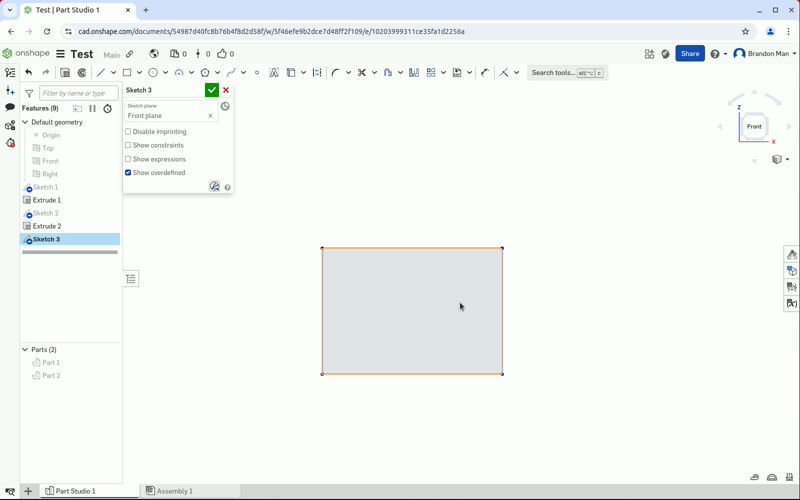
scroll(6)
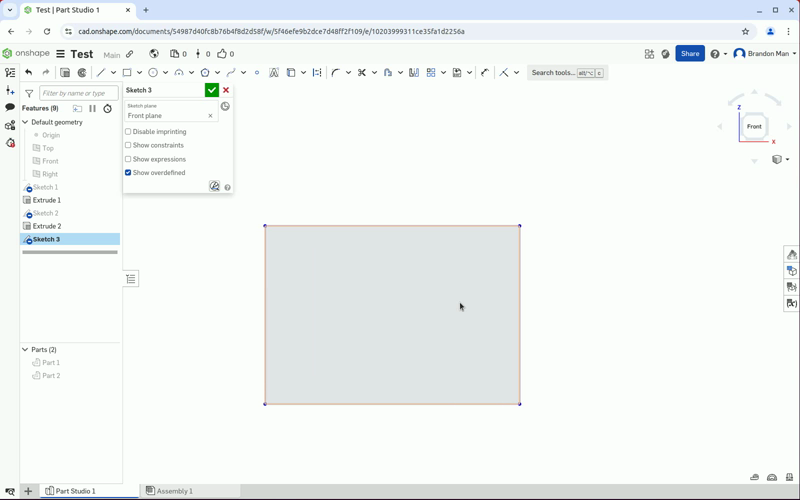
scroll(6)
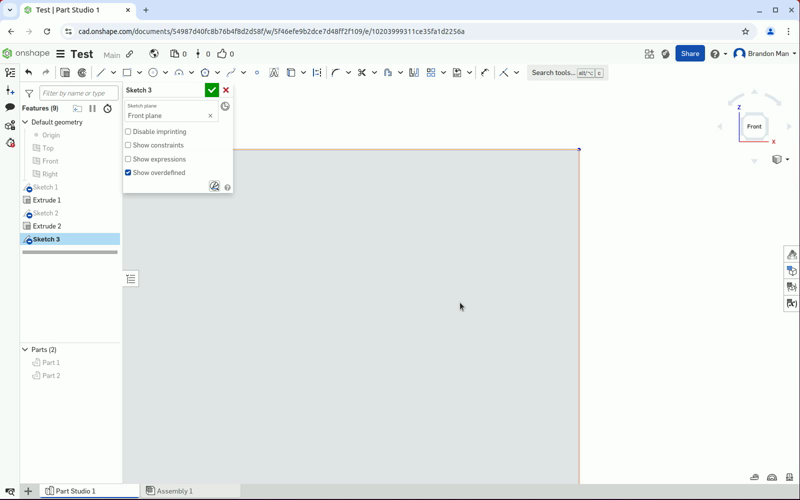
click(460, 302)
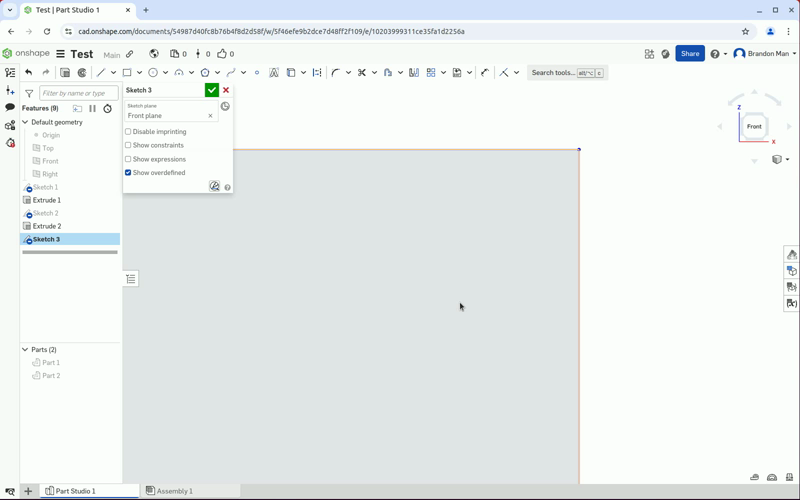
scroll(-6)
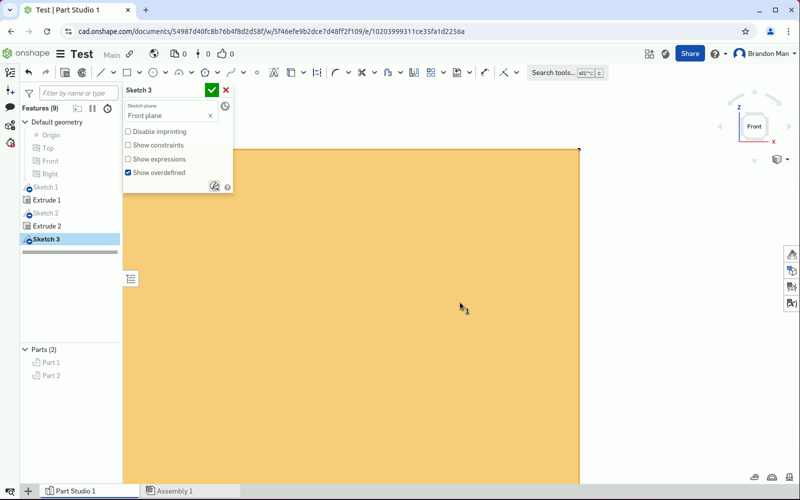
scroll(-6)
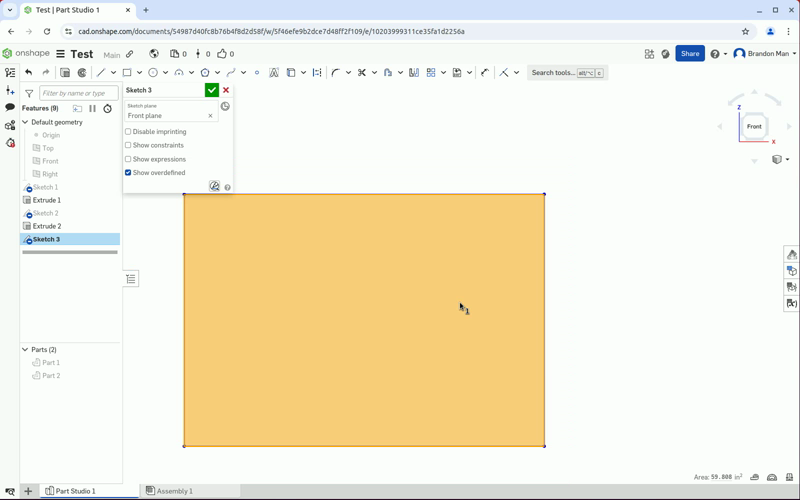
scroll(-6)
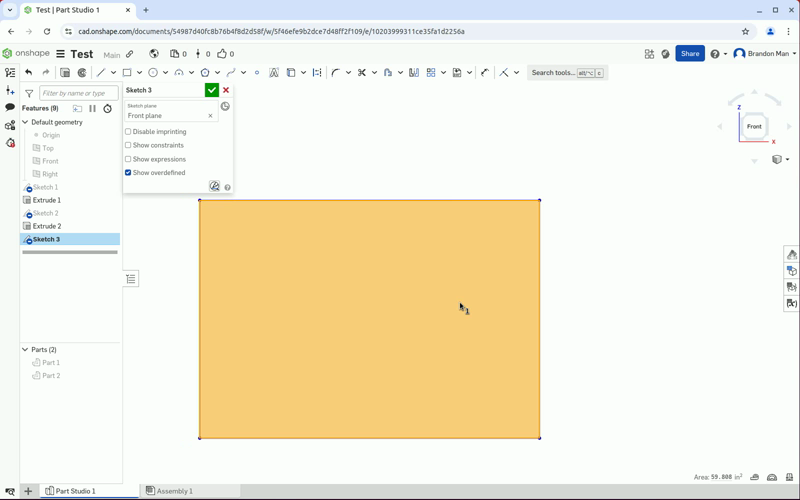
scroll(-6)
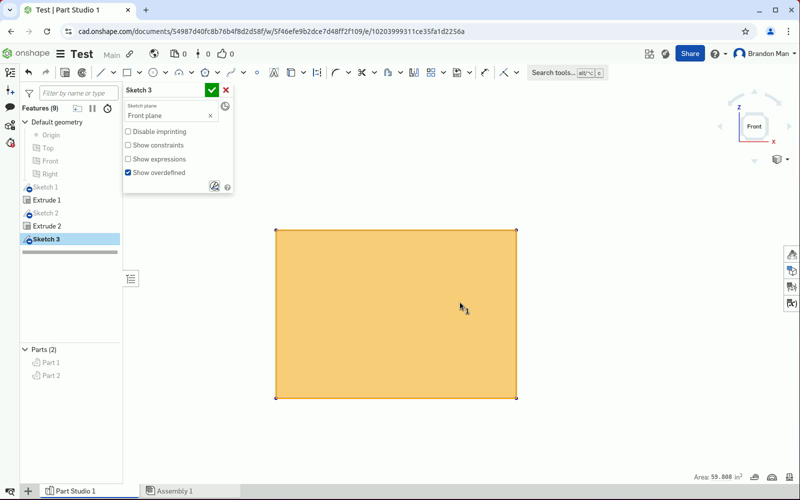
scroll(-6)
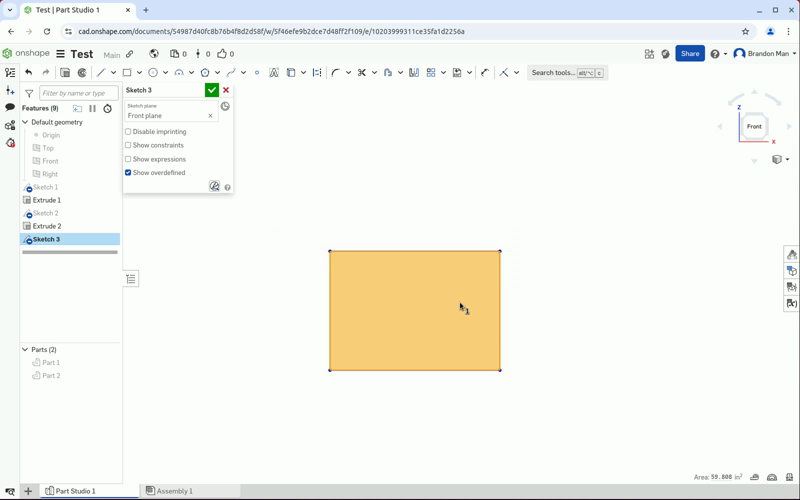
scroll(-6)
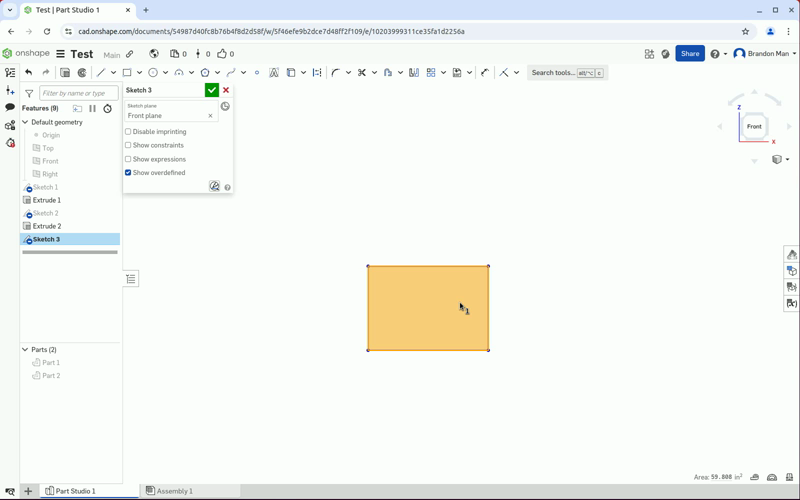
scroll(-6)
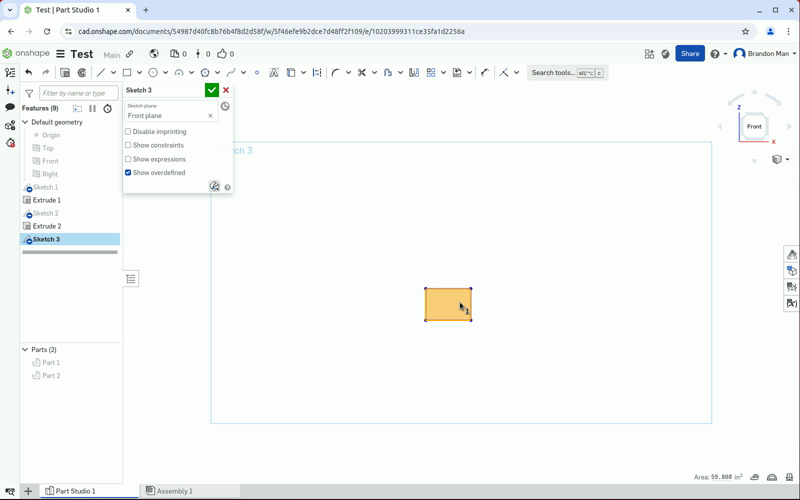
mouse_move(73, 352)
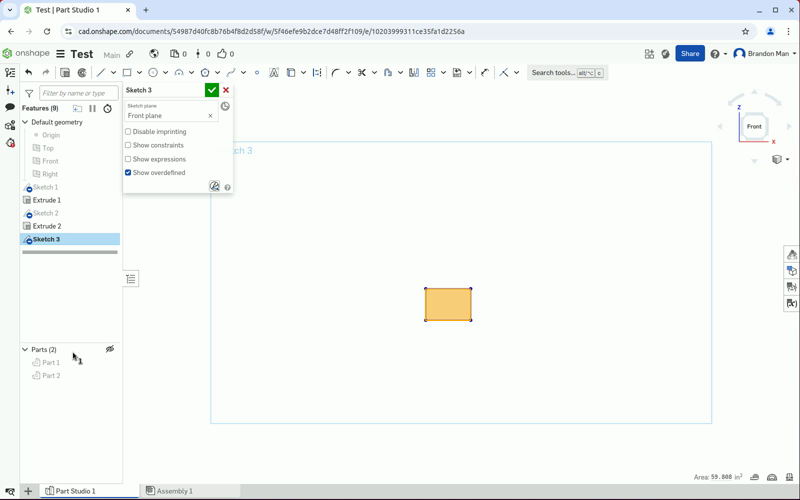
key(shift+y)
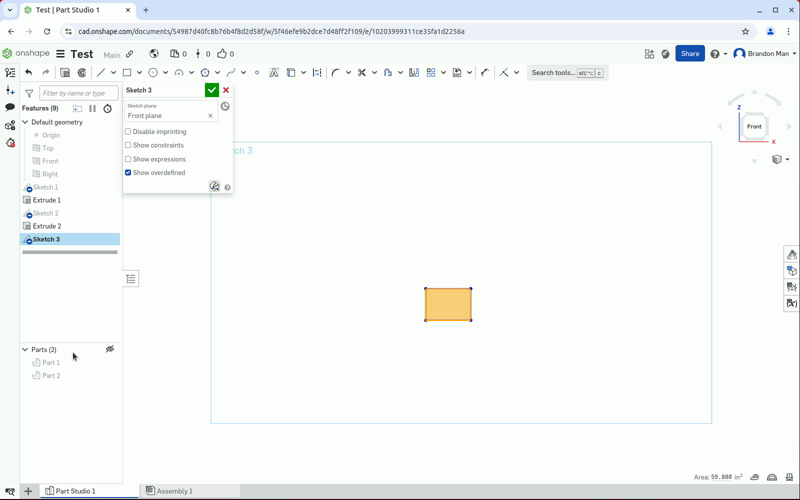
key(shift+e)
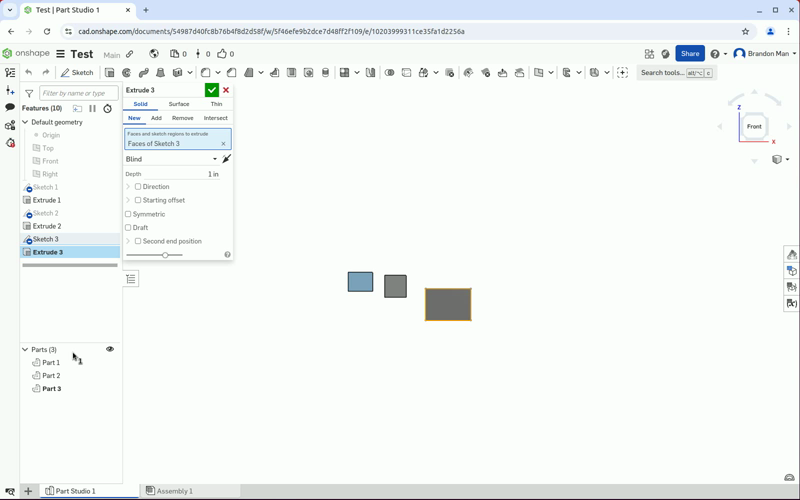
mouse_move(143, 106)
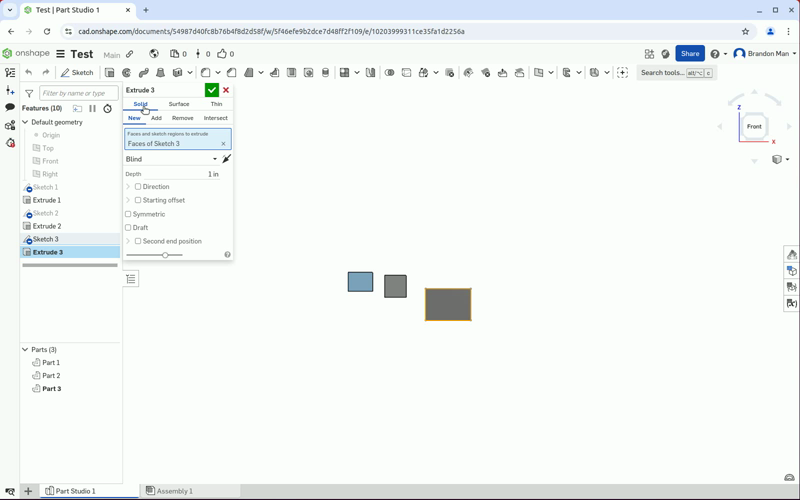
click(143, 106)
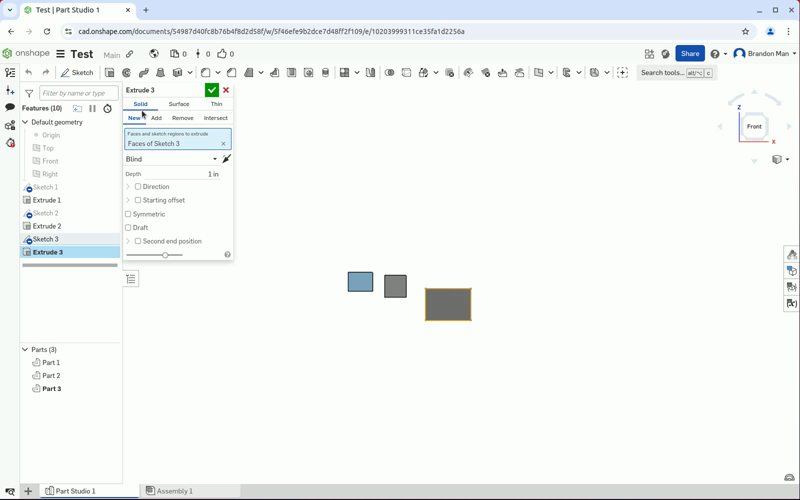
mouse_move(137, 120)
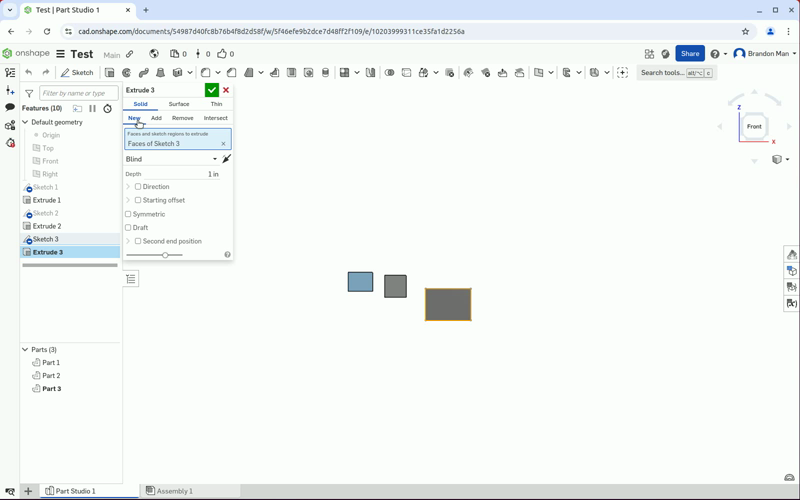
click(137, 120)
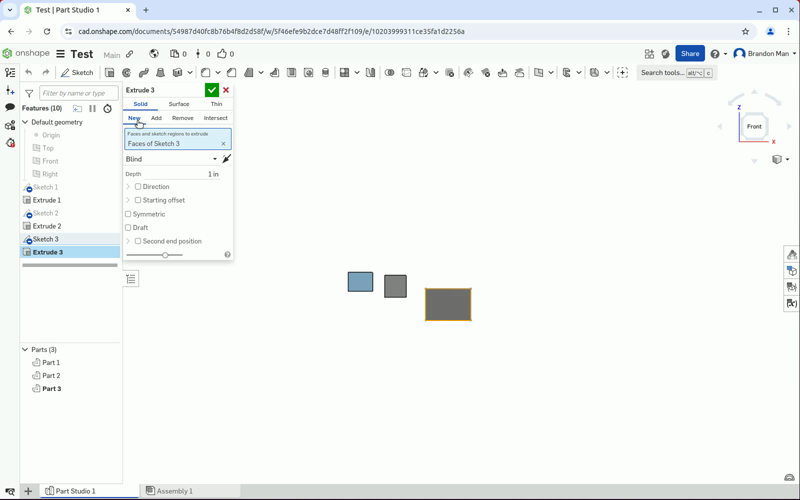
key(tab, 4)
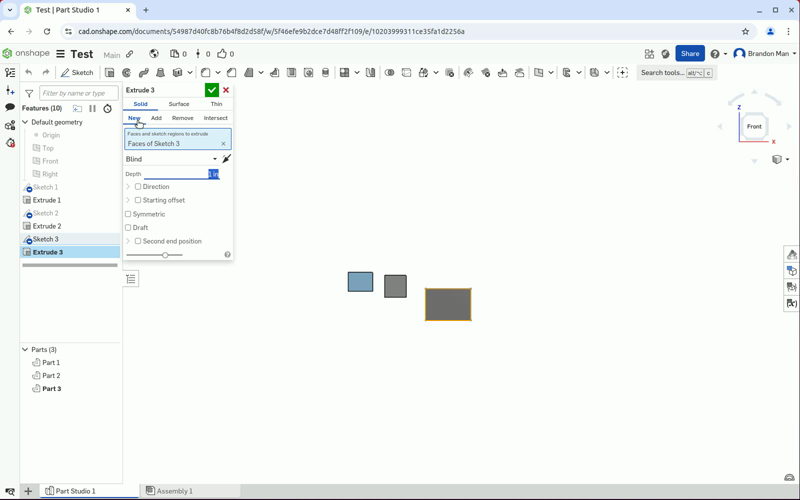
text(1.444)
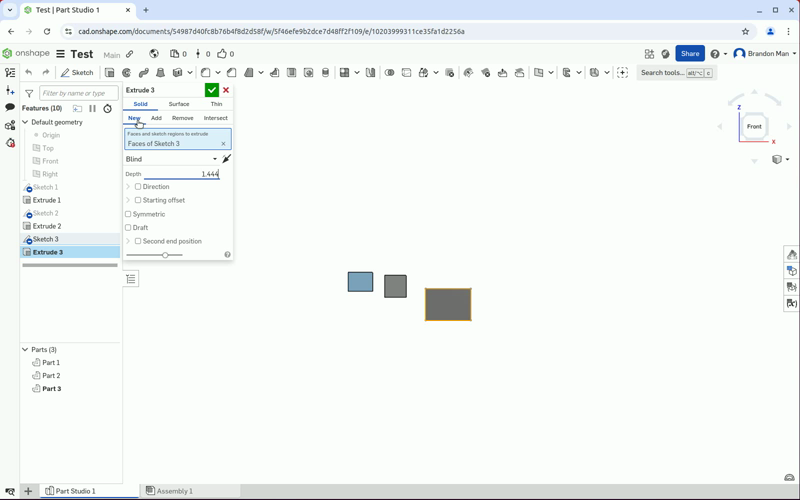
key(enter)
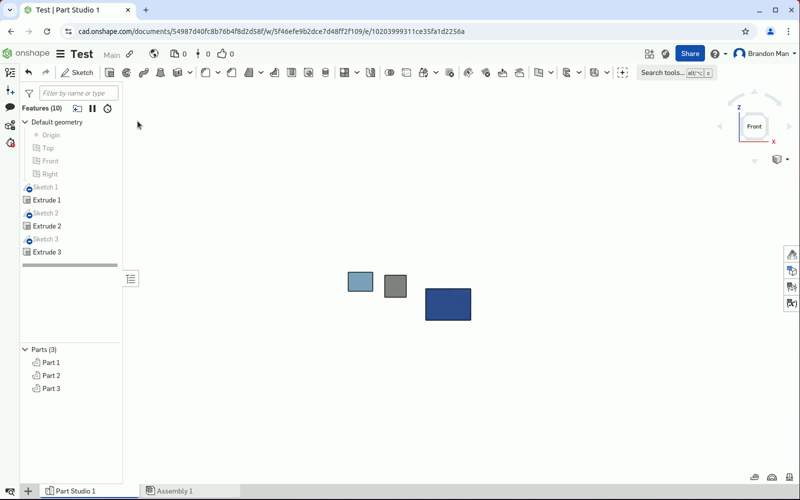
key(shift+h)
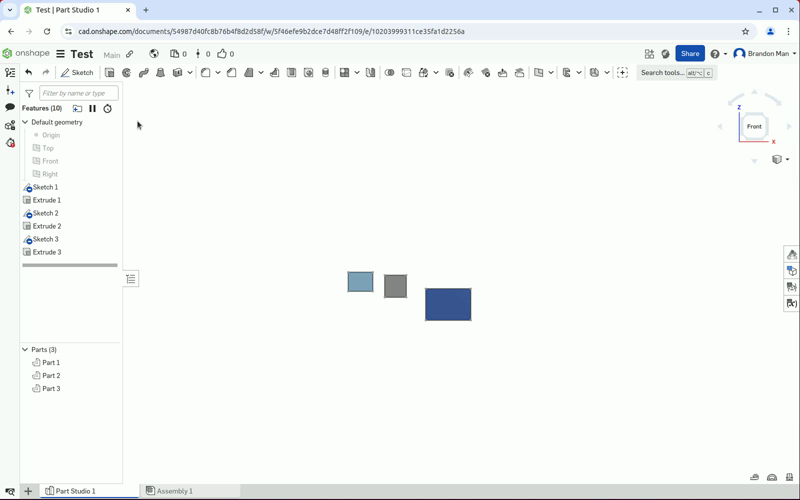
key(shift+h)
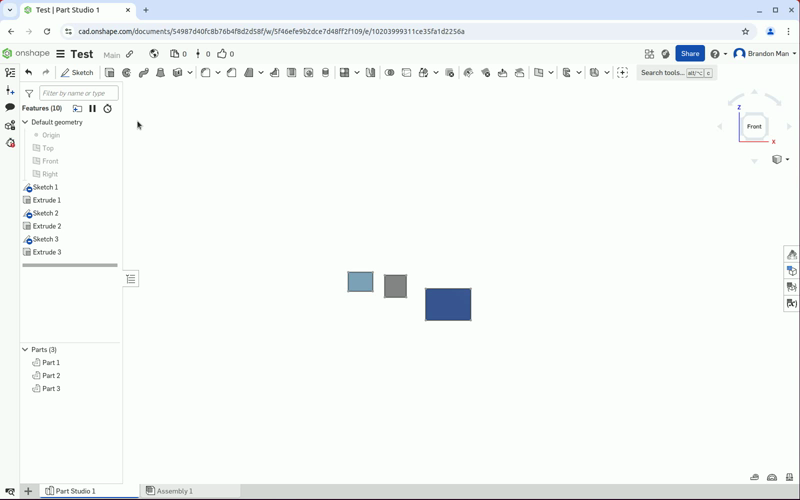
key(shift+7)
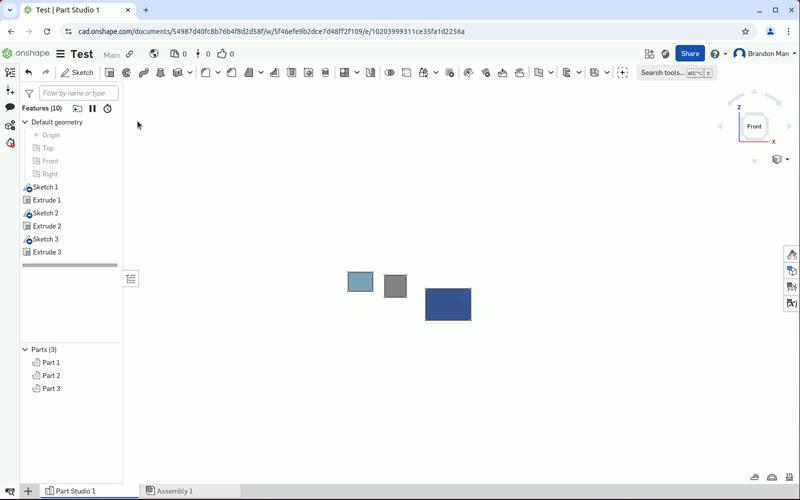
key(left, 2)
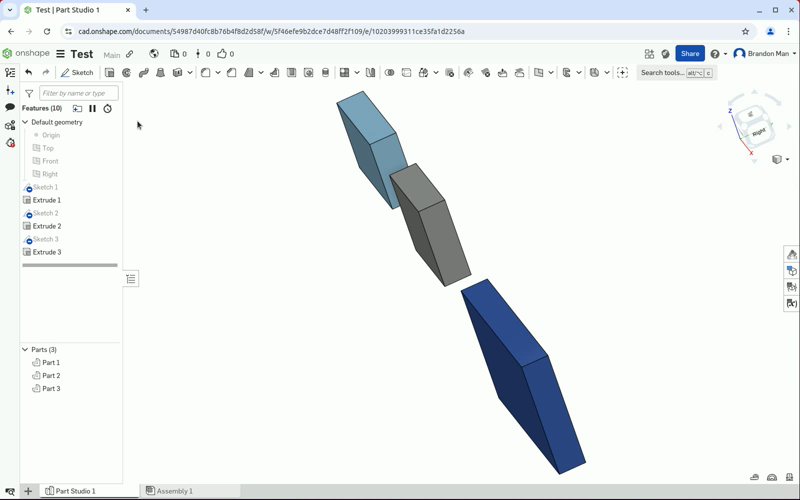
key(down, 2)
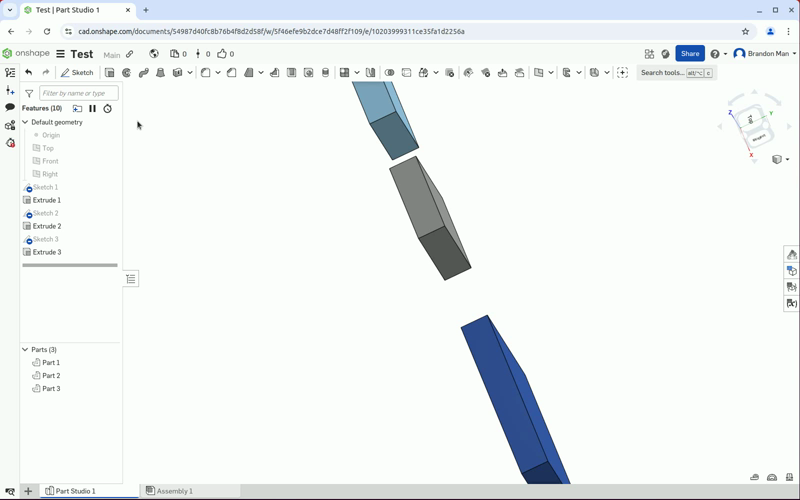
key(up, 2)
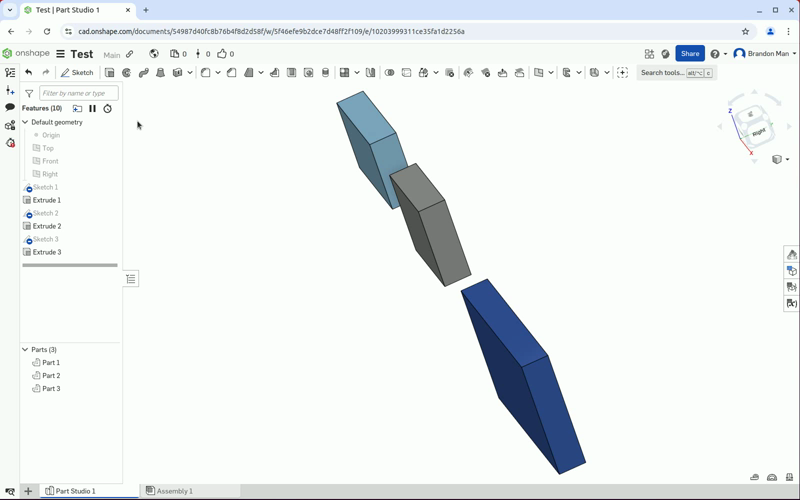
key(right, 2)
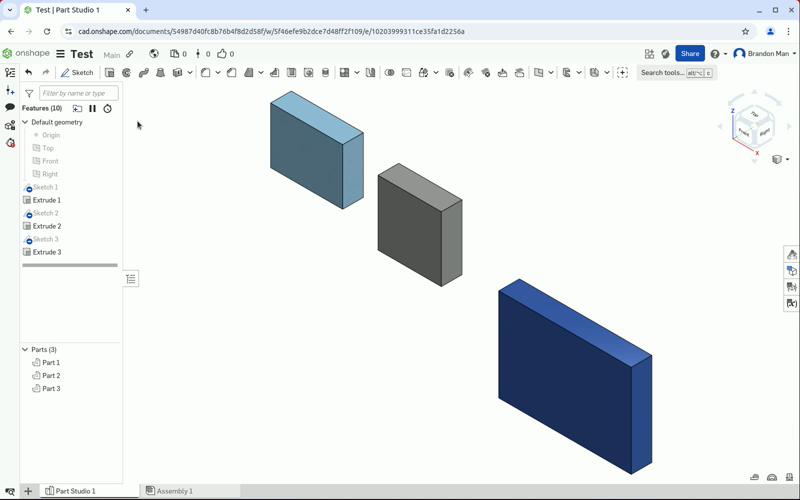
mouse_move(73, 189)
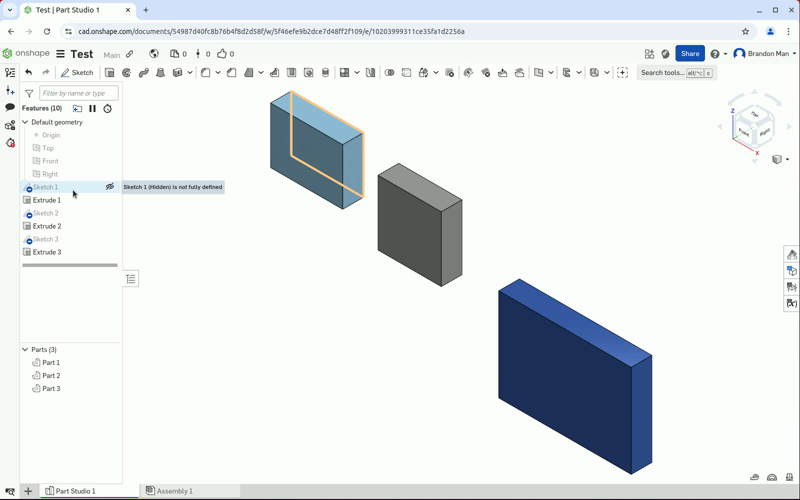
click(73, 189)